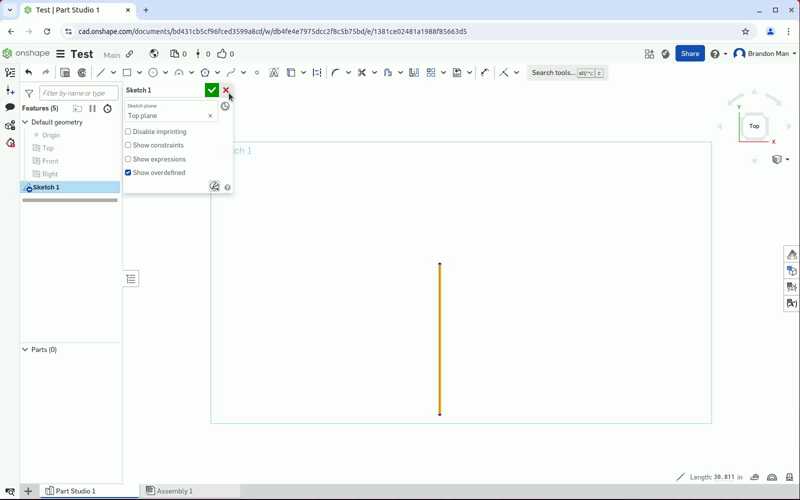
key(shift+h)
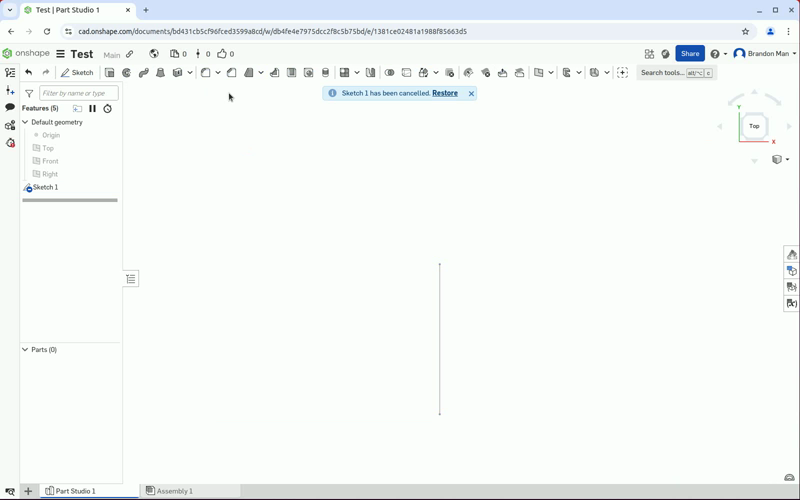
key(shift+s)
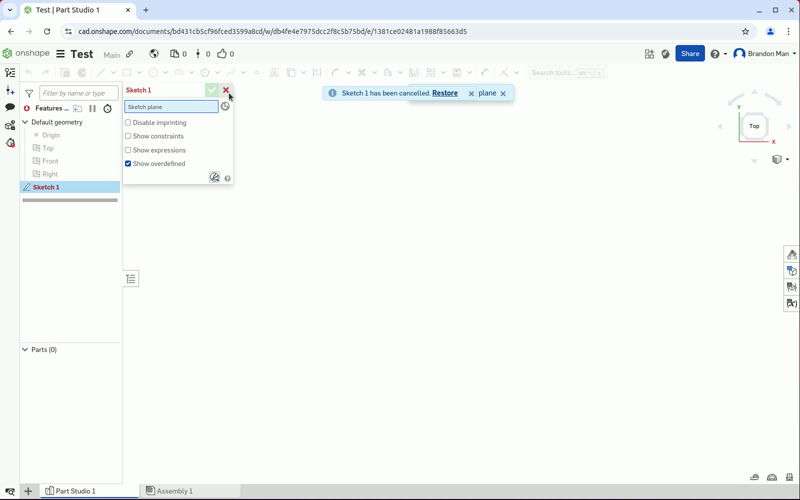
mouse_move(73, 150)
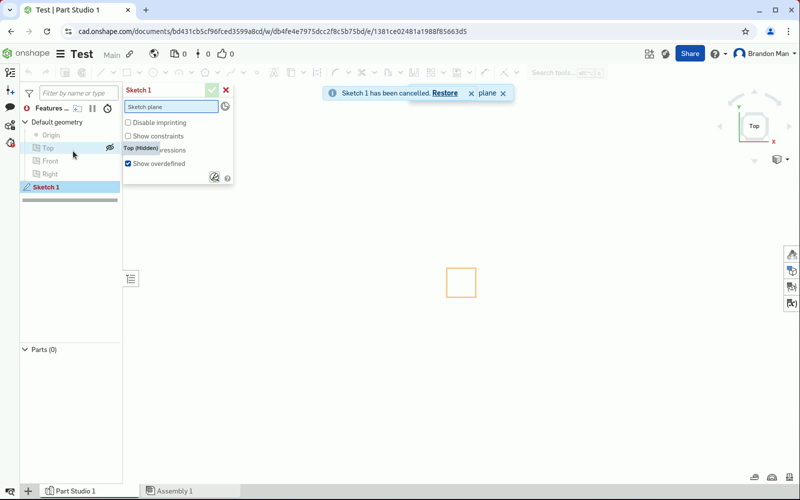
click(73, 150)
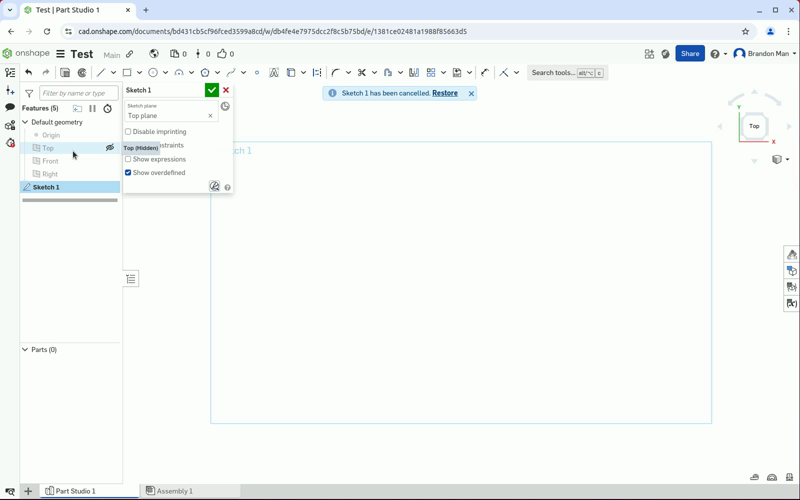
mouse_move(73, 352)
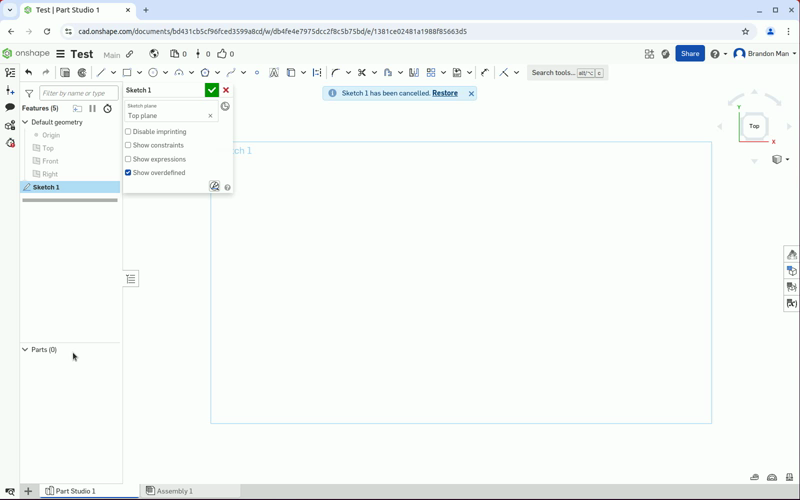
key(y)
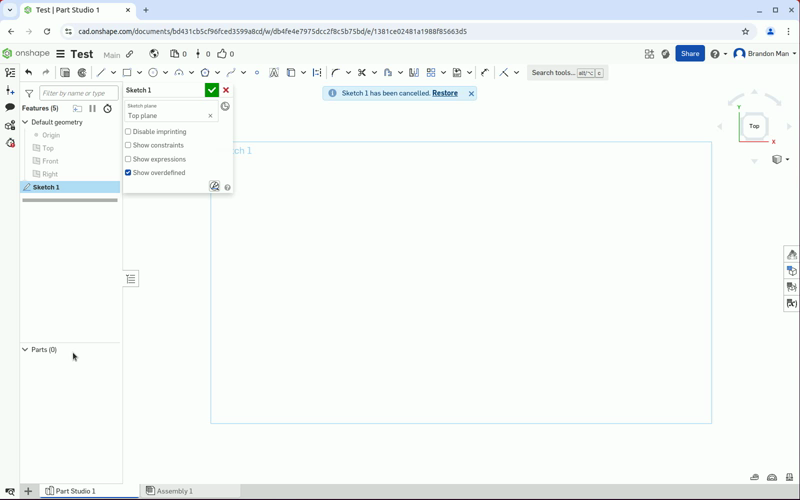
key(l)
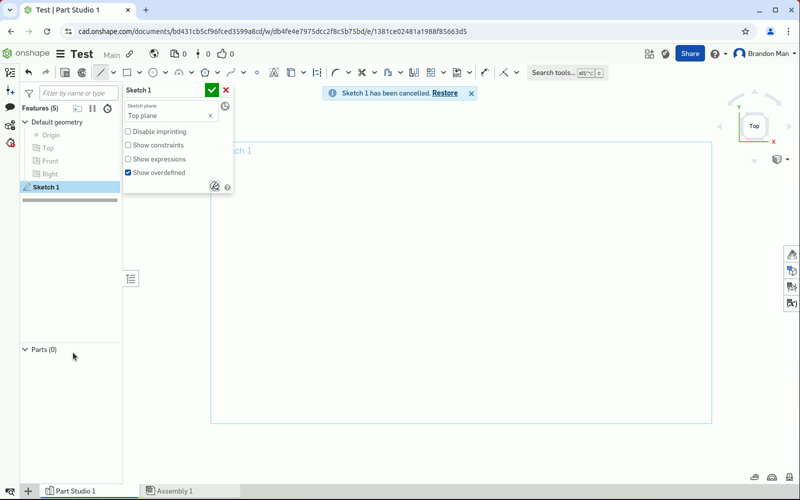
key_down(shift)
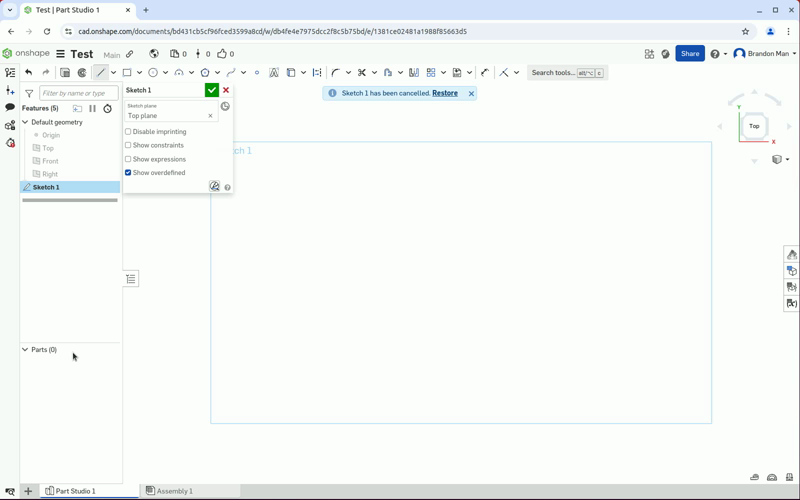
mouse_move(460, 282)
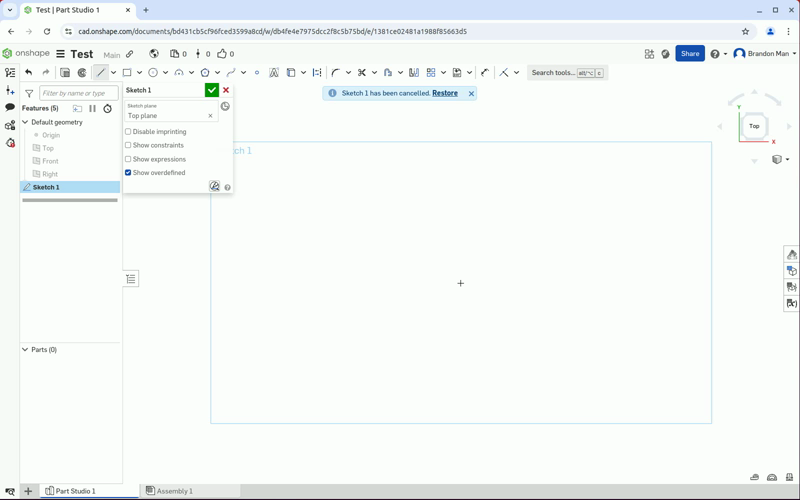
click(460, 282)
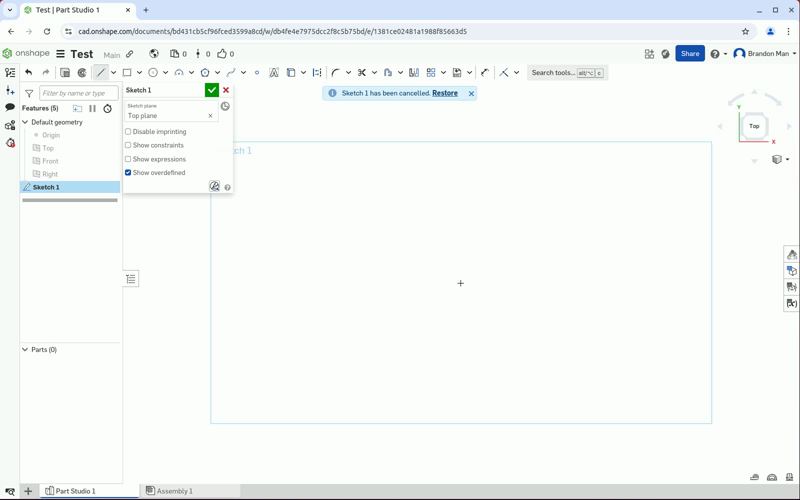
key_up(shift)
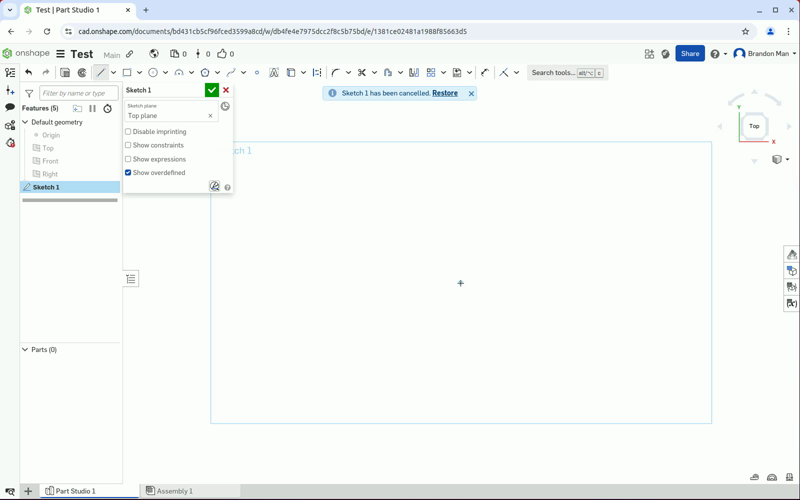
key_down(shift)
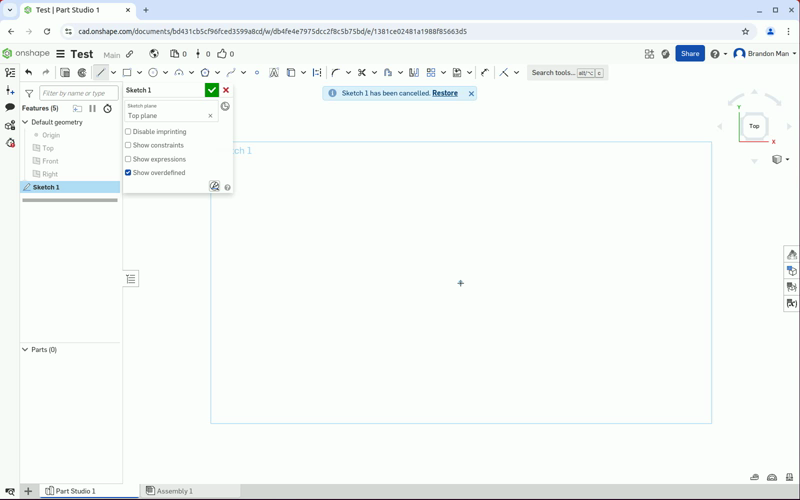
mouse_move(573, 282)
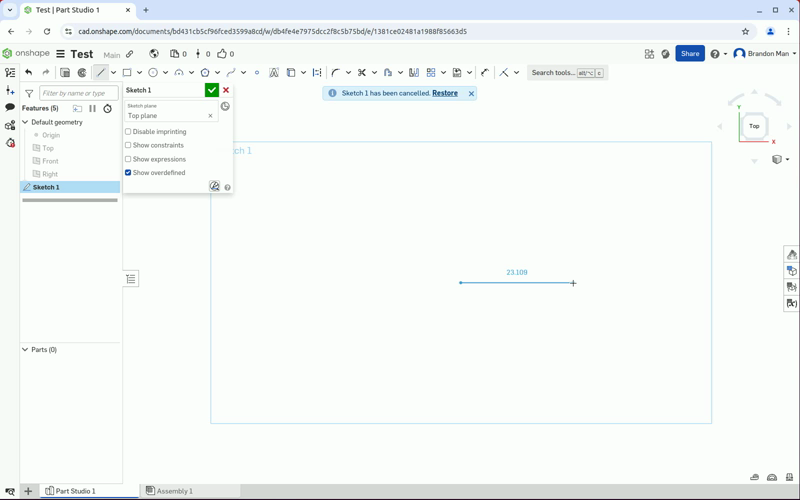
click(573, 282)
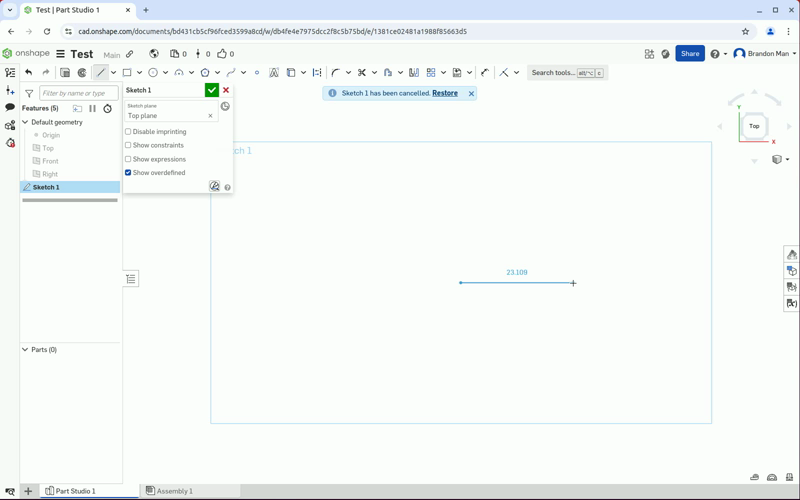
key_up(shift)
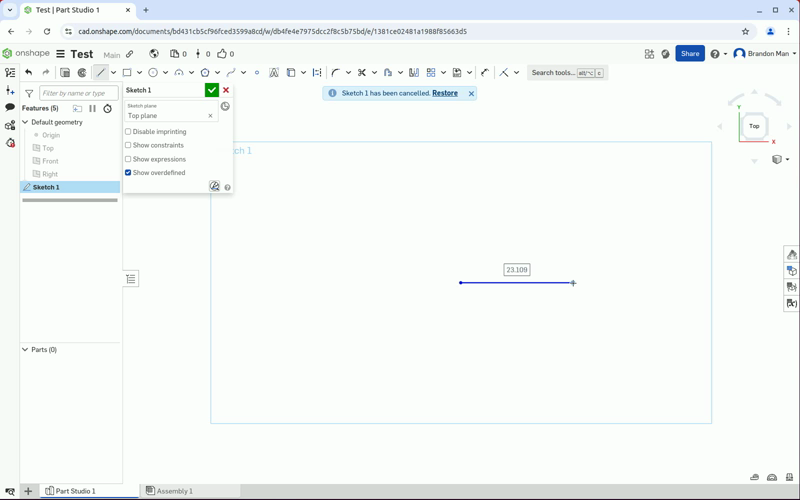
key_down(shift)
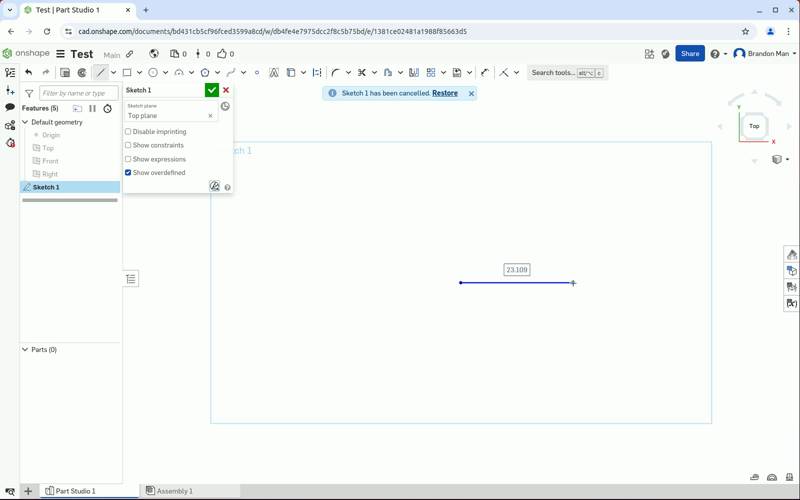
mouse_move(573, 189)
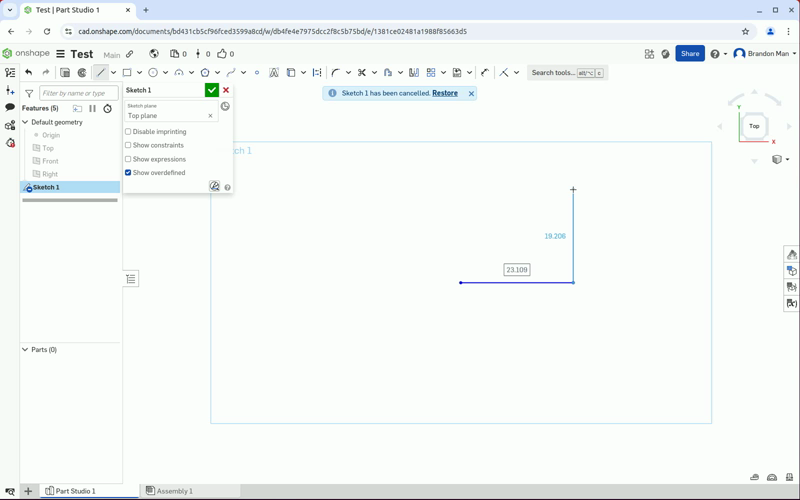
click(573, 189)
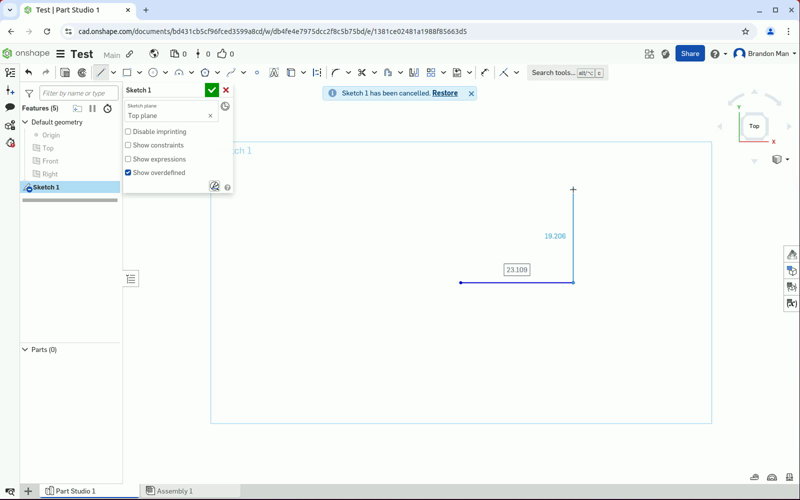
key_up(shift)
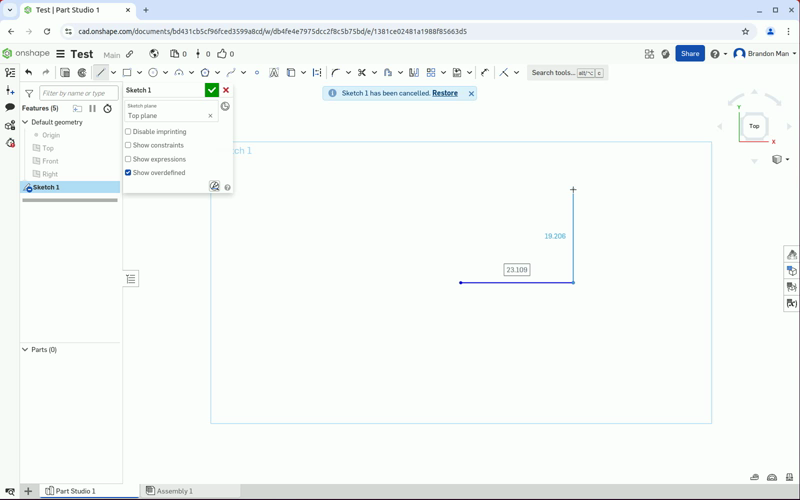
key_down(shift)
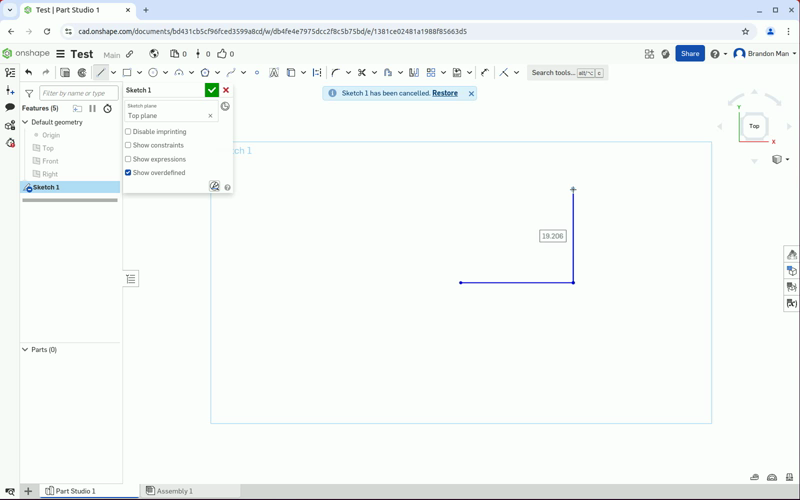
mouse_move(460, 189)
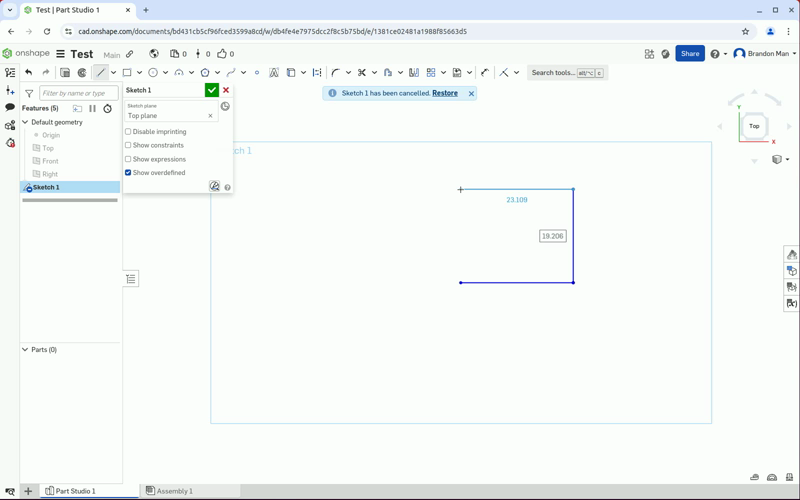
click(460, 189)
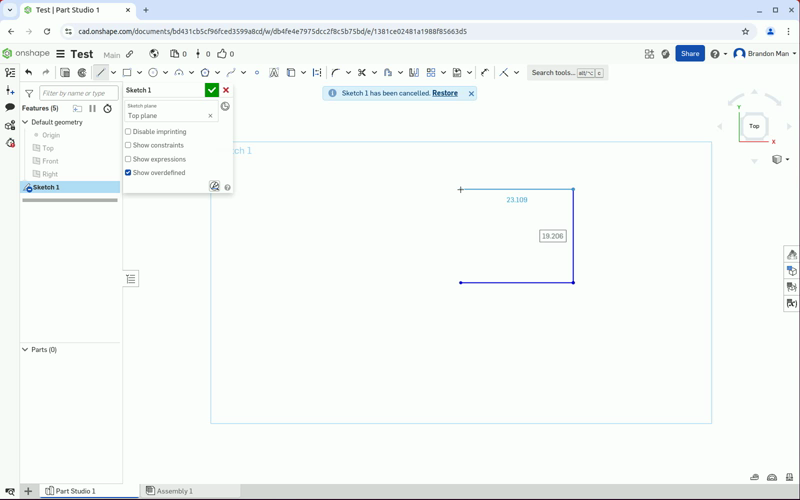
key_up(shift)
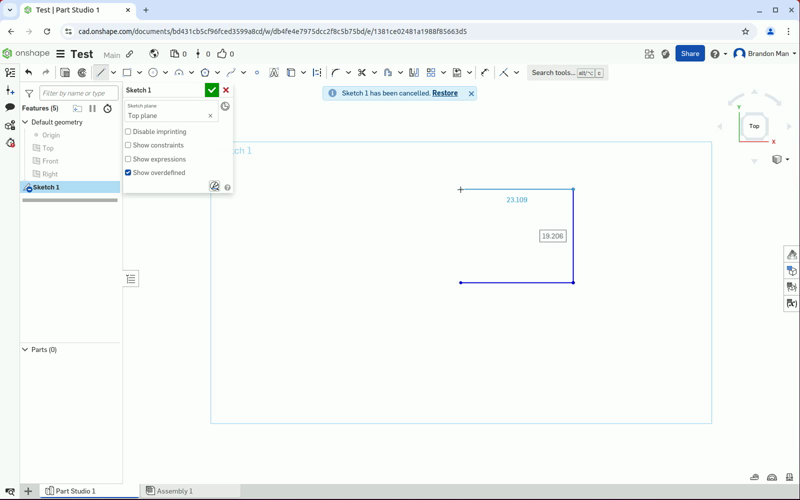
key_down(shift)
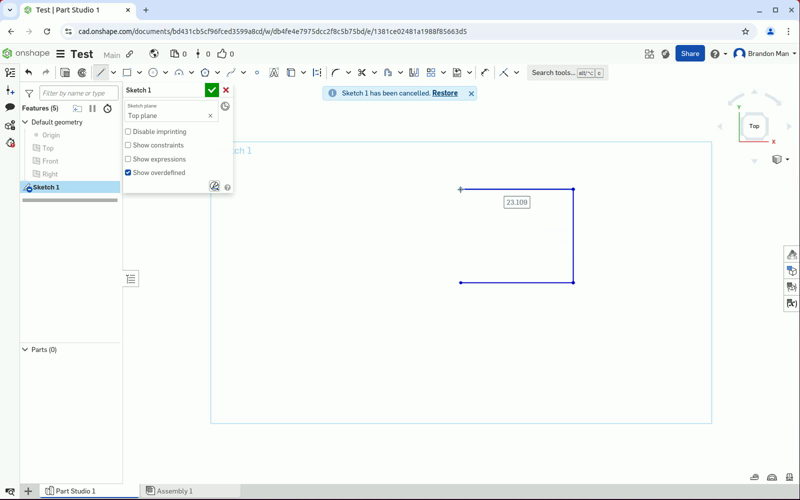
mouse_move(460, 282)
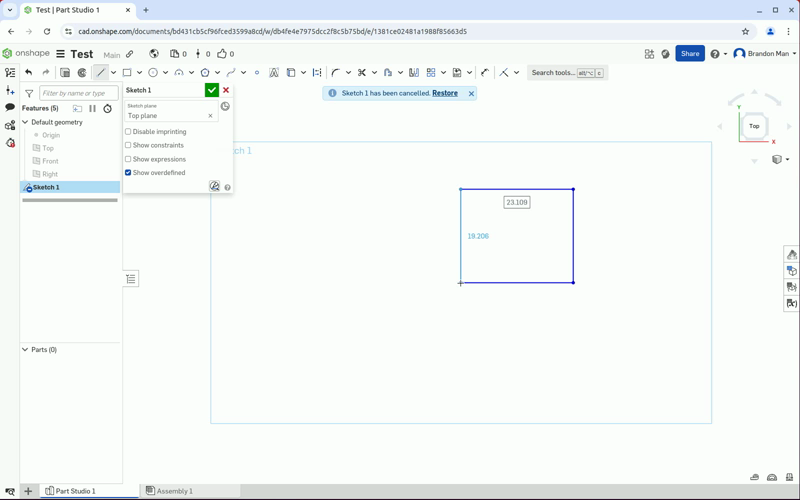
key_up(shift)
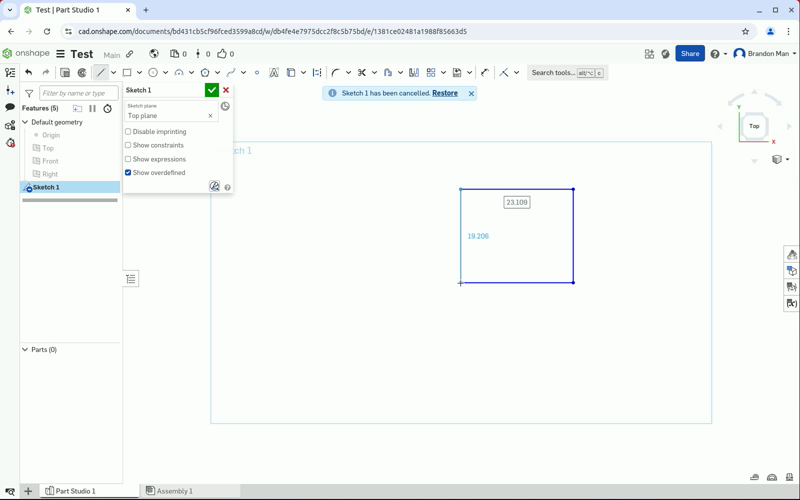
click(460, 282)
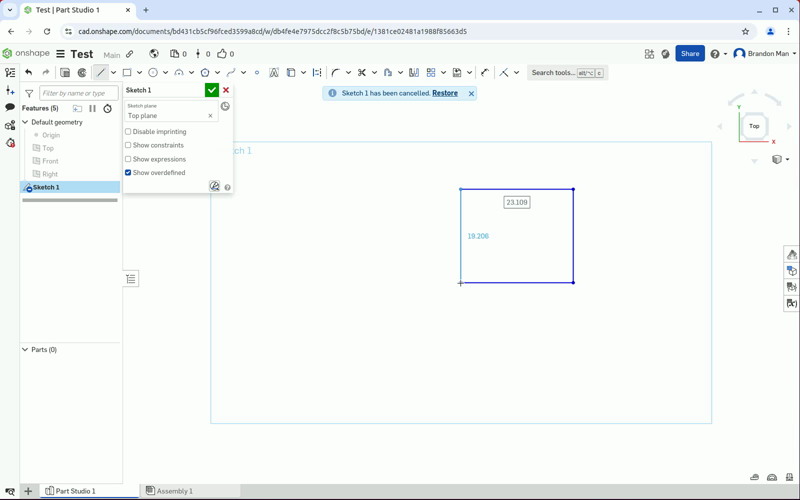
key(esc)
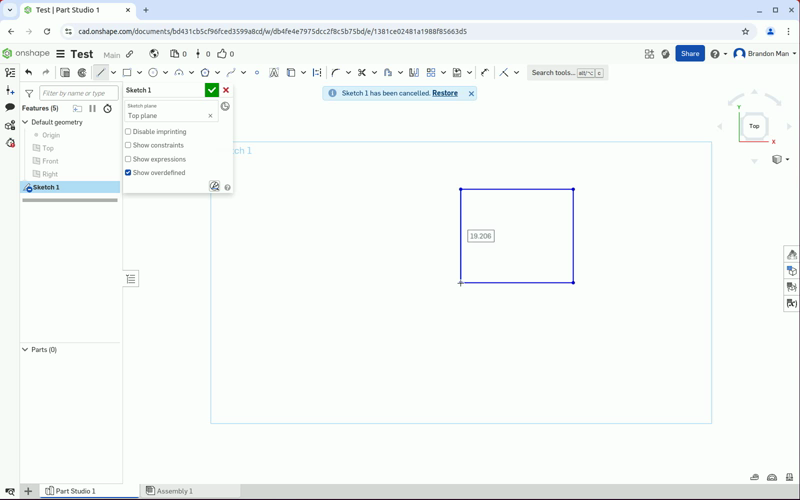
mouse_move(554, 237)
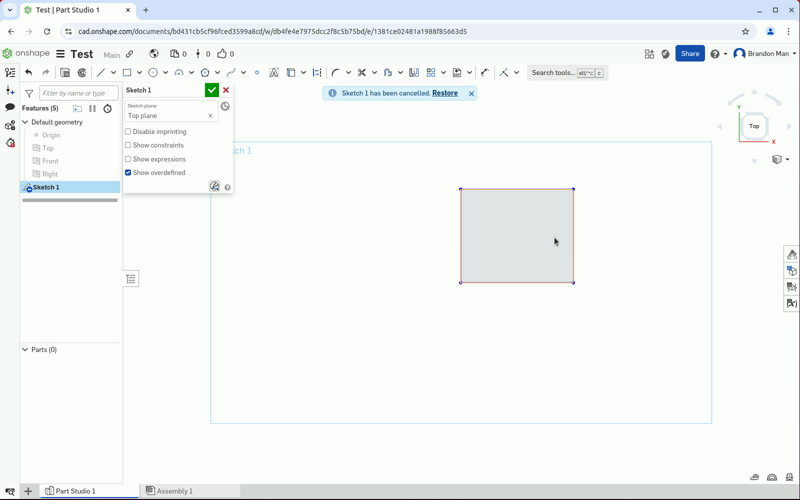
click(554, 237)
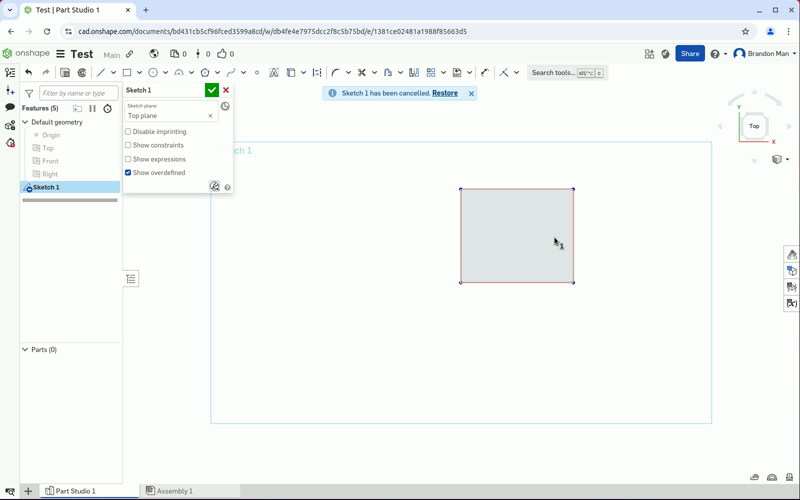
mouse_move(73, 352)
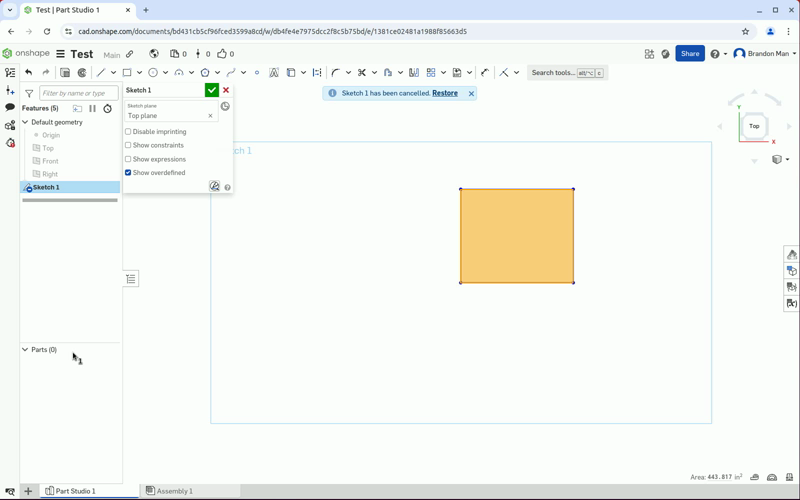
key(shift+y)
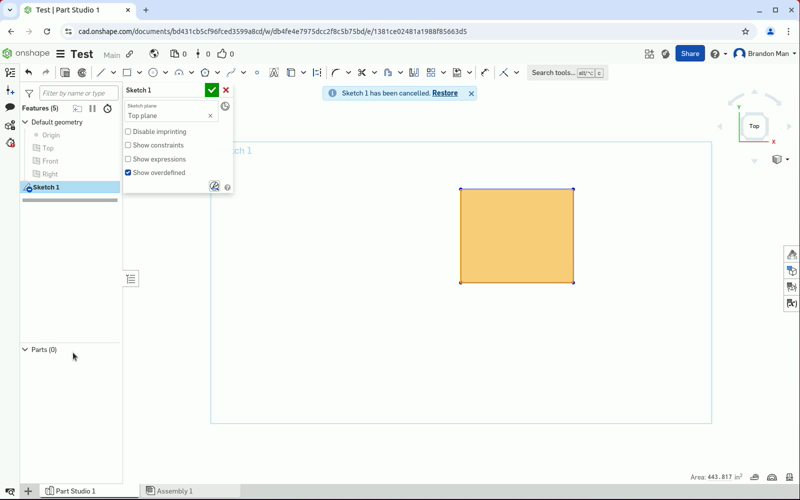
key(shift+e)
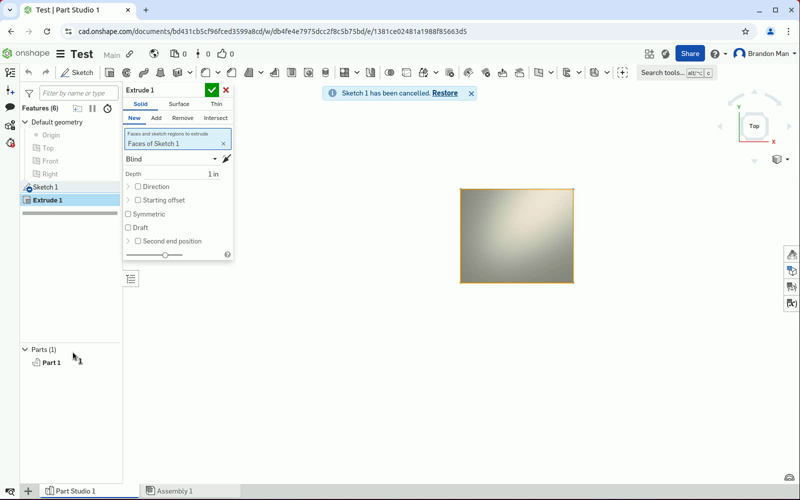
mouse_move(143, 106)
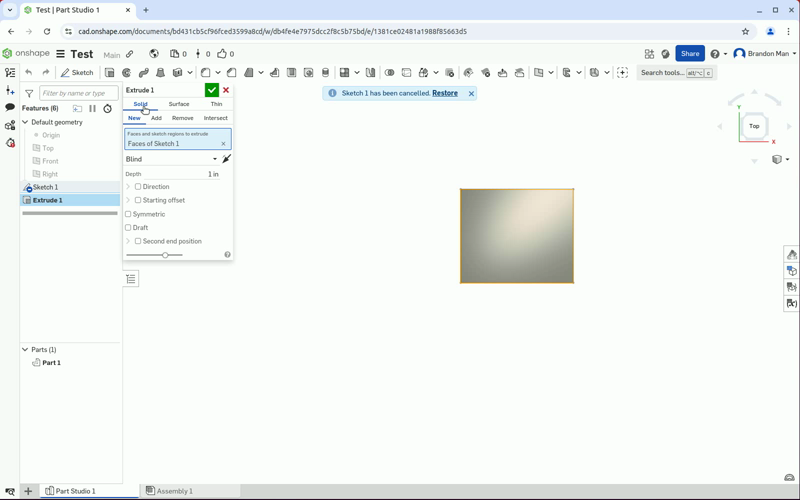
click(143, 106)
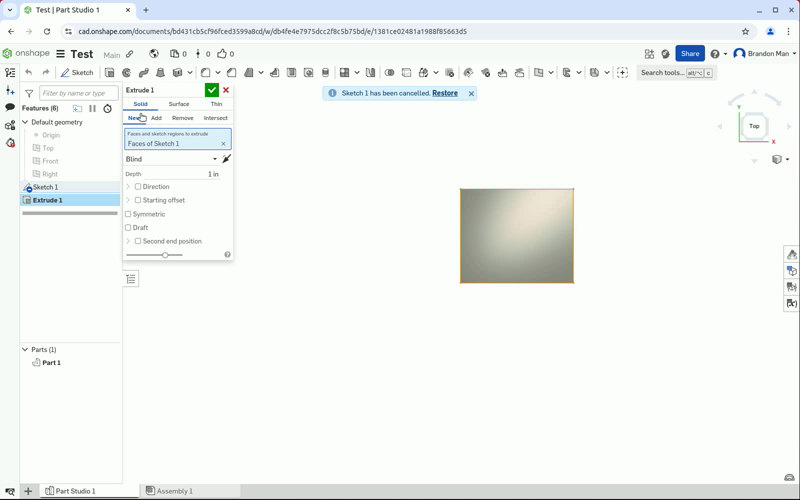
mouse_move(137, 120)
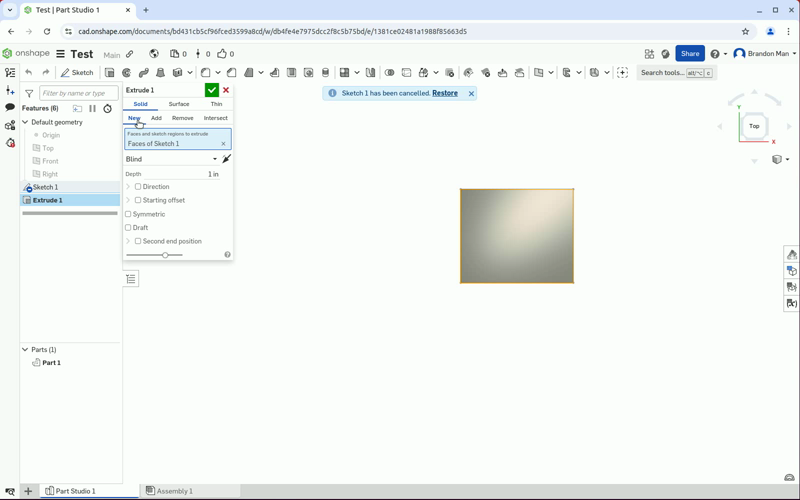
click(137, 120)
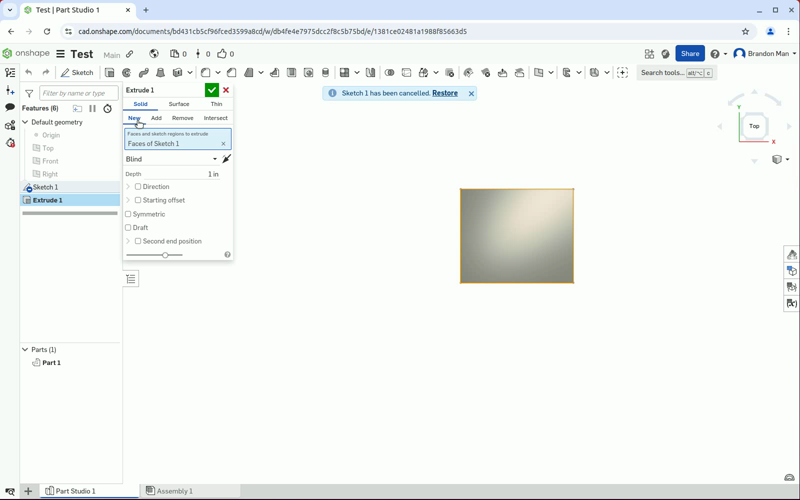
key(tab, 4)
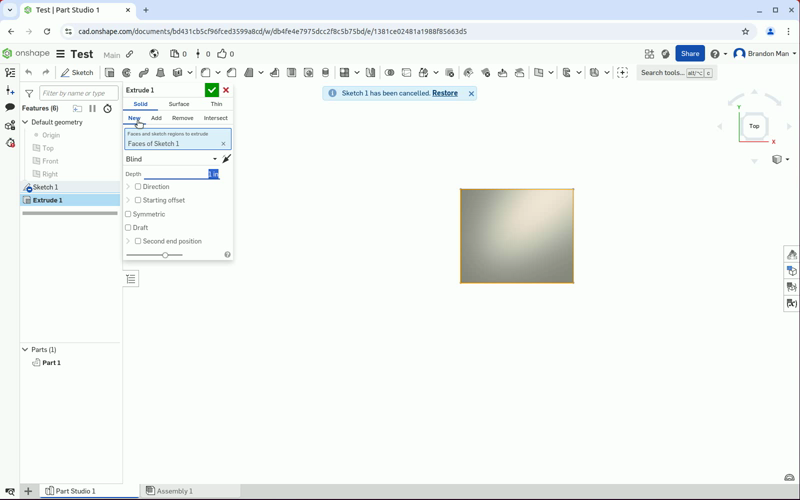
text(0.241)
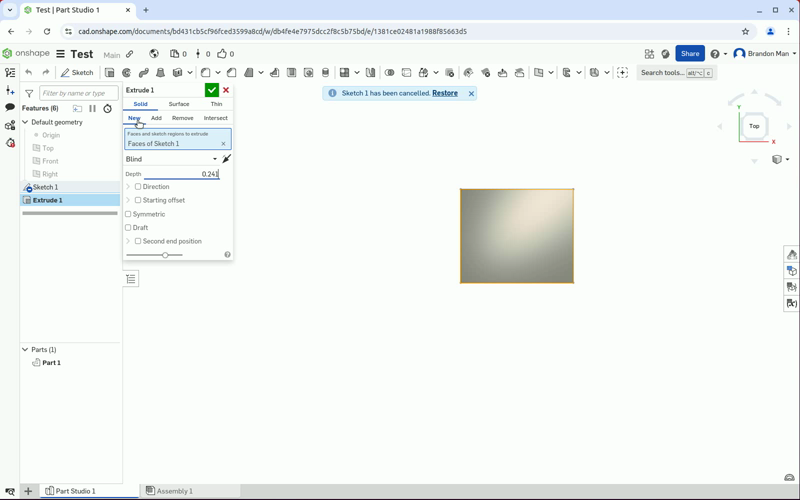
key(enter)
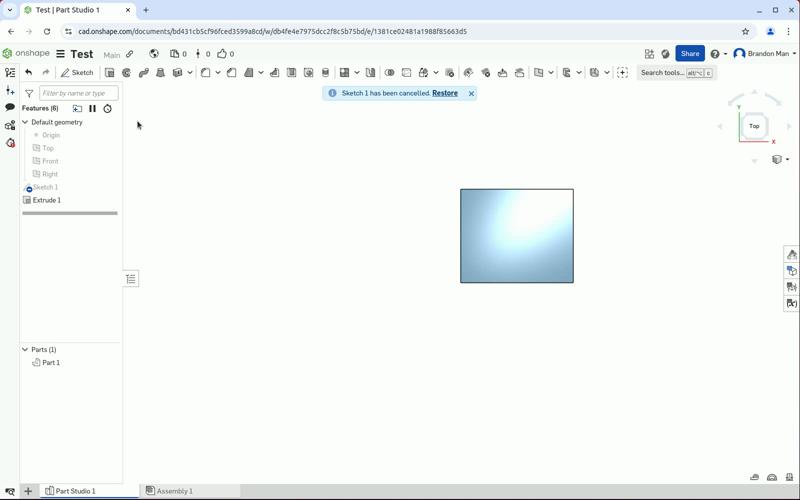
key(shift+h)
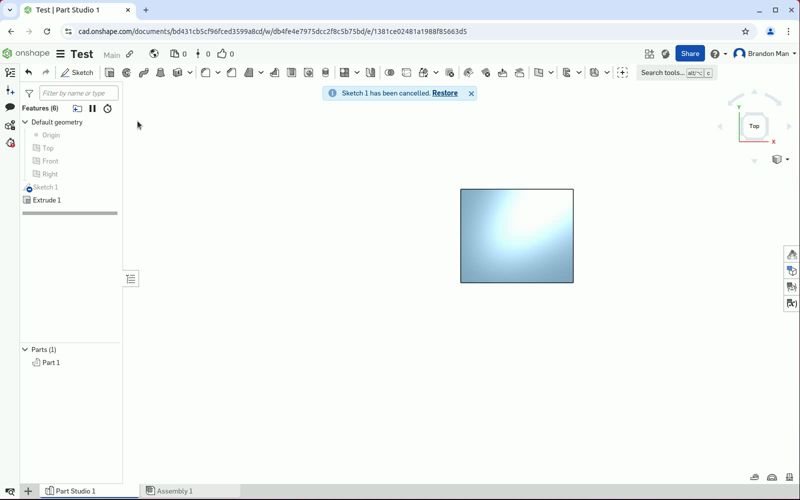
key(shift+h)
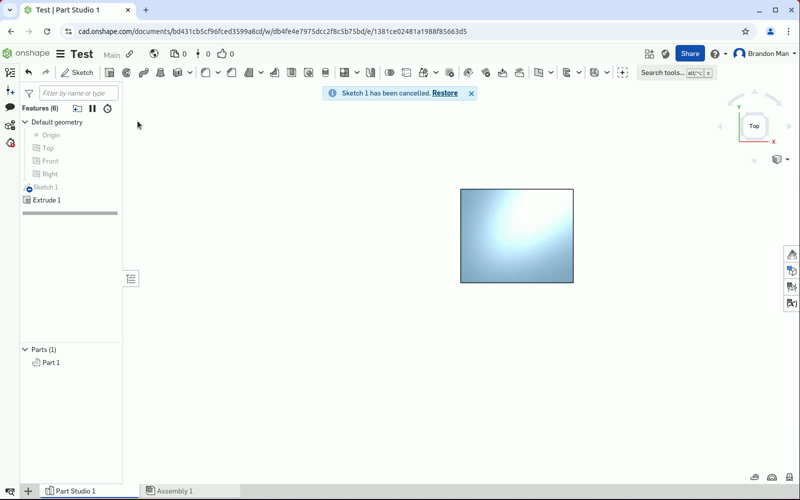
mouse_move(73, 189)
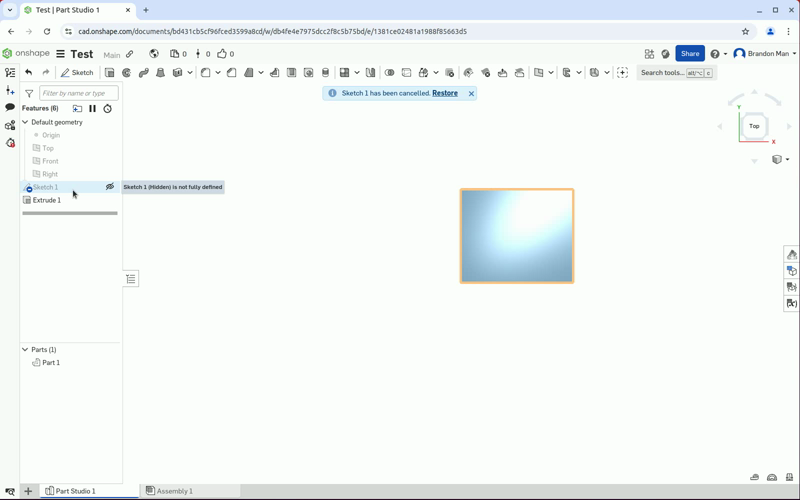
click(73, 189)
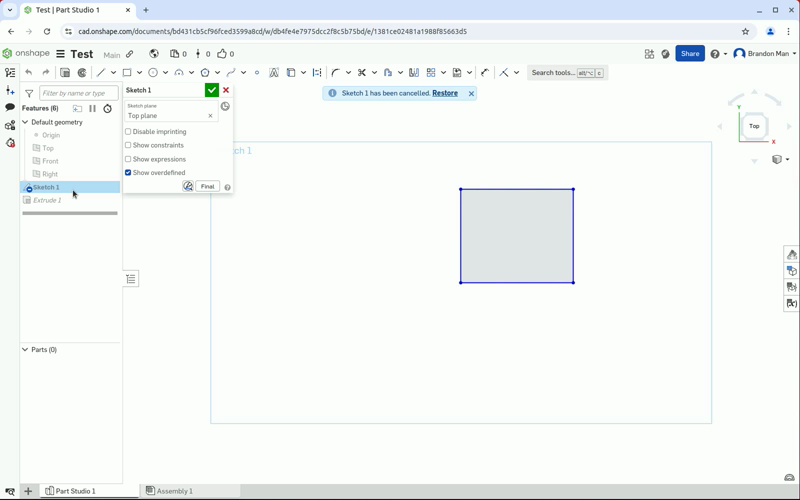
mouse_move(229, 92)
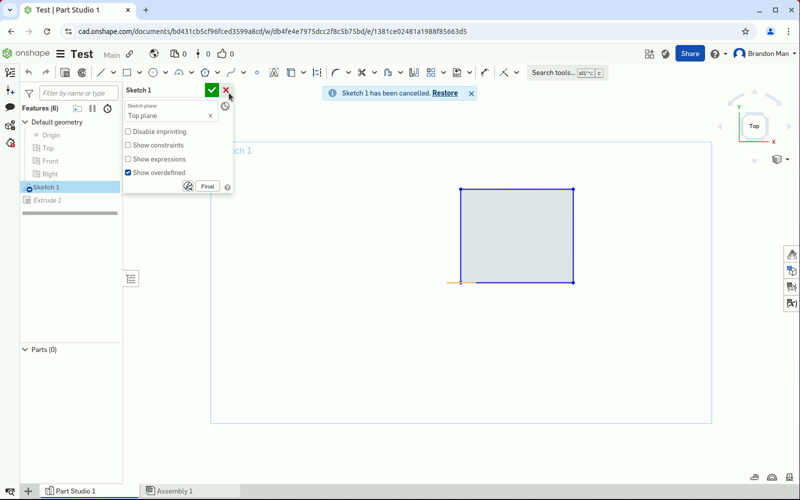
click(229, 92)
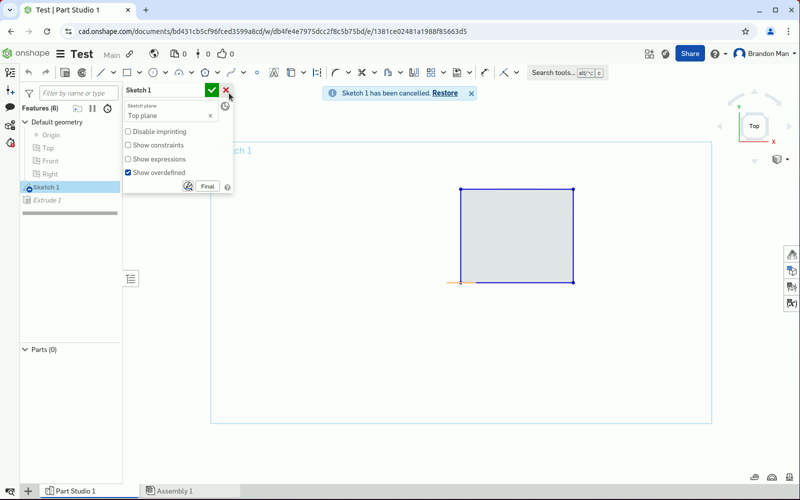
key(shift+s)
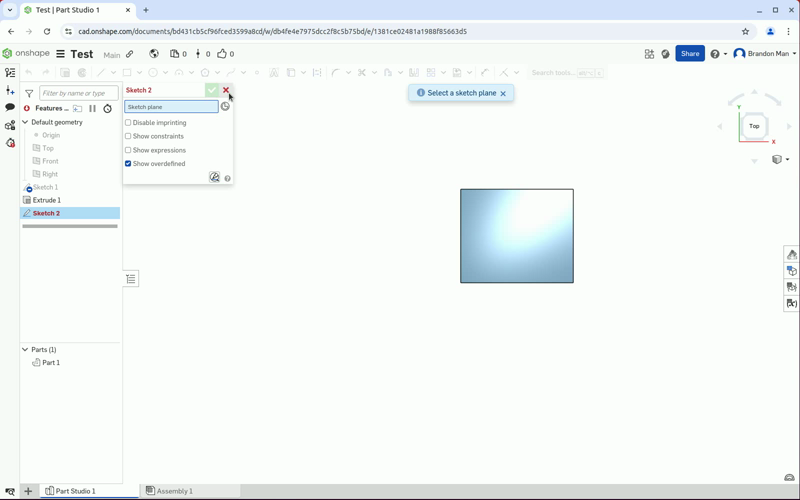
mouse_move(73, 150)
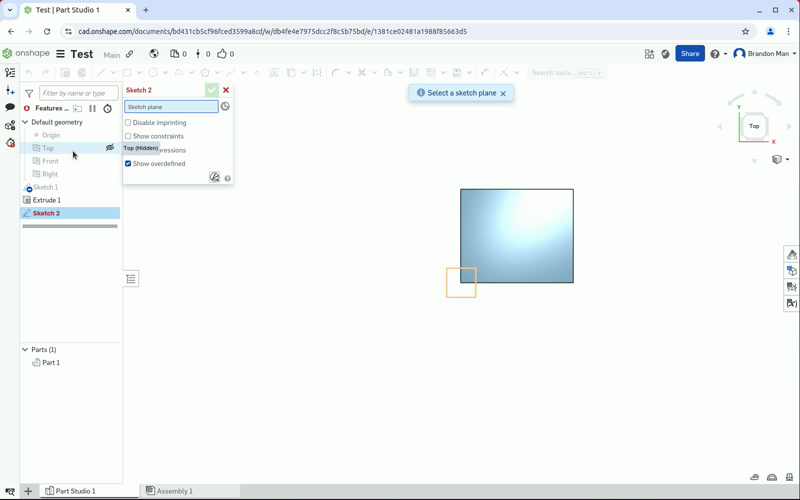
click(73, 150)
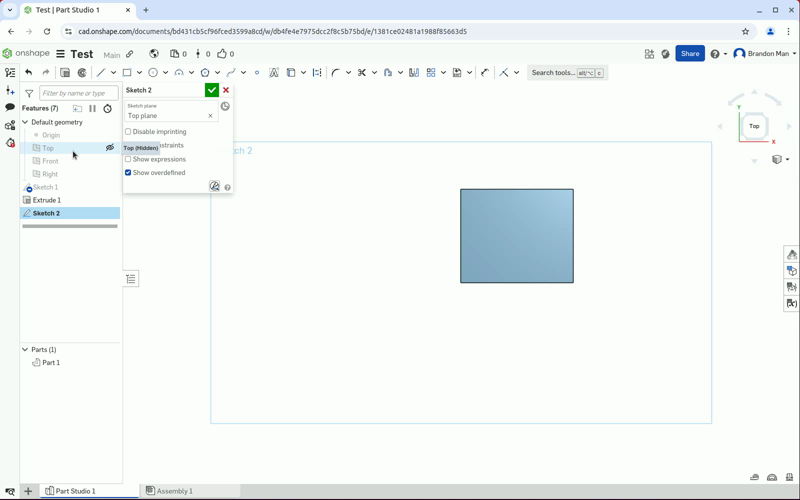
mouse_move(73, 352)
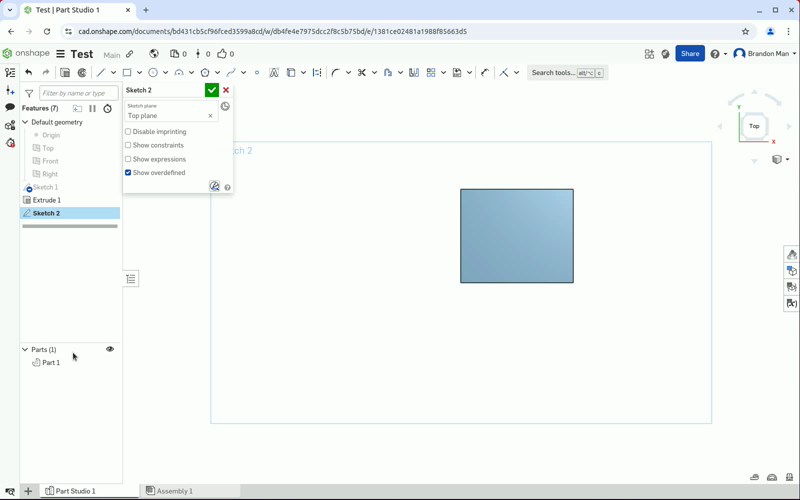
key(y)
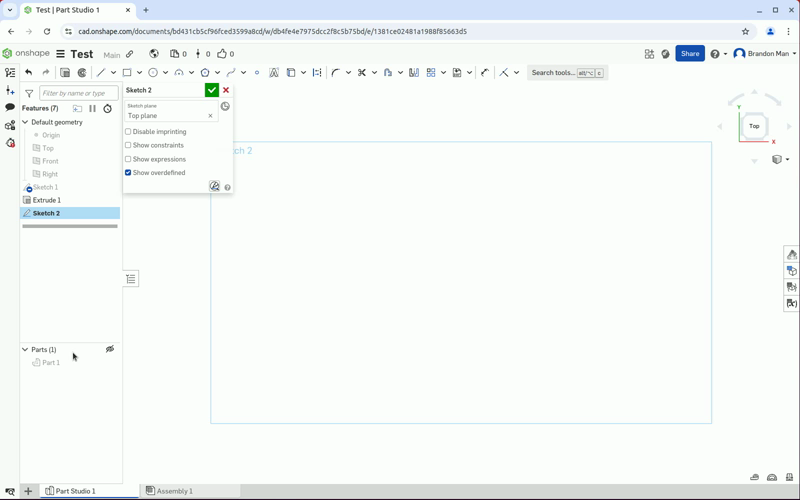
key(l)
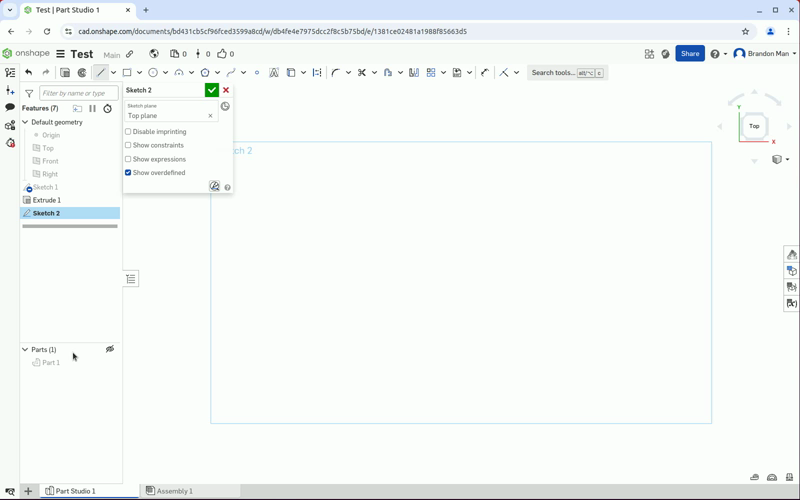
key_down(shift)
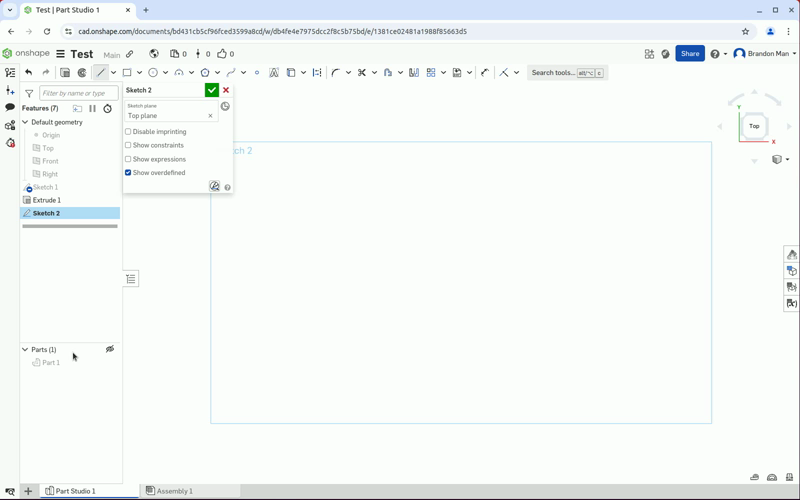
mouse_move(498, 282)
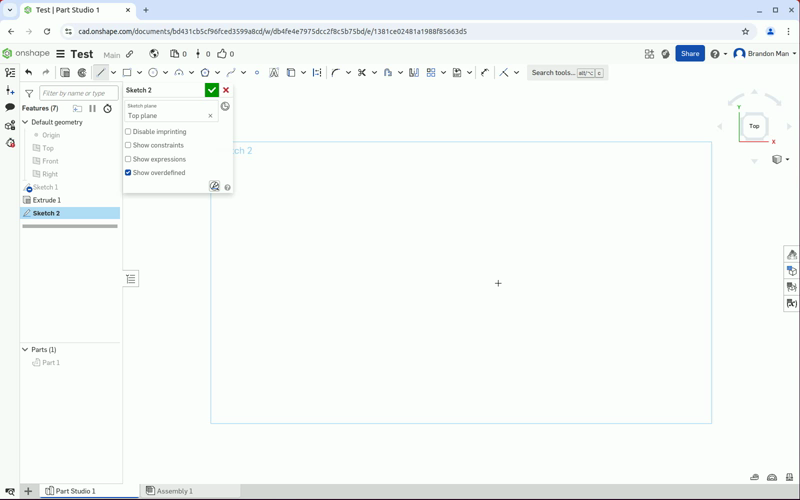
click(498, 282)
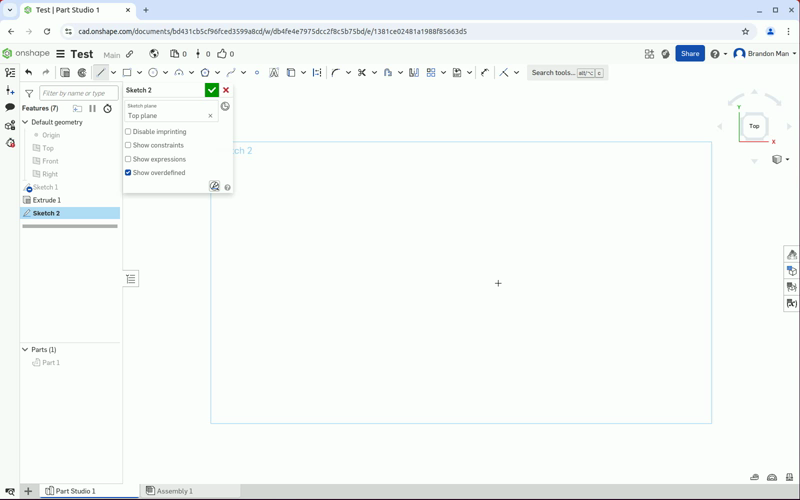
key_up(shift)
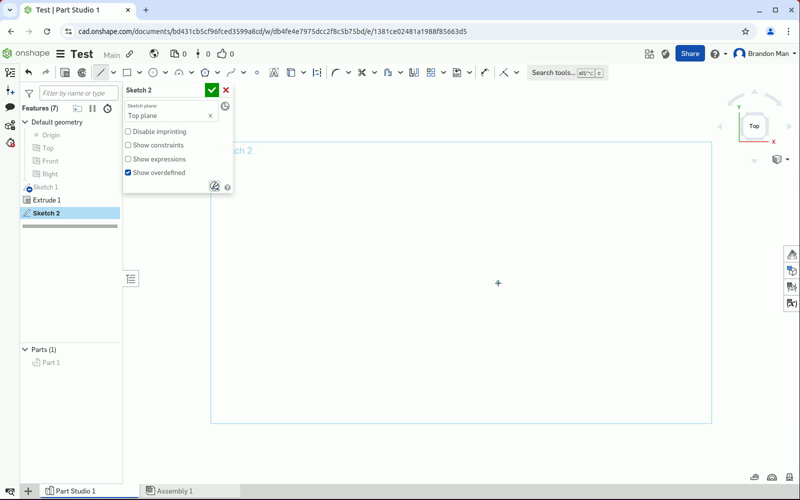
key_down(shift)
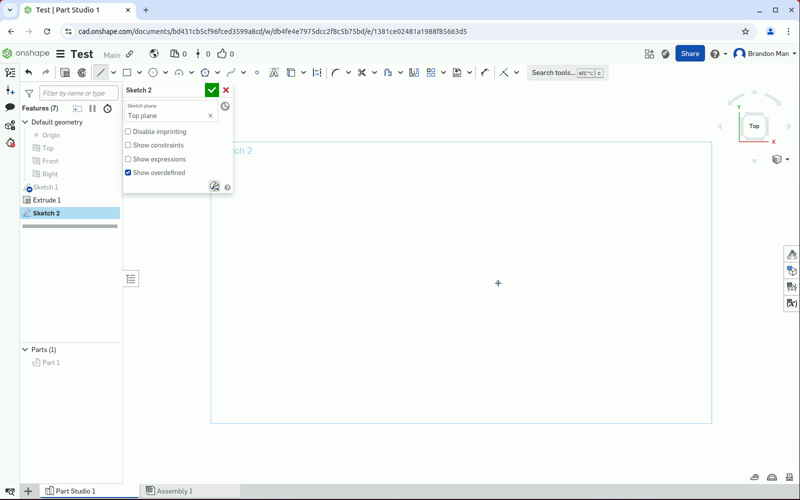
mouse_move(573, 282)
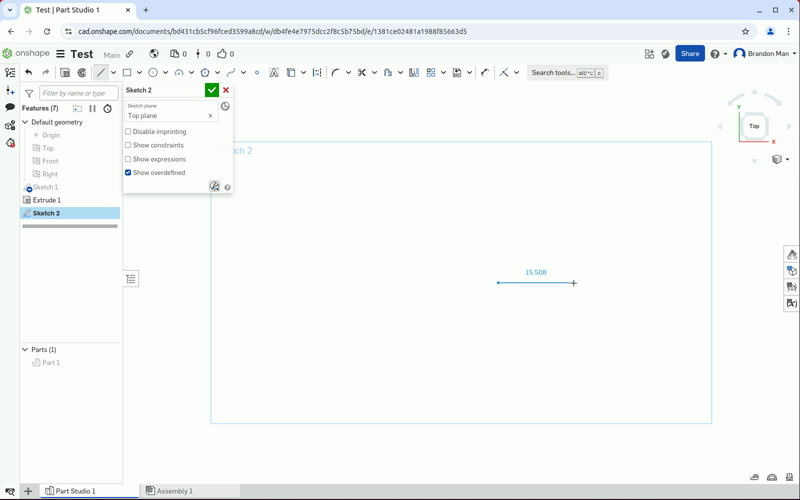
click(573, 282)
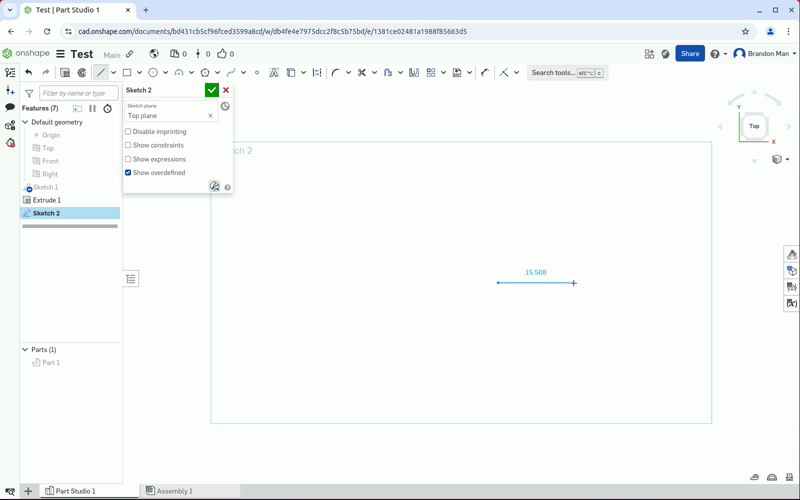
key_up(shift)
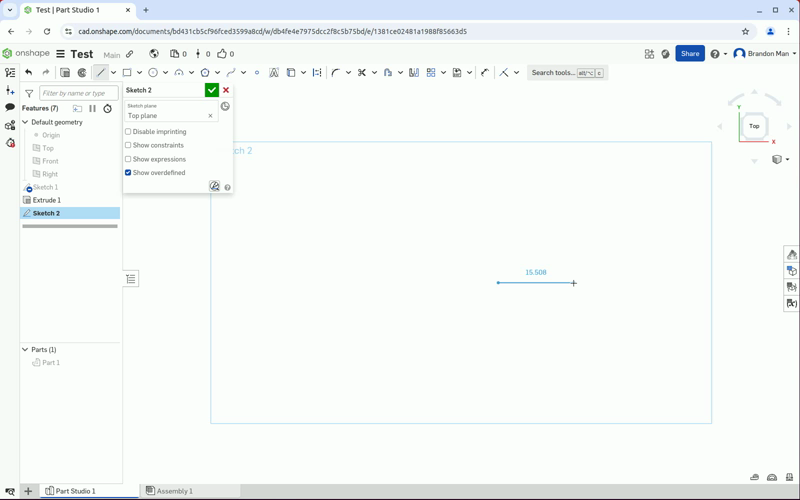
key_down(shift)
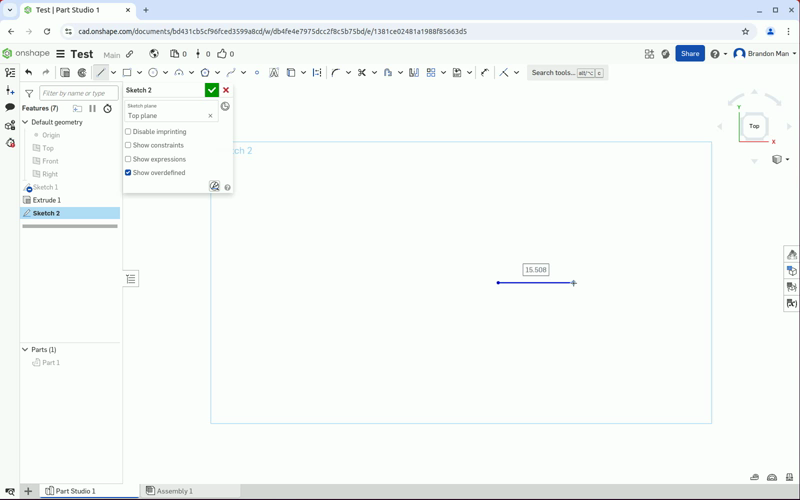
mouse_move(589, 282)
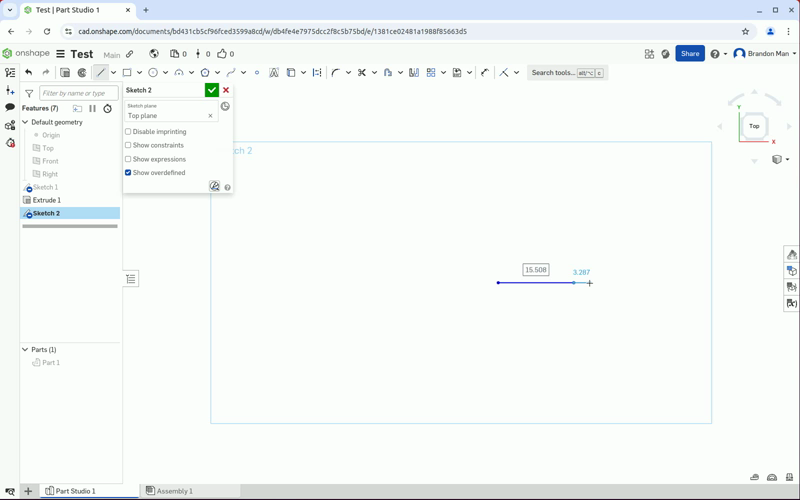
mouse_move(573, 282)
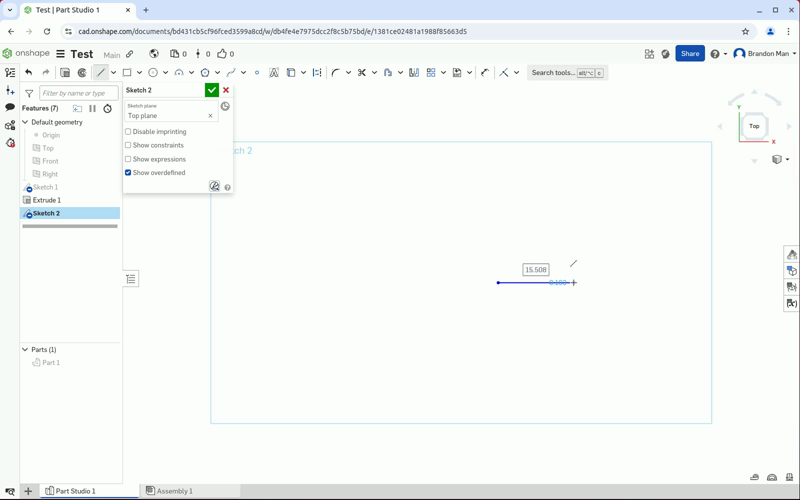
scroll(6)
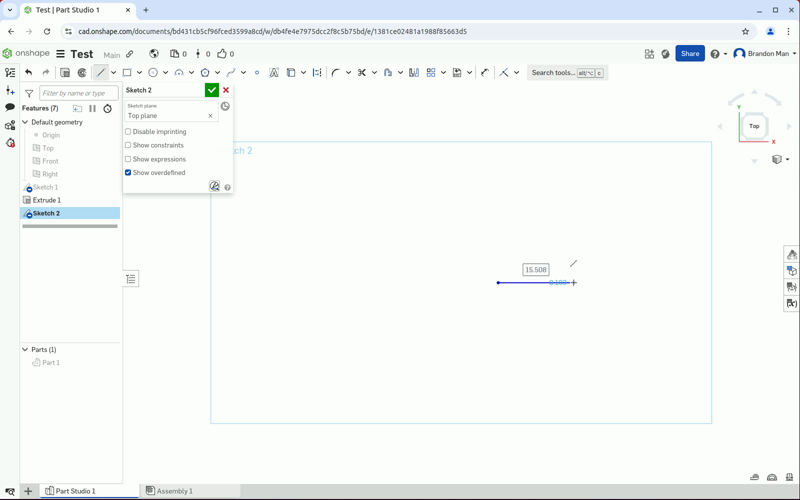
scroll(6)
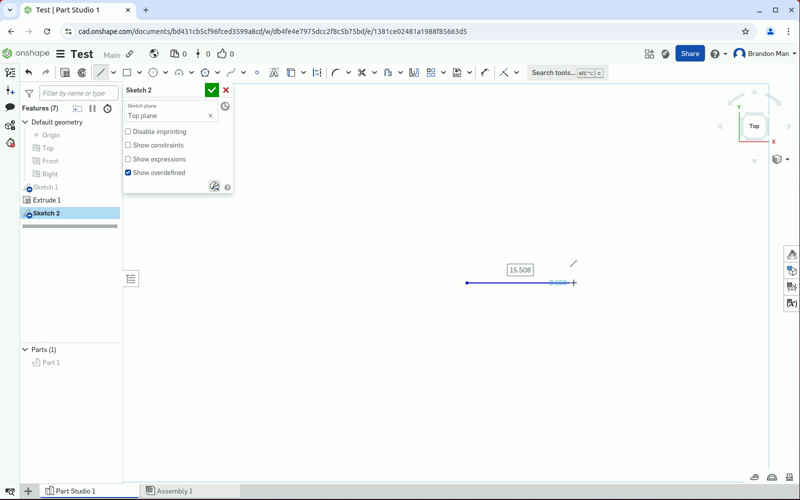
scroll(6)
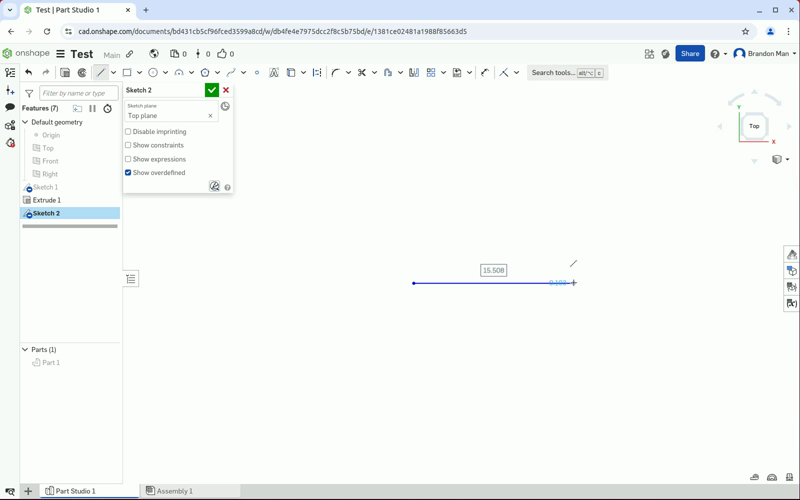
scroll(6)
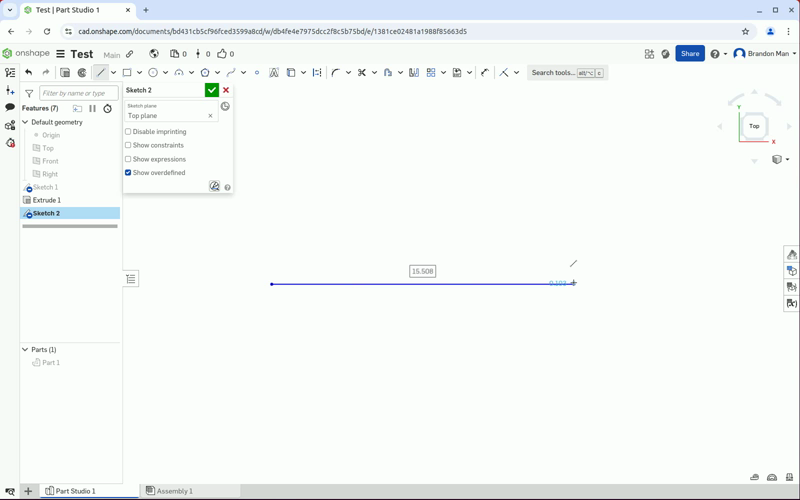
scroll(6)
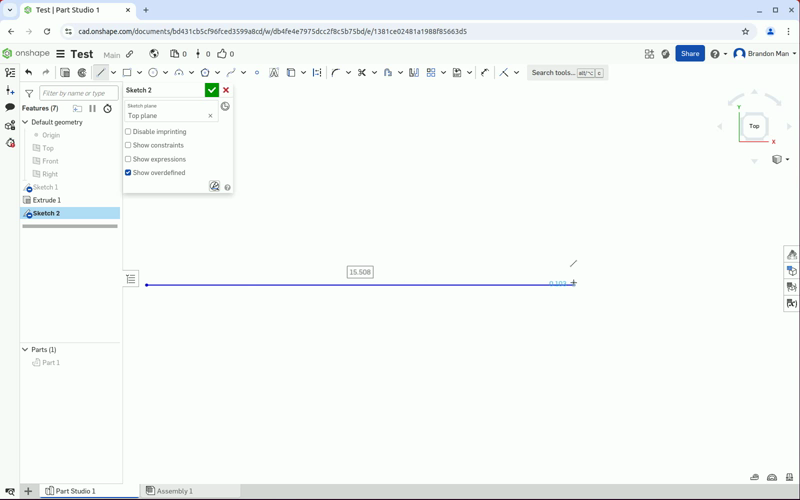
scroll(6)
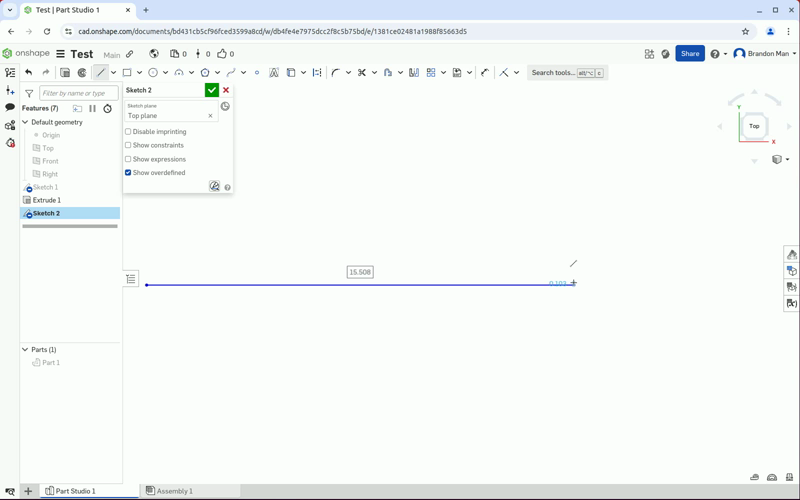
scroll(6)
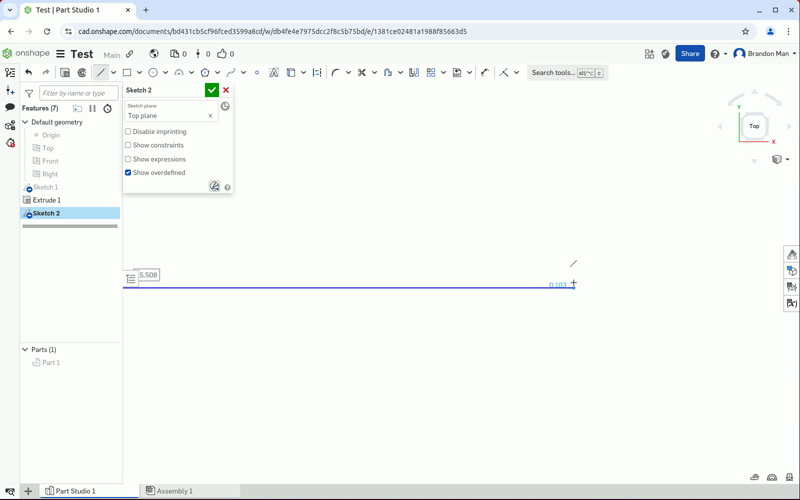
click(573, 282)
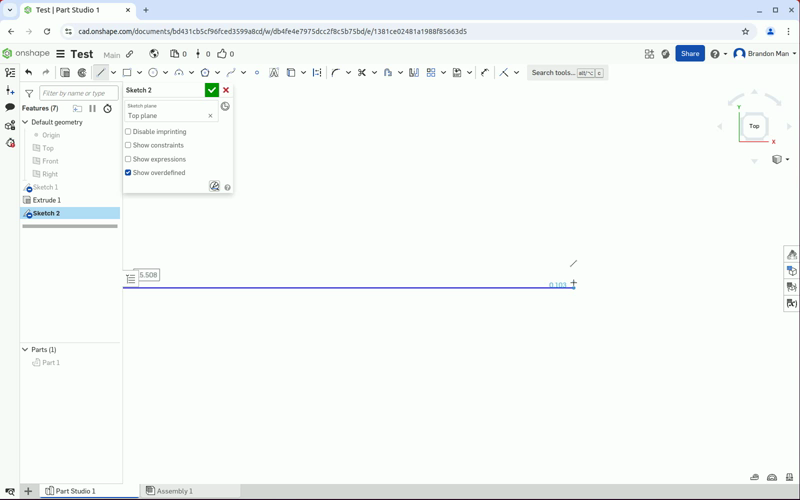
scroll(-6)
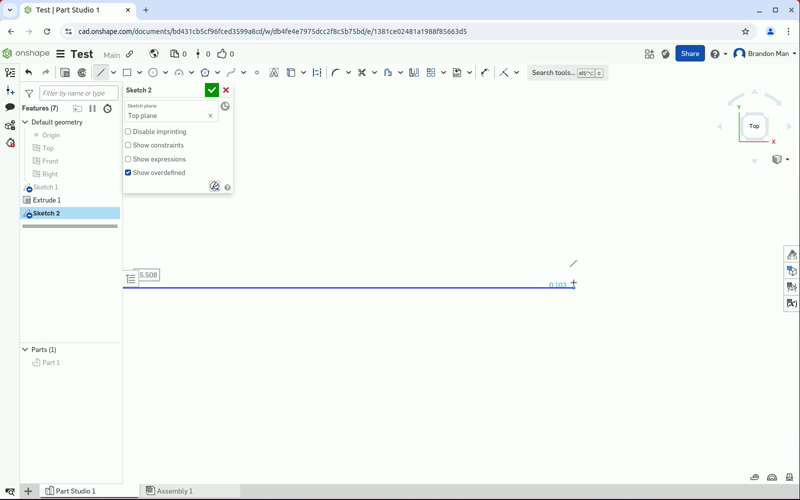
scroll(-6)
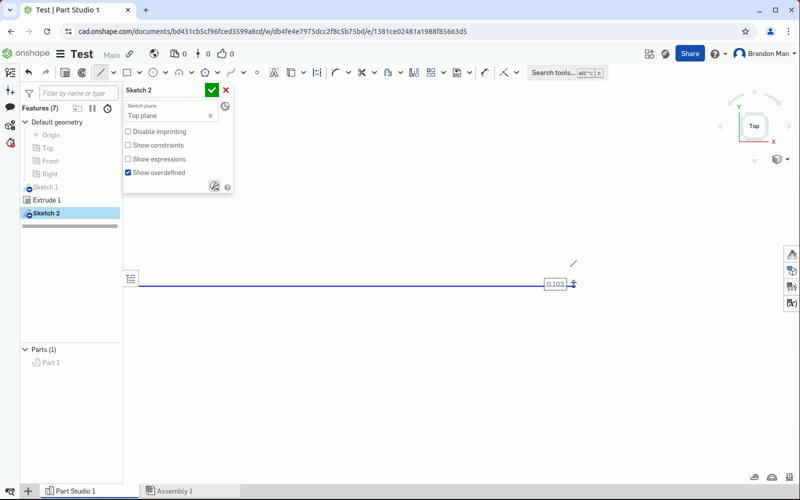
scroll(-6)
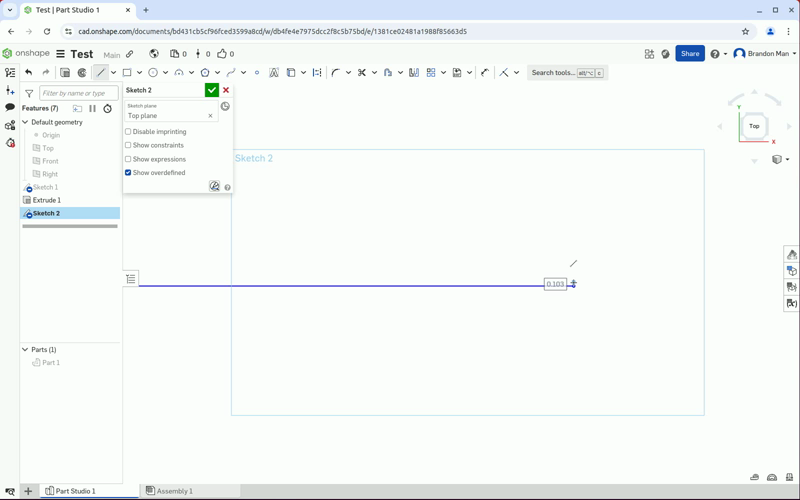
scroll(-6)
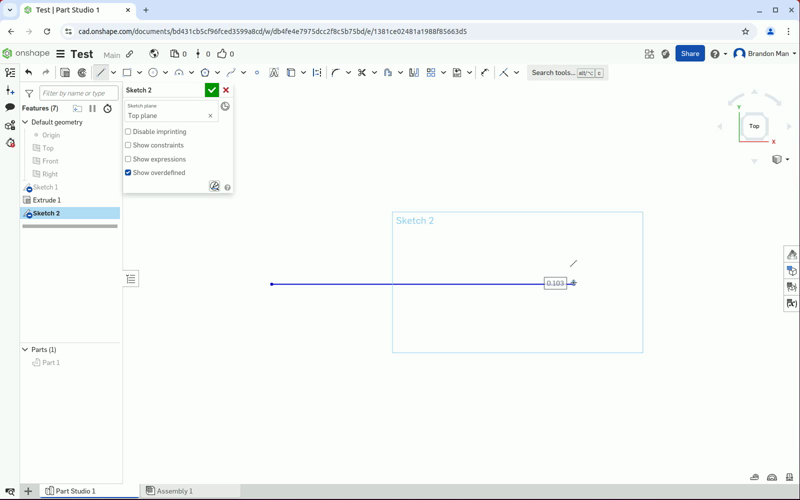
scroll(-6)
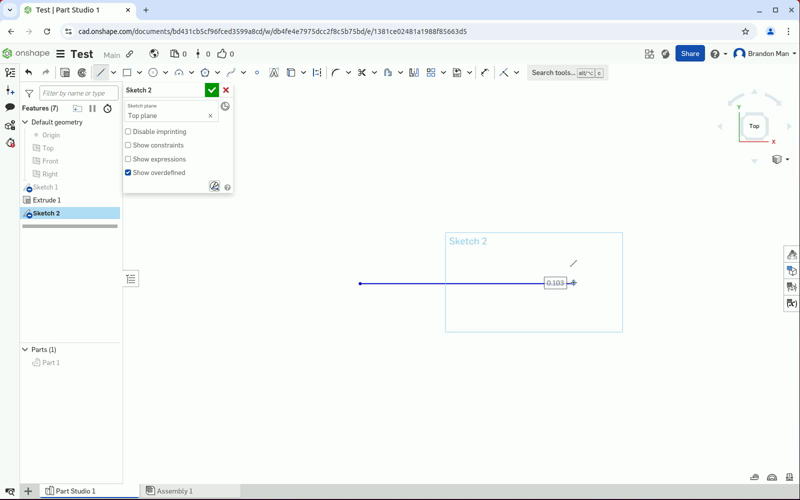
scroll(-6)
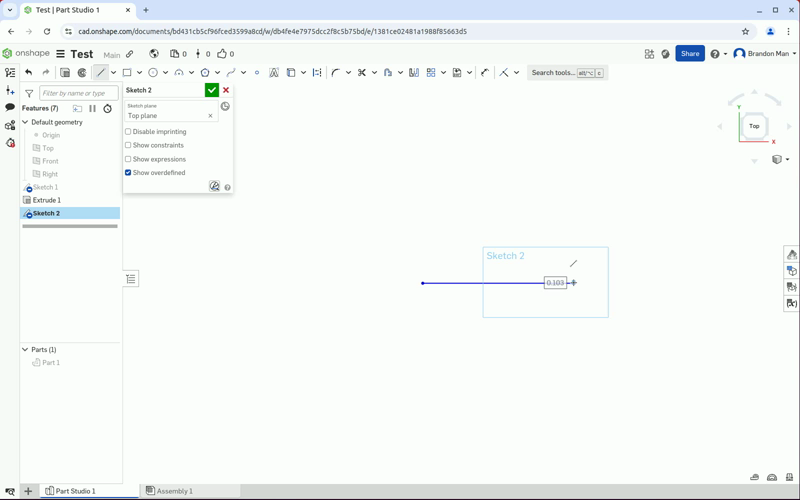
scroll(-6)
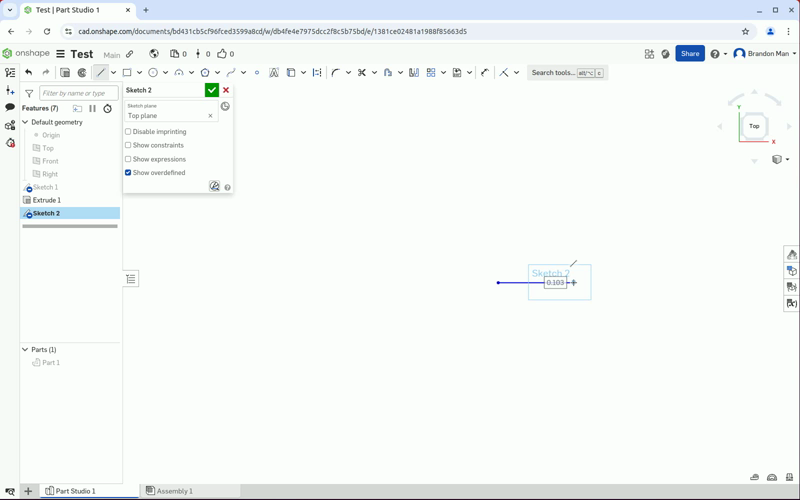
key_up(shift)
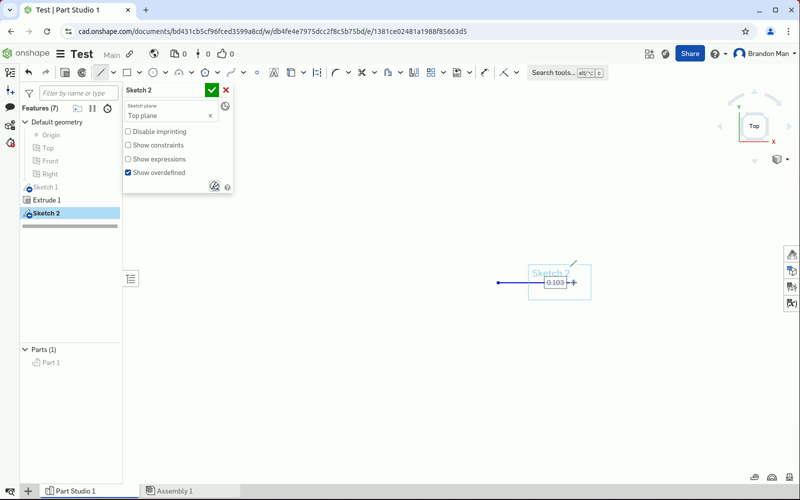
key_down(shift)
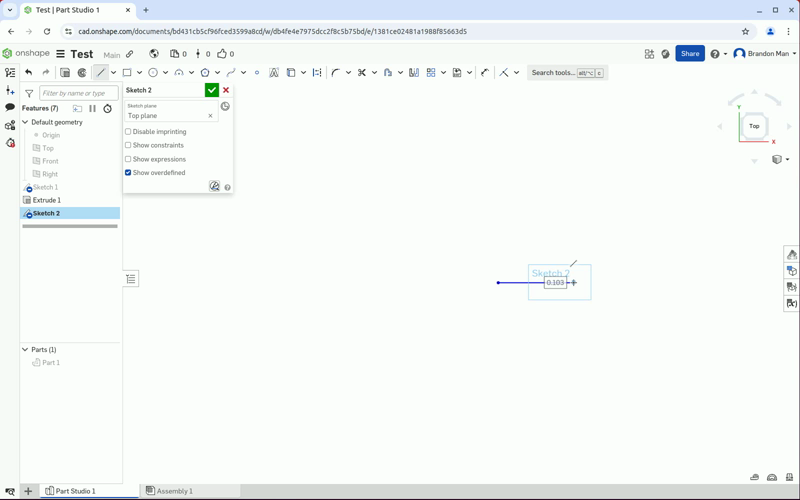
mouse_move(498, 282)
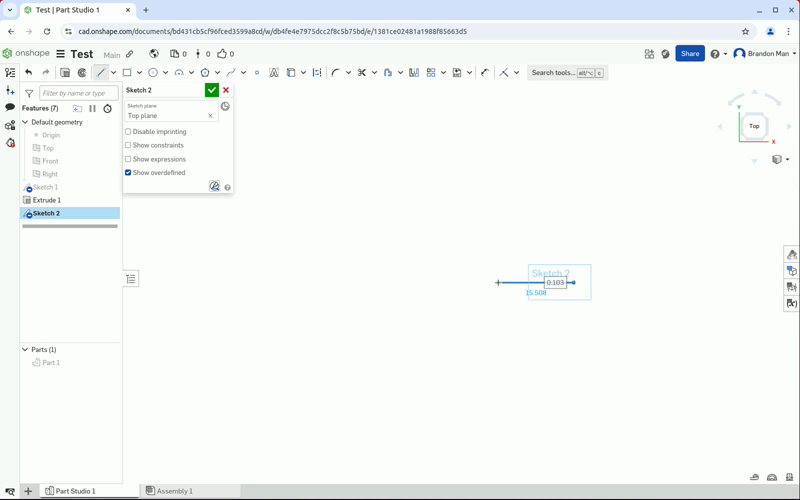
scroll(6)
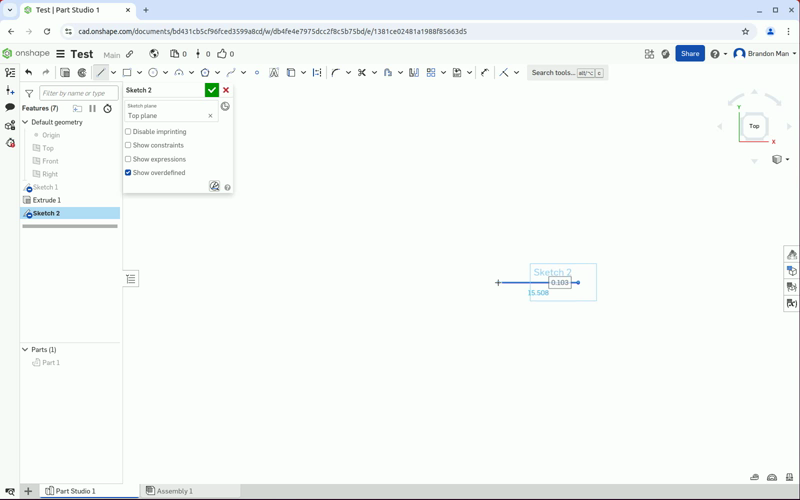
scroll(6)
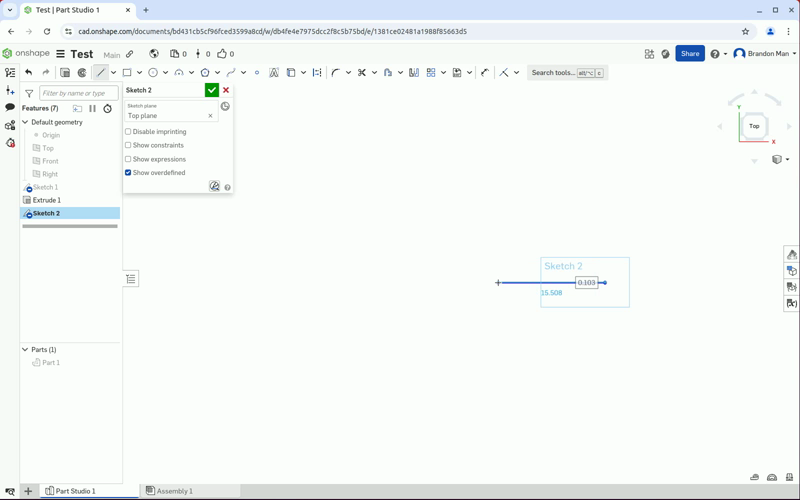
scroll(6)
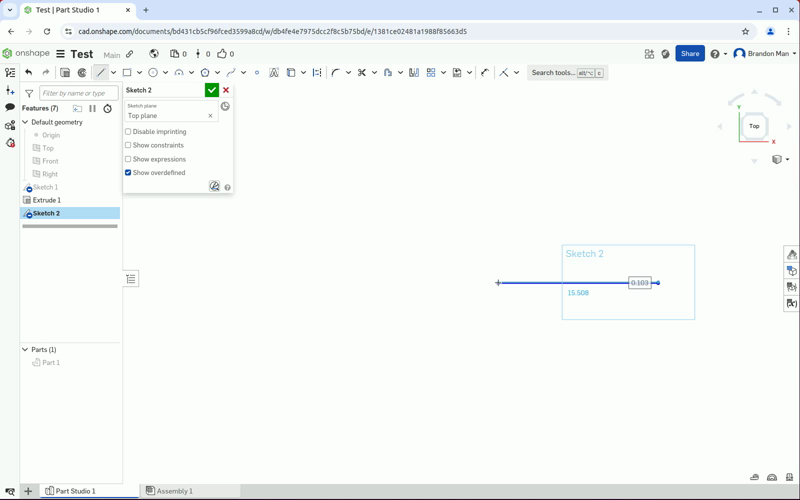
scroll(6)
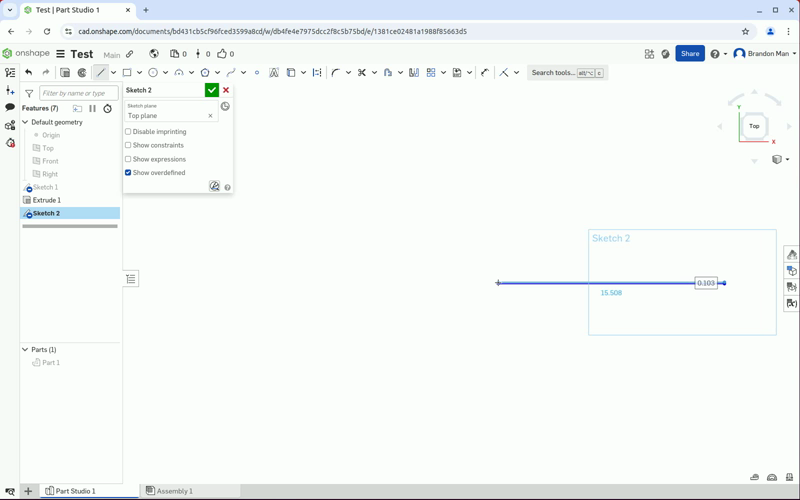
scroll(6)
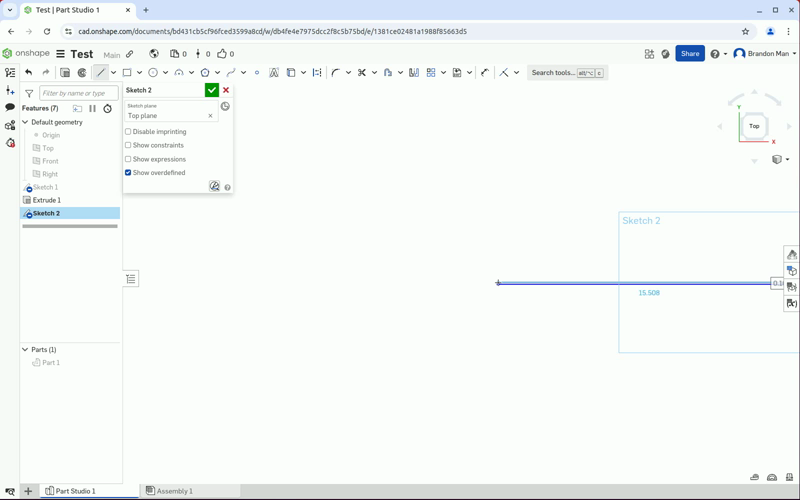
scroll(6)
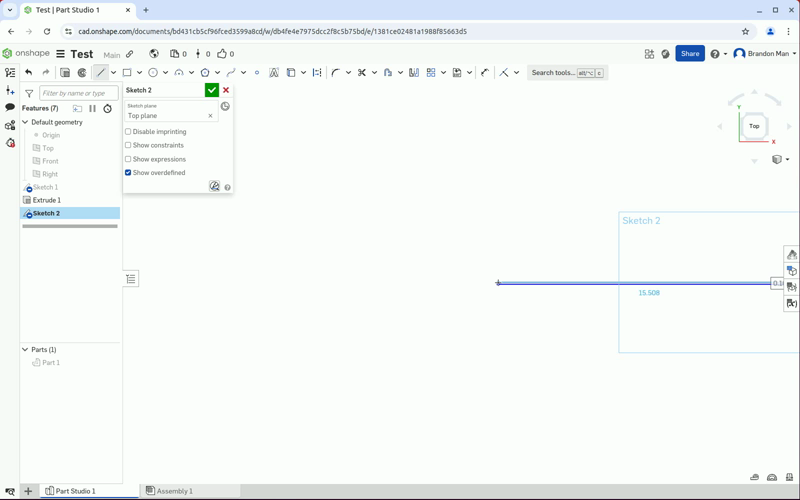
scroll(6)
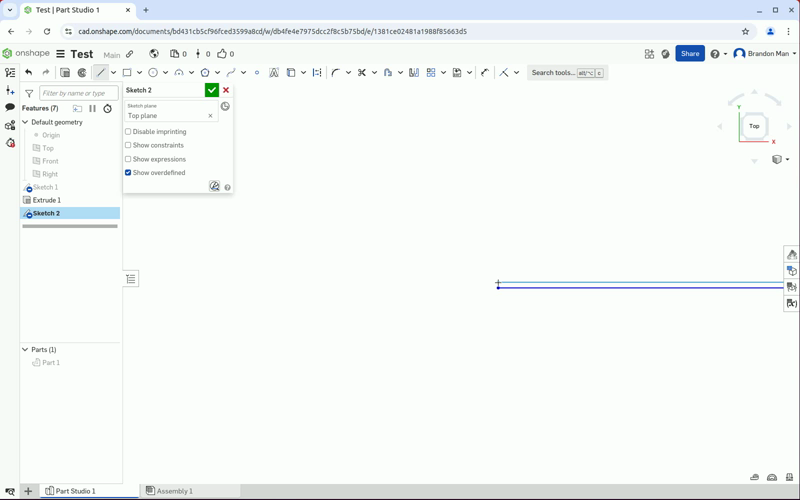
click(498, 282)
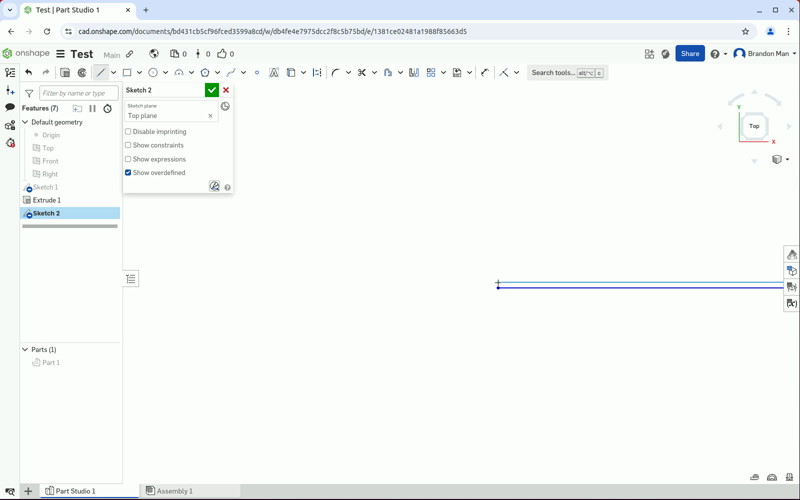
scroll(-6)
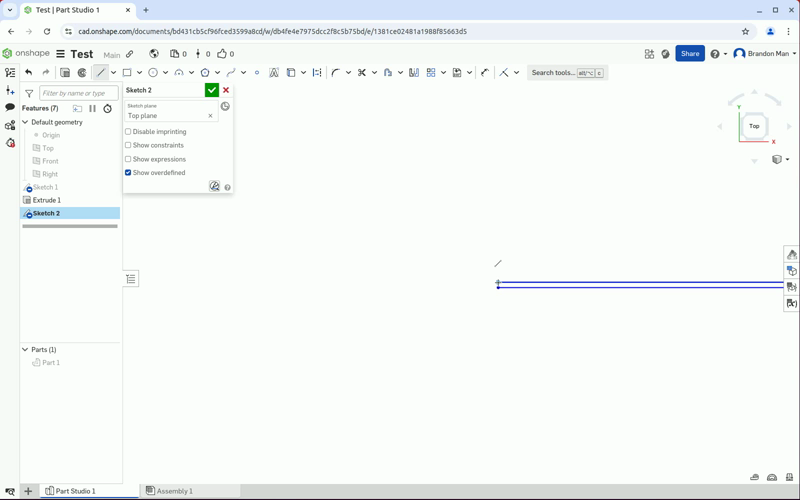
scroll(-6)
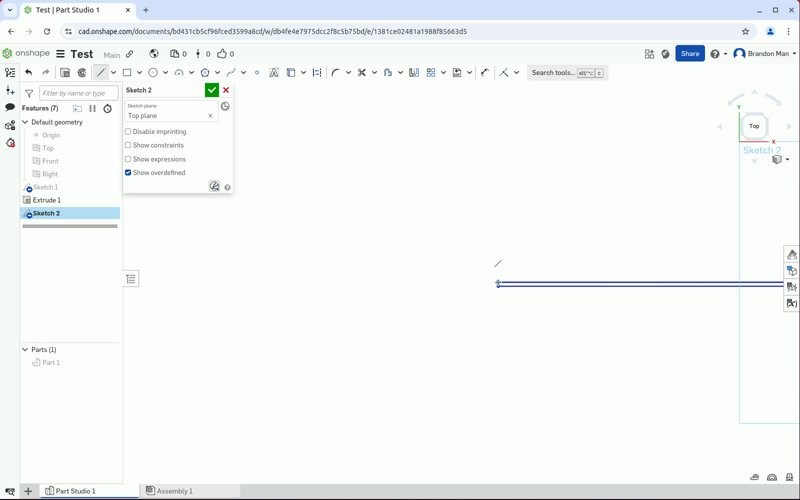
scroll(-6)
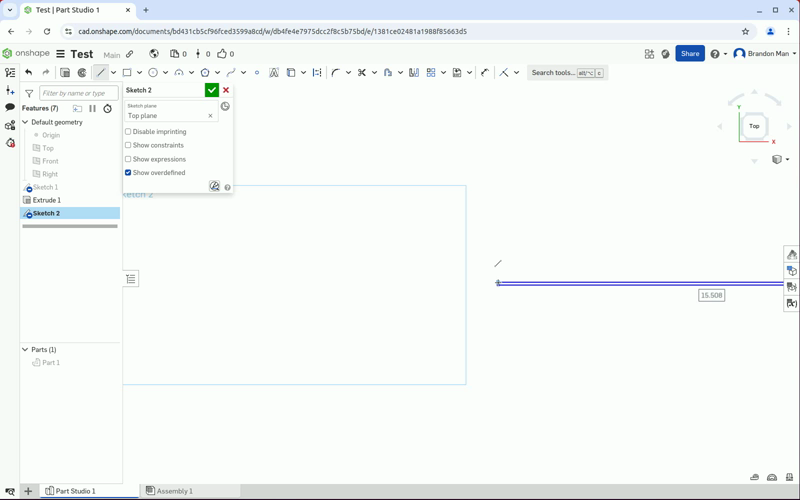
scroll(-6)
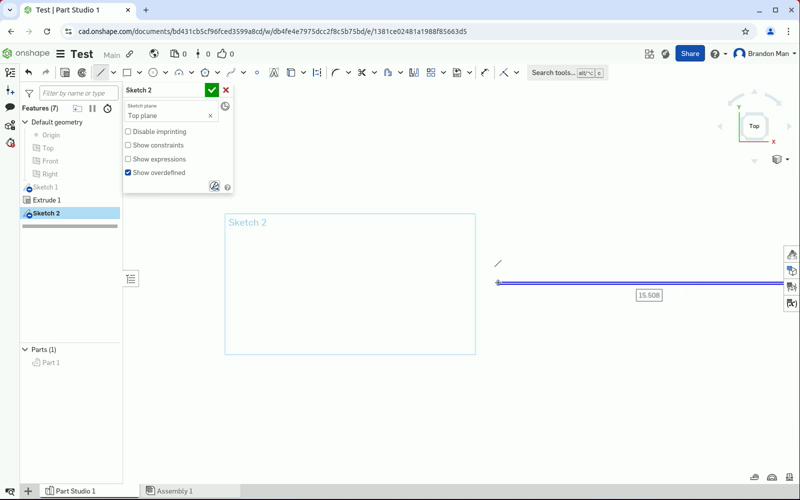
scroll(-6)
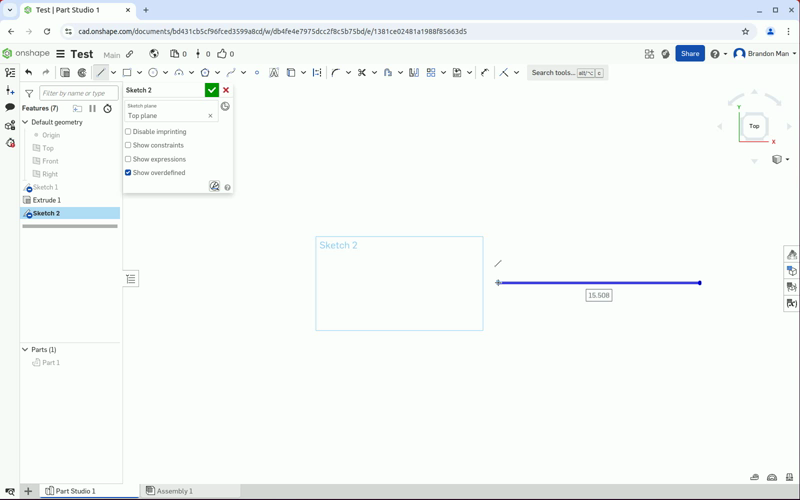
scroll(-6)
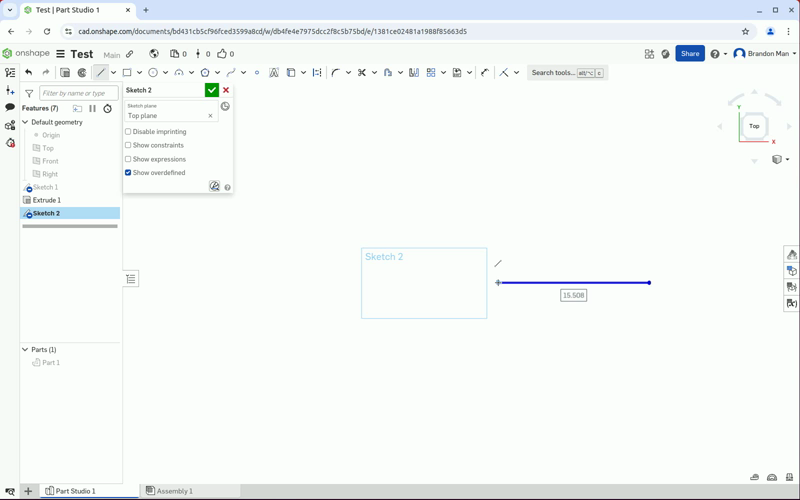
scroll(-6)
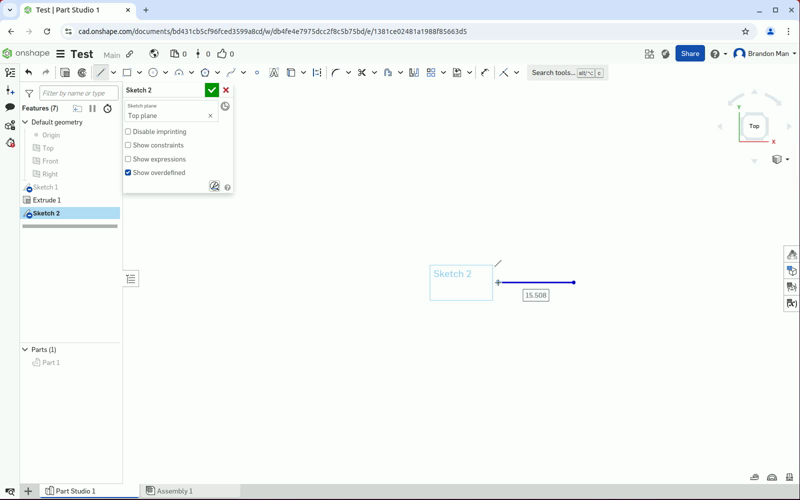
key_up(shift)
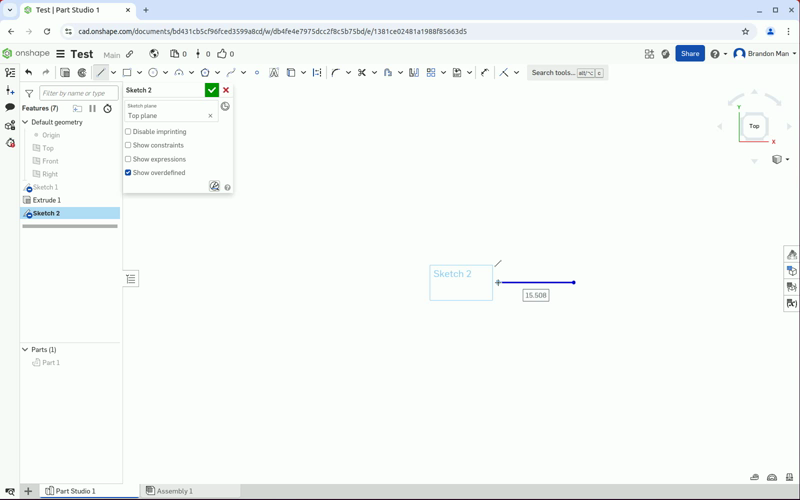
mouse_move(528, 282)
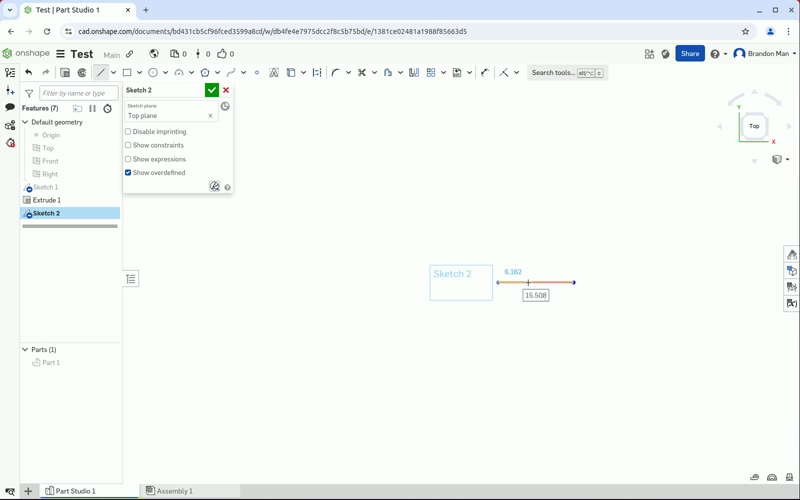
key_down(shift)
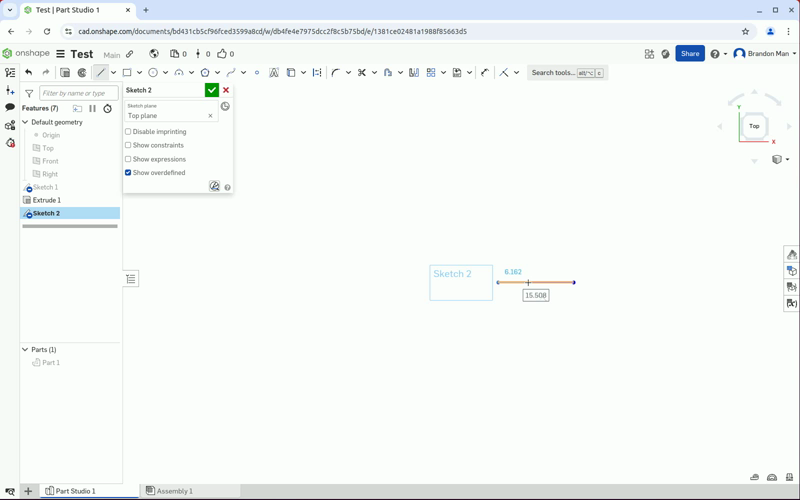
mouse_move(498, 282)
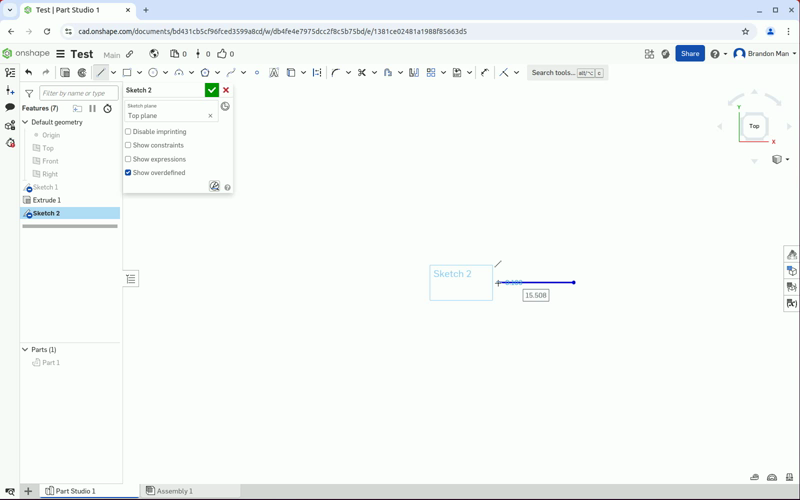
scroll(6)
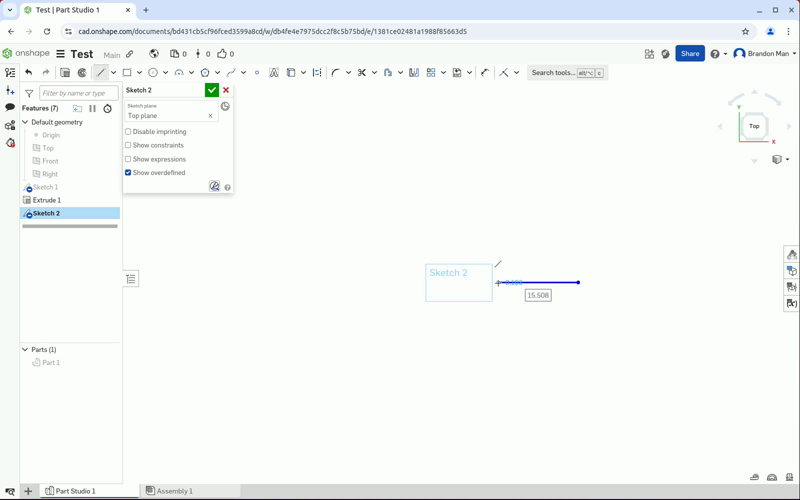
scroll(6)
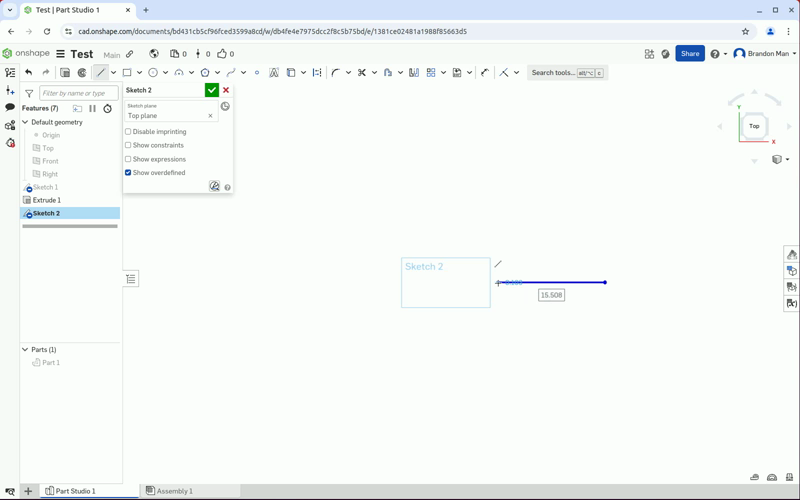
scroll(6)
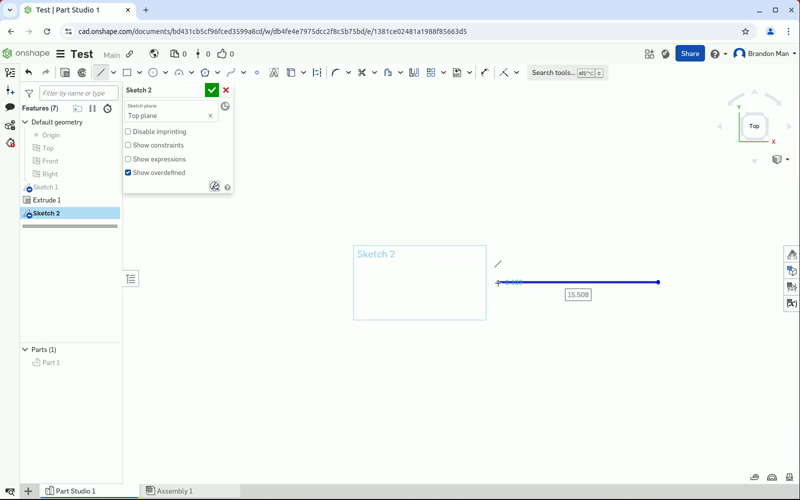
scroll(6)
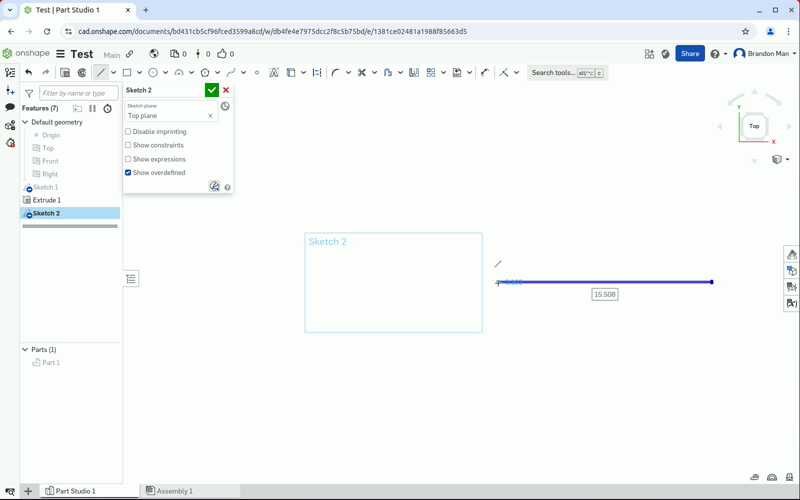
scroll(6)
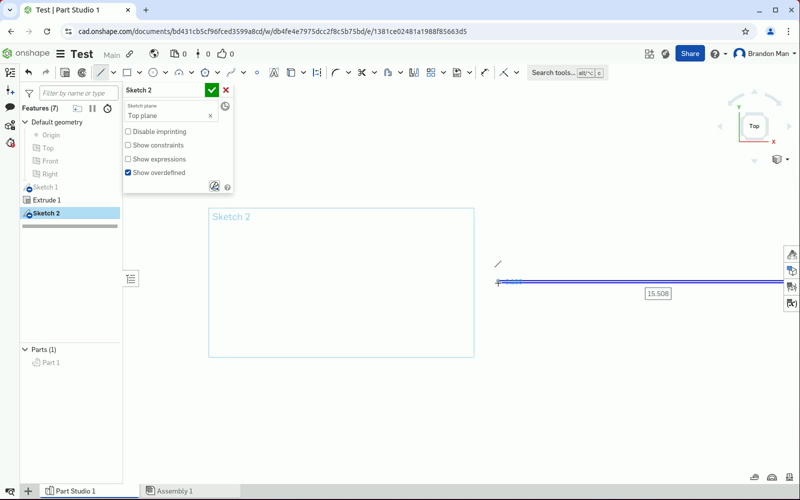
scroll(6)
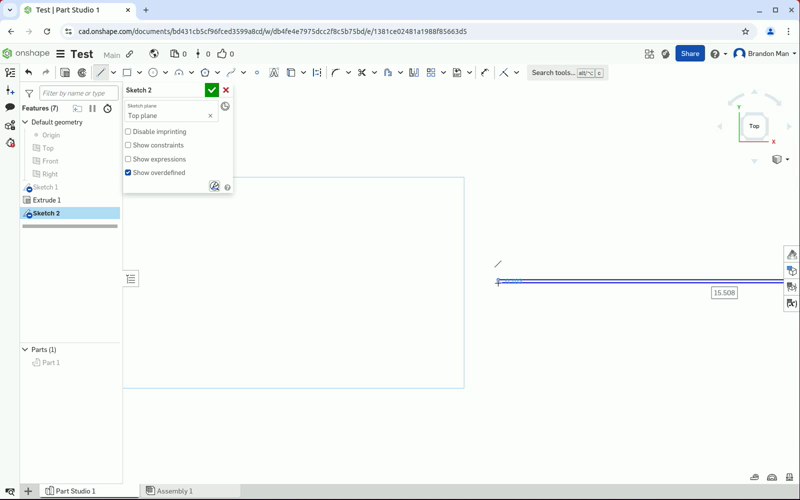
scroll(6)
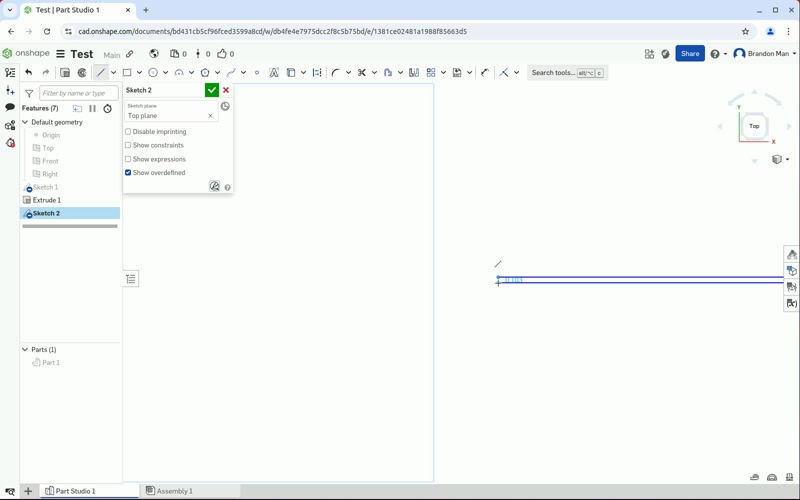
key_up(shift)
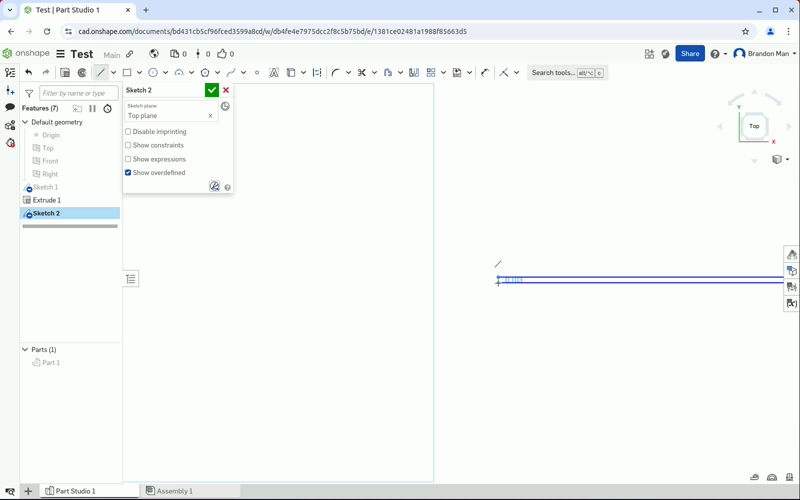
click(498, 282)
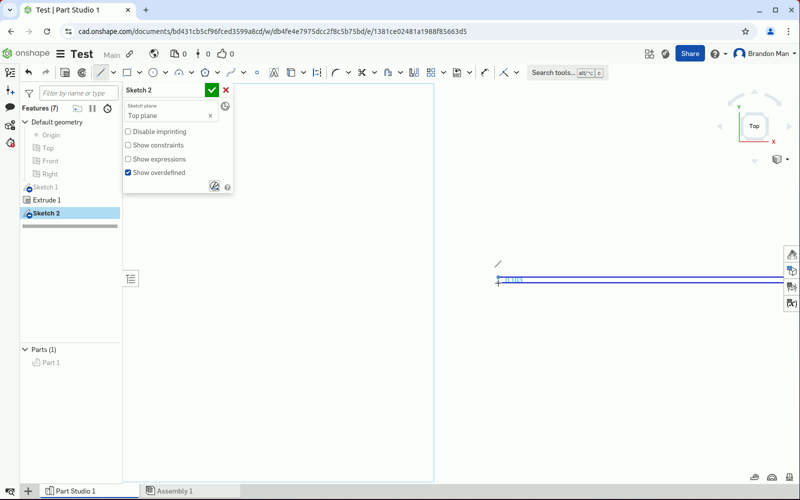
scroll(-6)
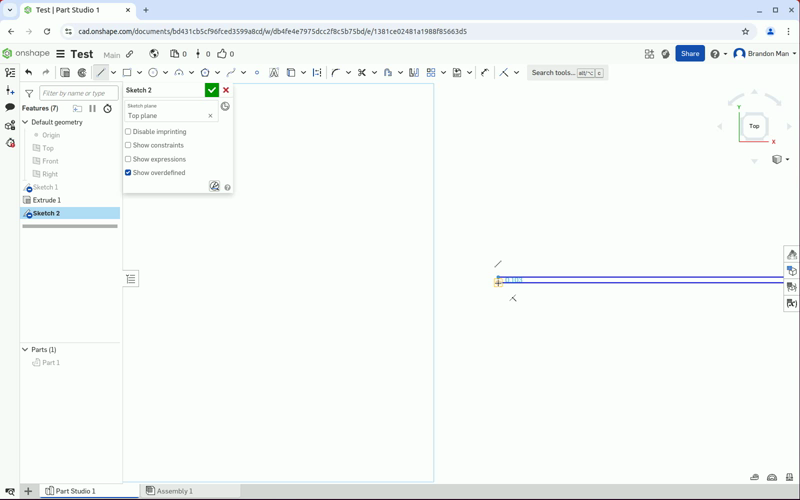
scroll(-6)
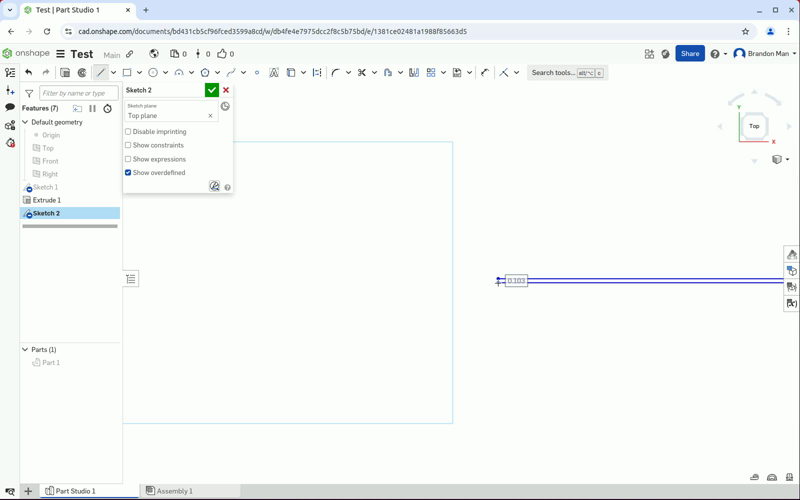
scroll(-6)
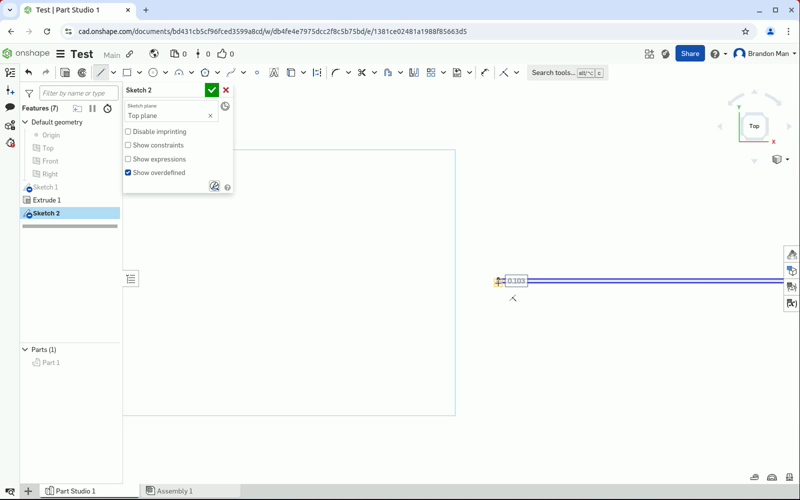
scroll(-6)
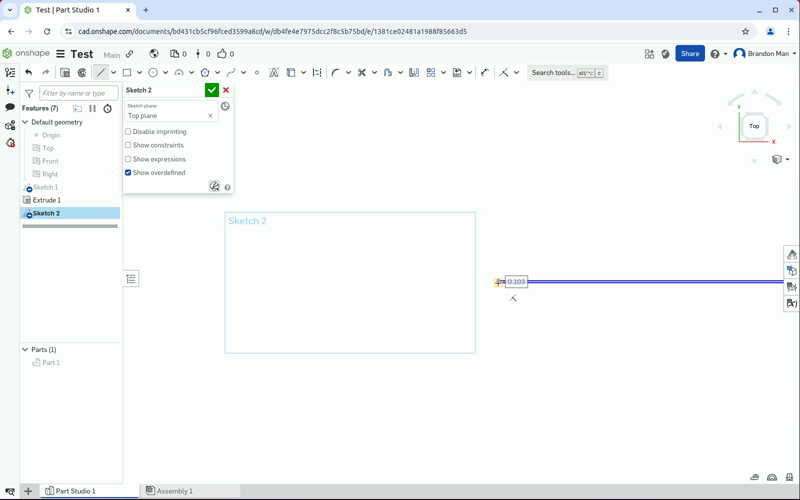
scroll(-6)
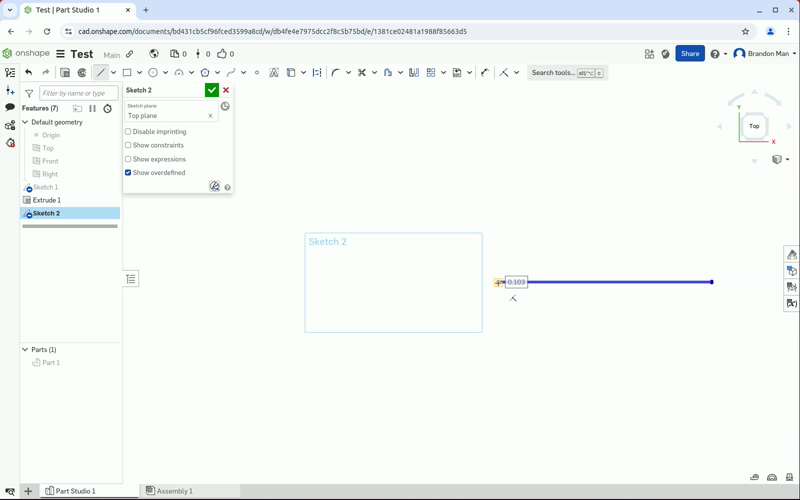
scroll(-6)
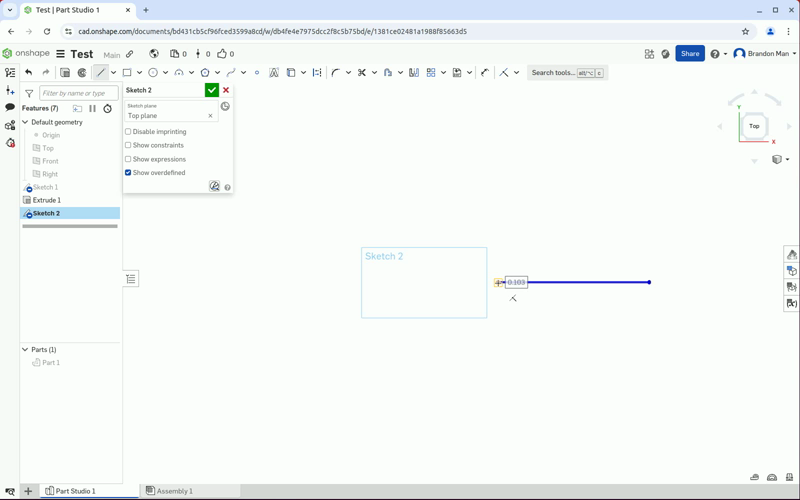
scroll(-6)
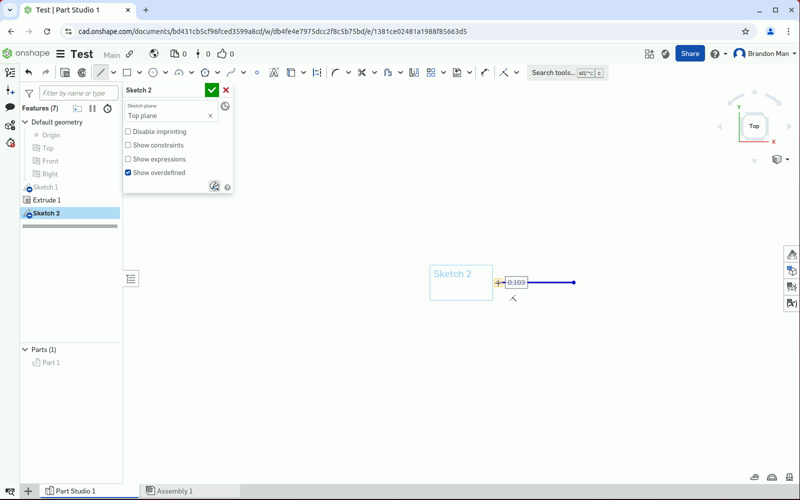
key(esc)
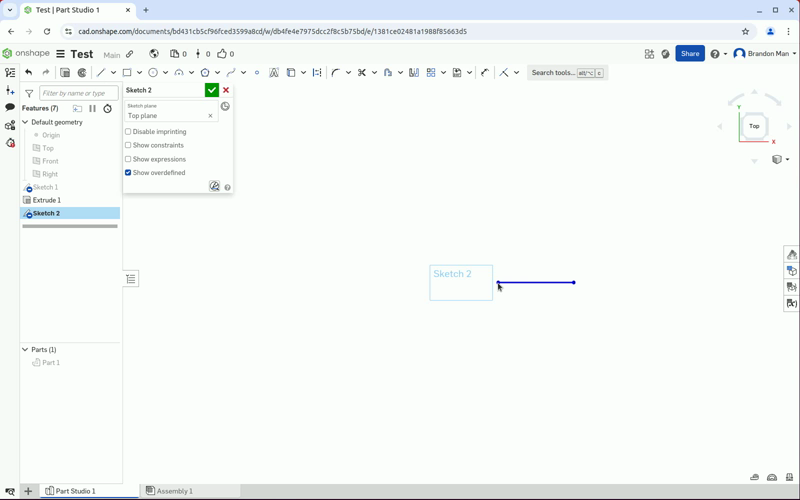
mouse_move(538, 282)
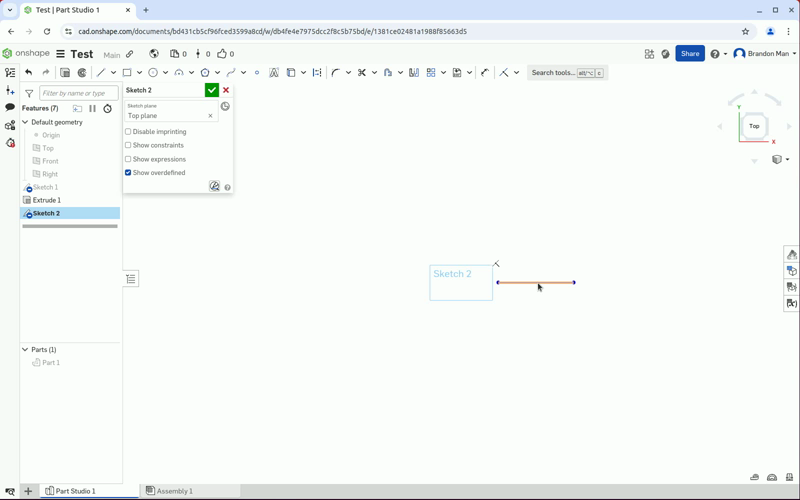
scroll(6)
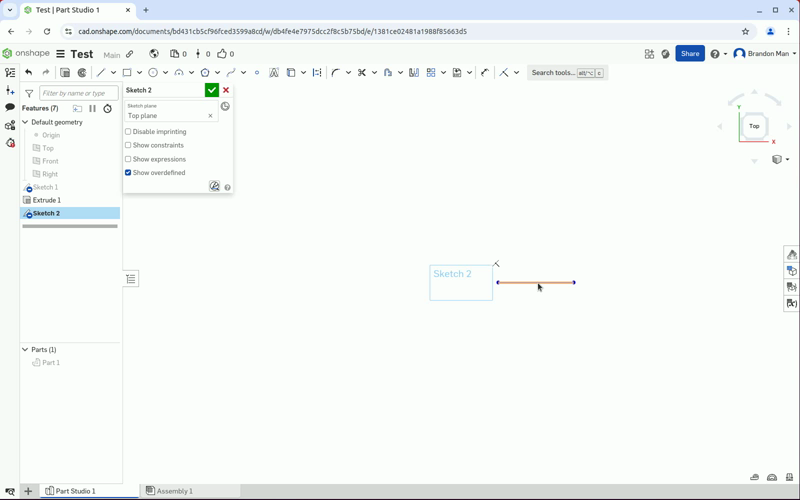
scroll(6)
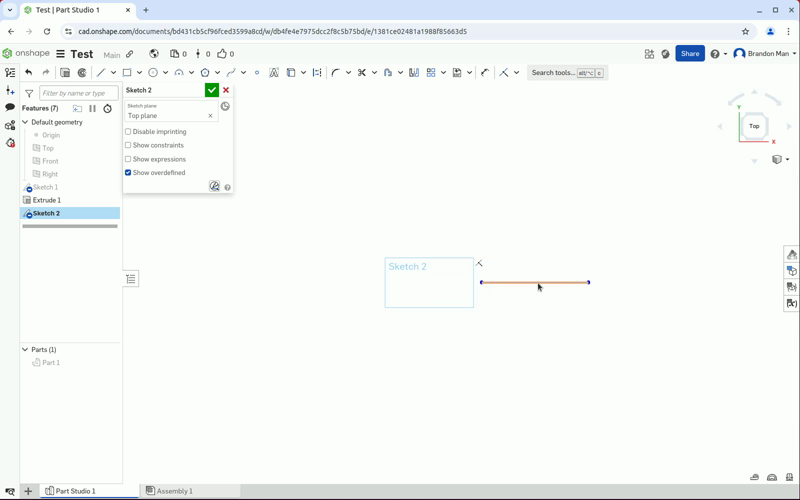
scroll(6)
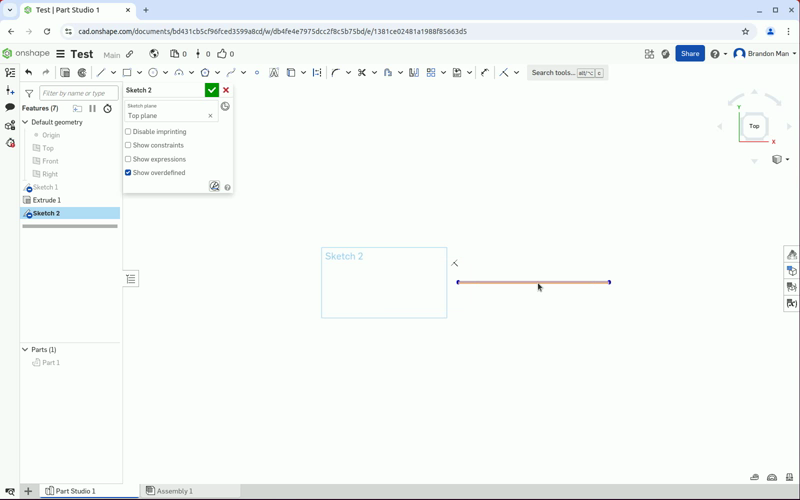
scroll(6)
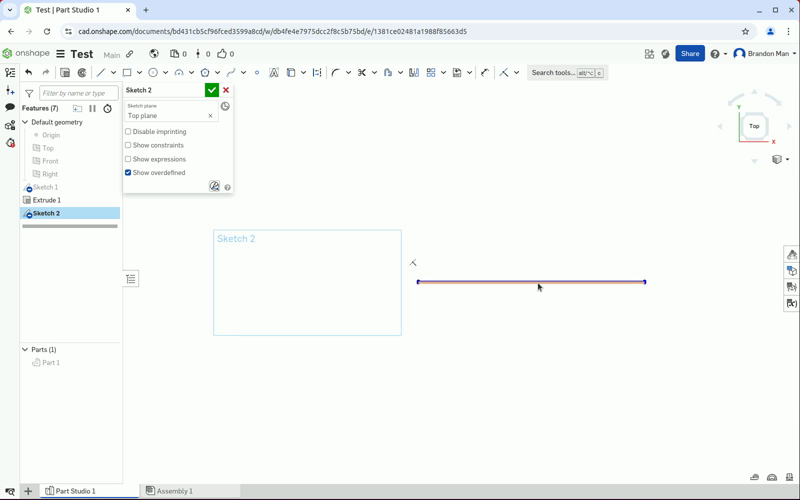
scroll(6)
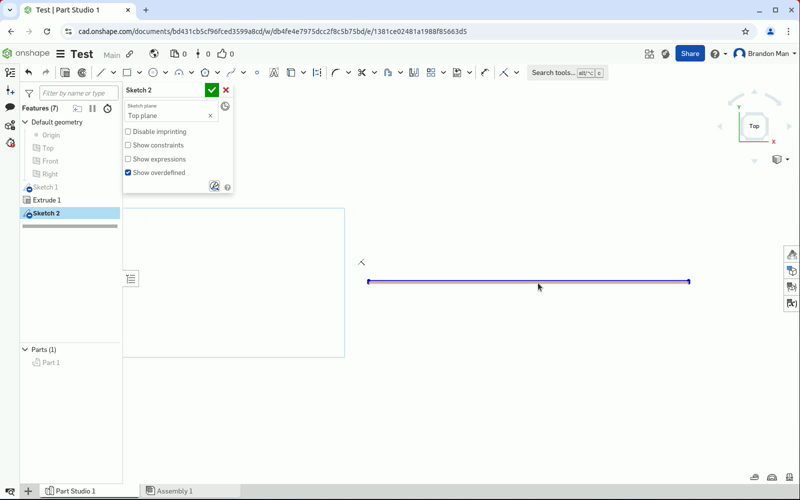
scroll(6)
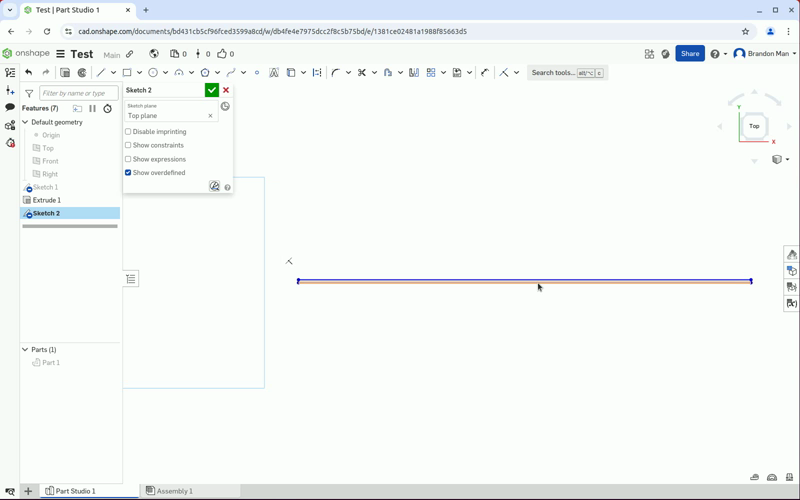
scroll(6)
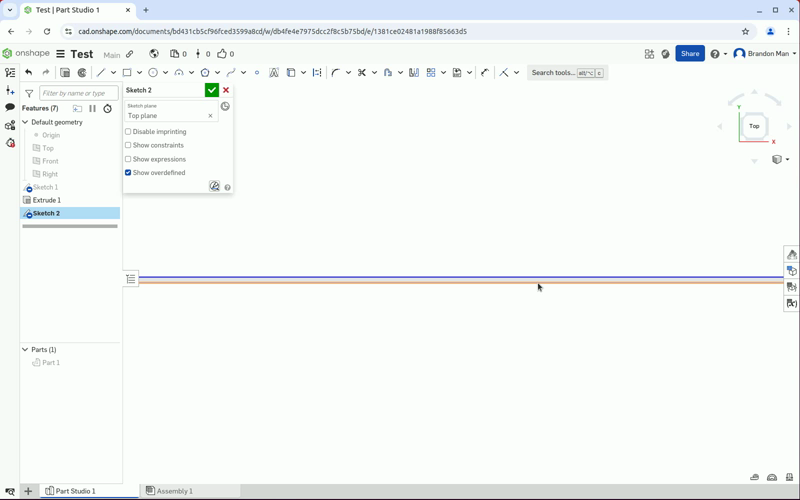
click(538, 282)
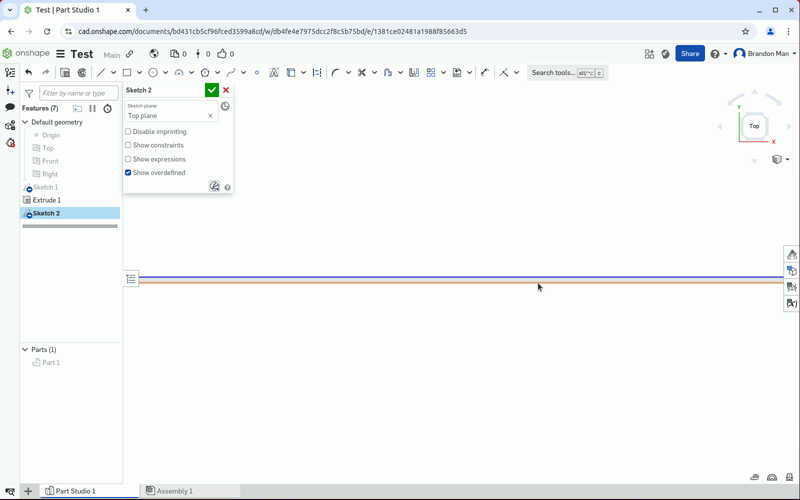
scroll(-6)
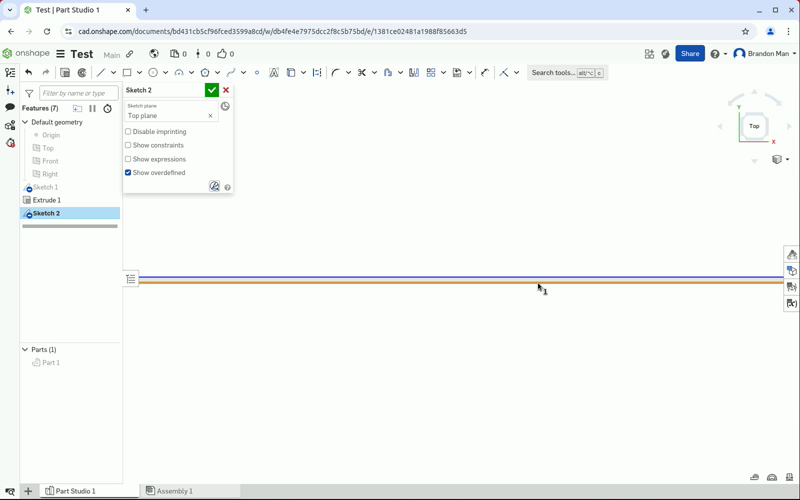
scroll(-6)
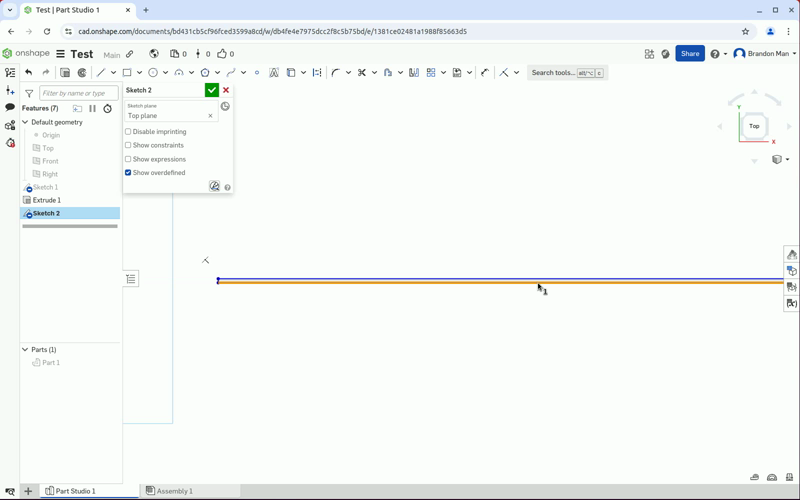
scroll(-6)
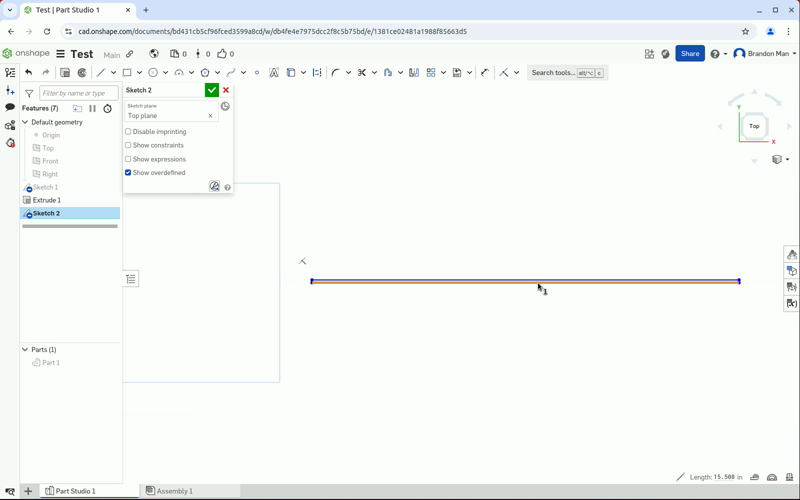
scroll(-6)
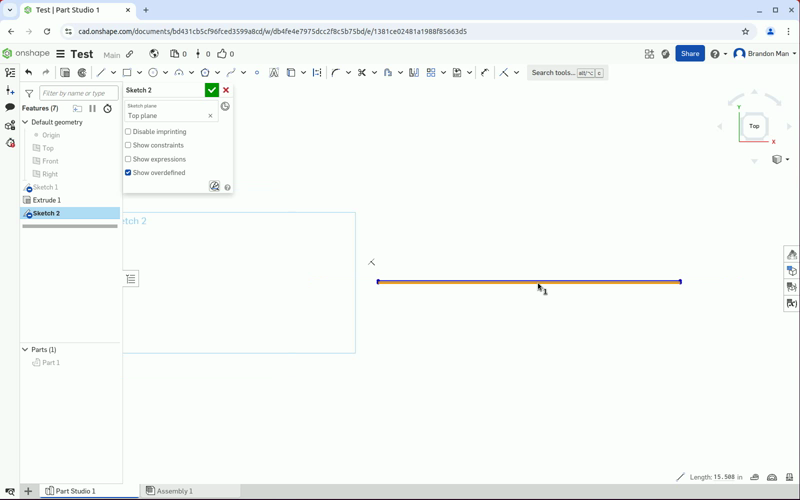
scroll(-6)
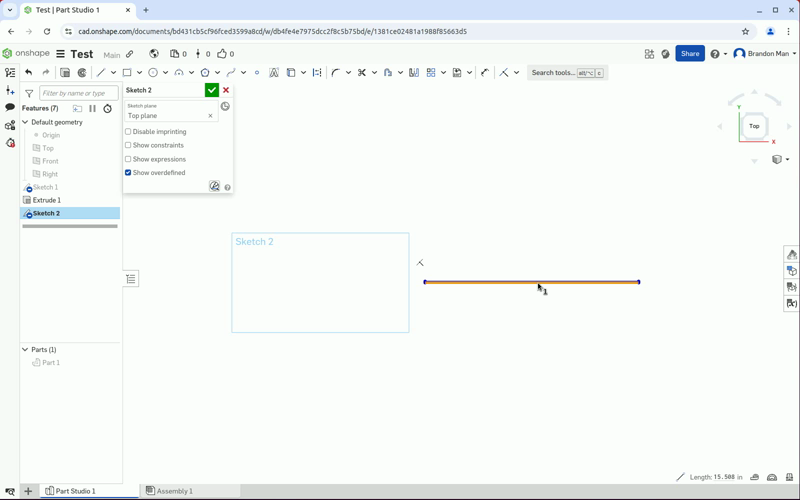
scroll(-6)
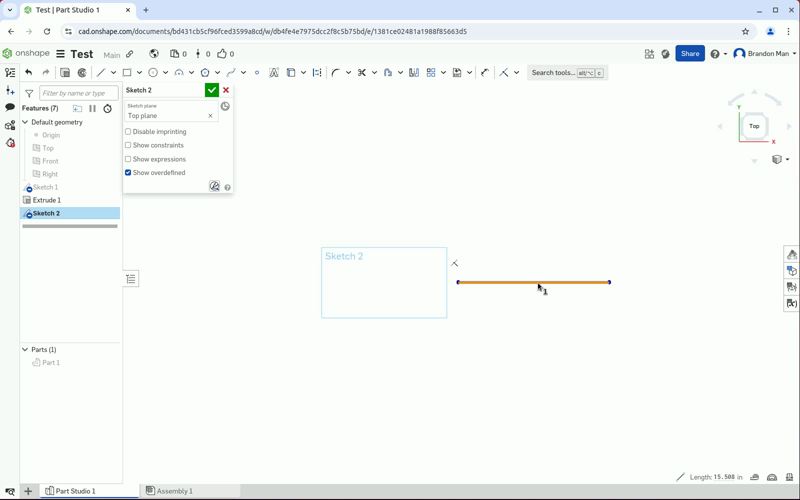
scroll(-6)
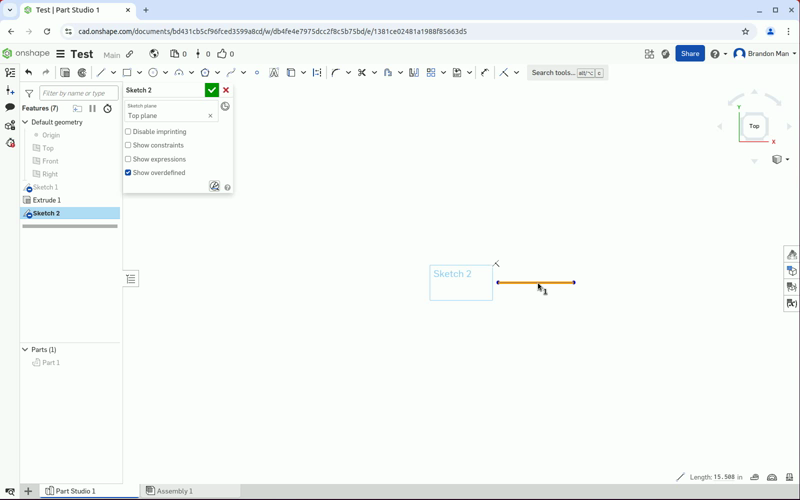
mouse_move(73, 352)
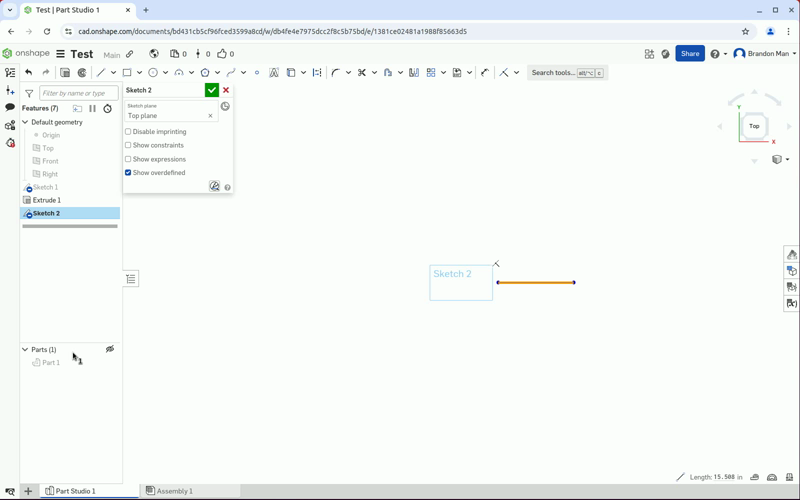
key(shift+y)
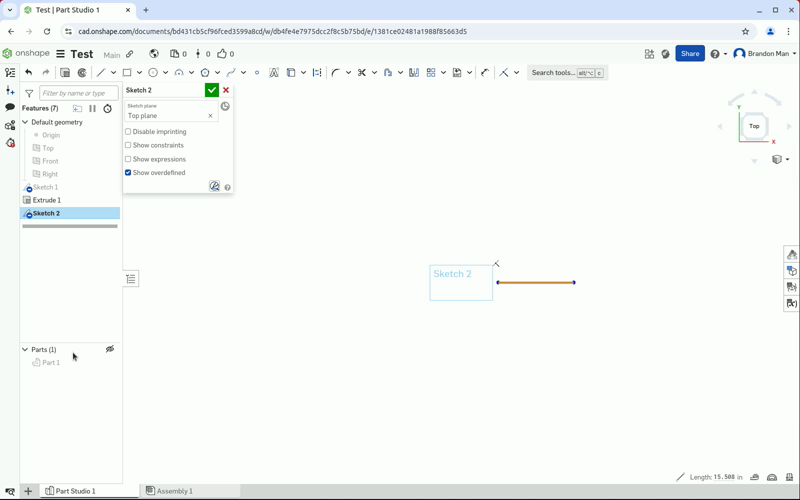
key(shift+e)
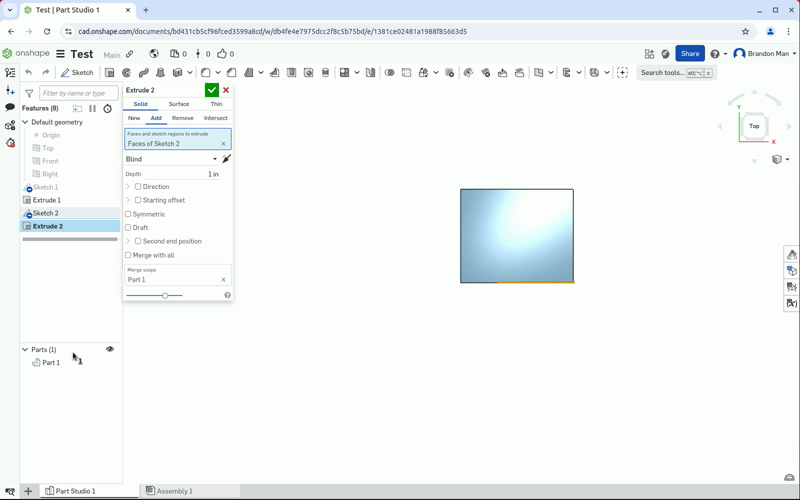
mouse_move(143, 106)
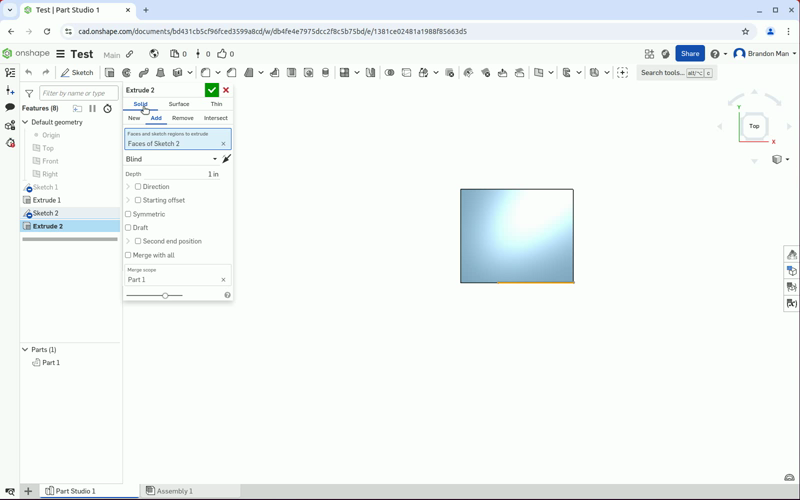
click(143, 106)
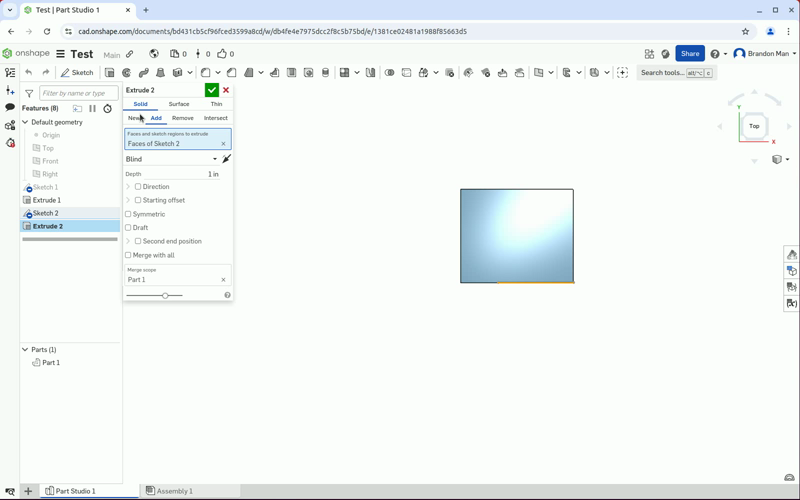
mouse_move(137, 120)
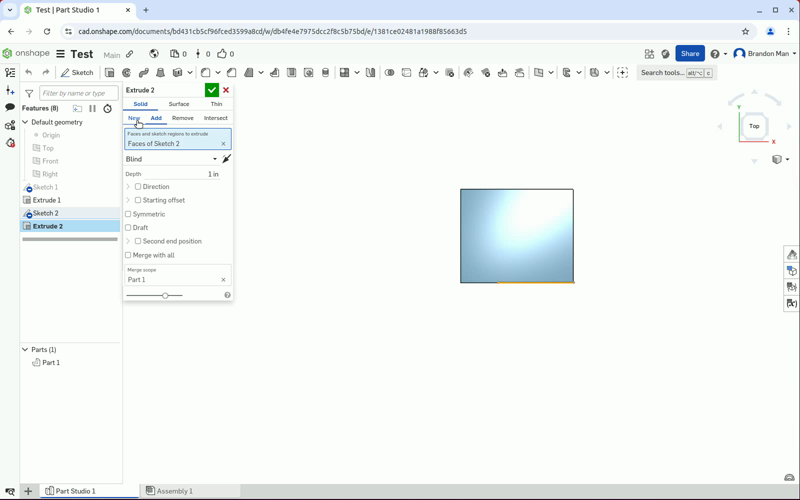
click(137, 120)
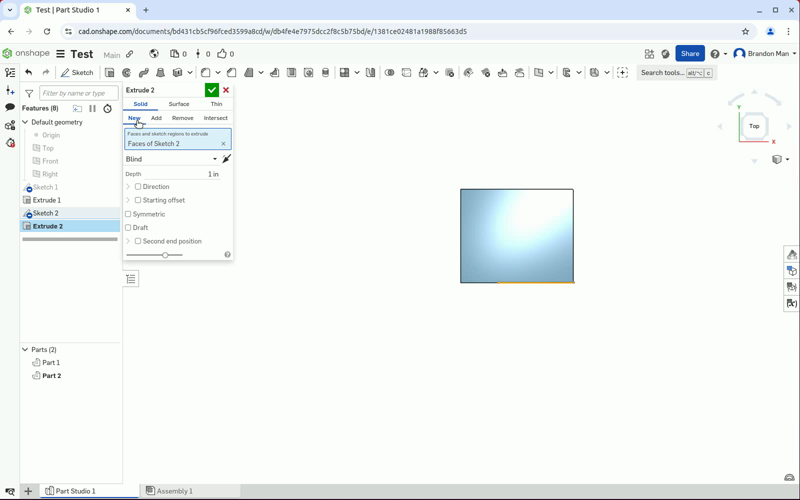
key(tab, 4)
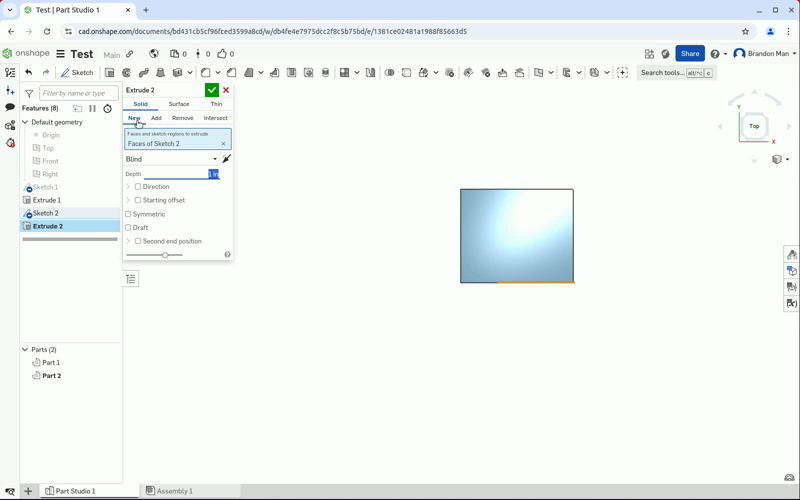
text(3.37)
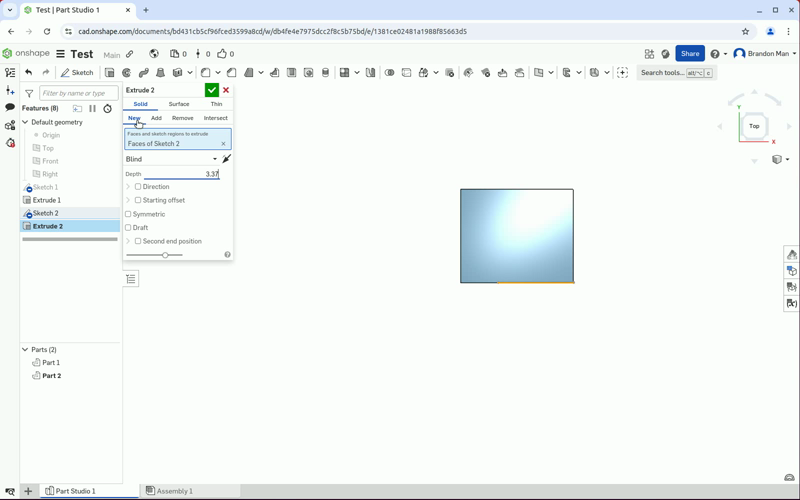
key(enter)
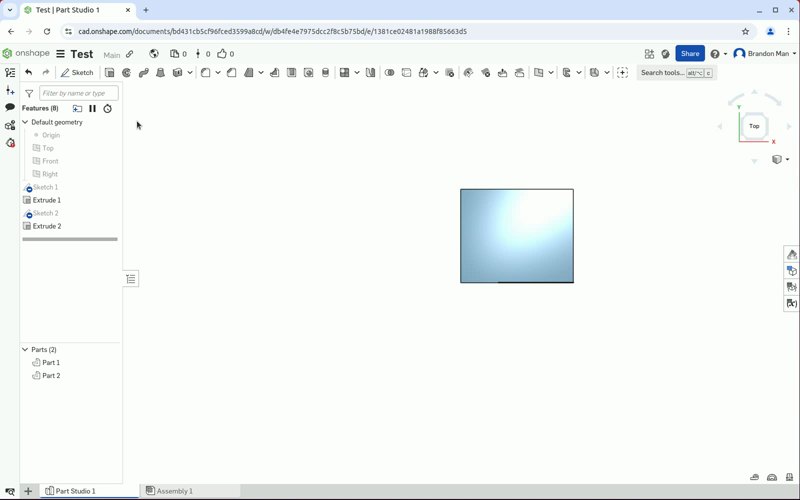
key(shift+h)
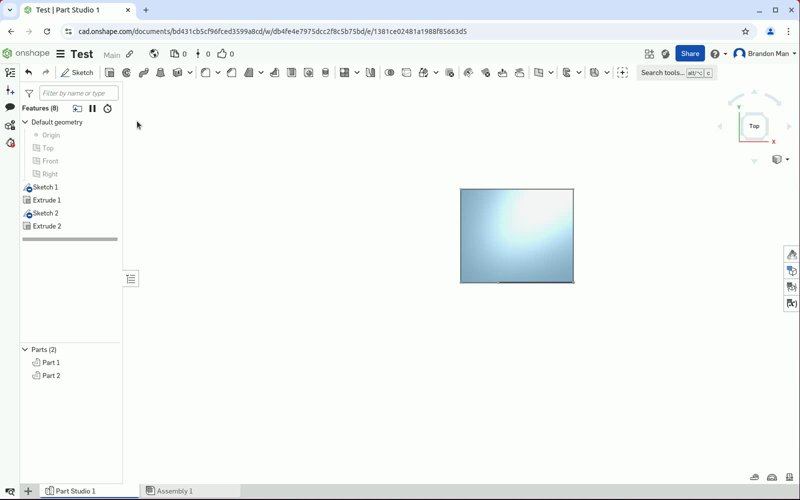
key(shift+h)
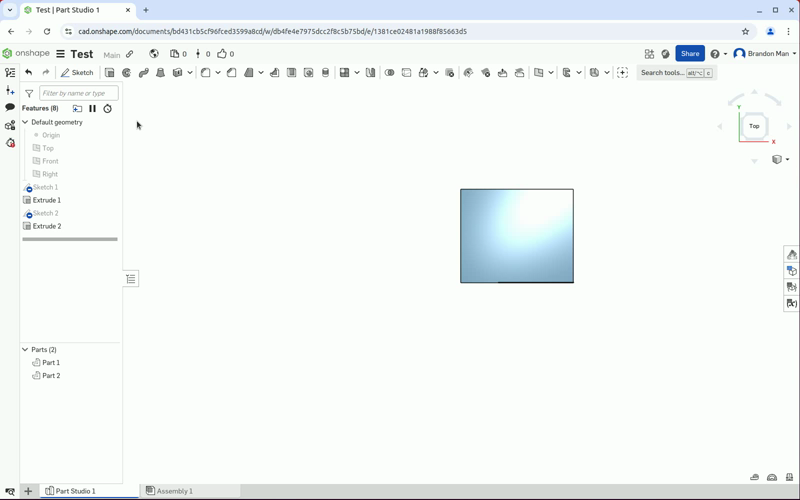
mouse_move(73, 189)
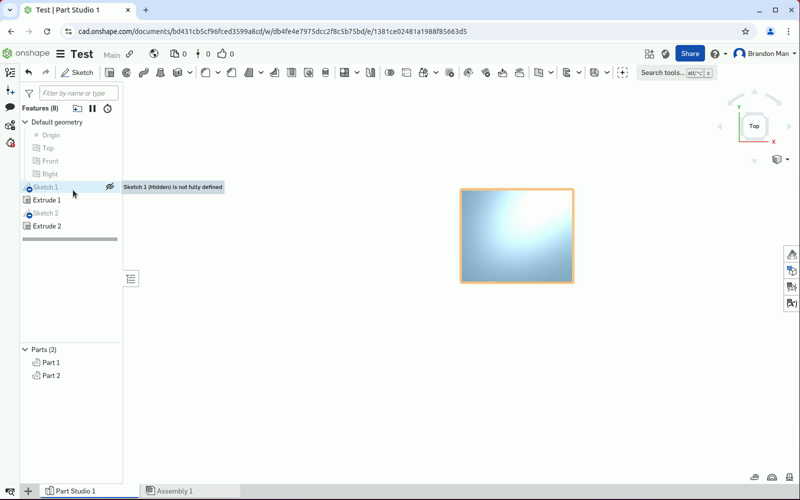
click(73, 189)
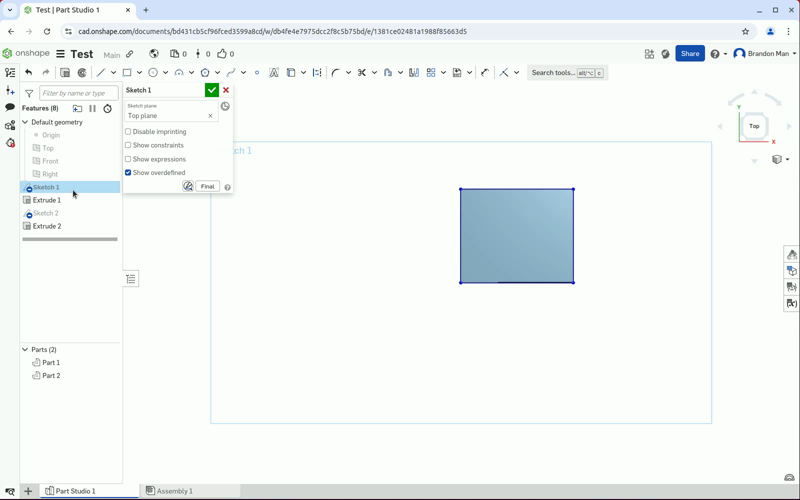
mouse_move(229, 92)
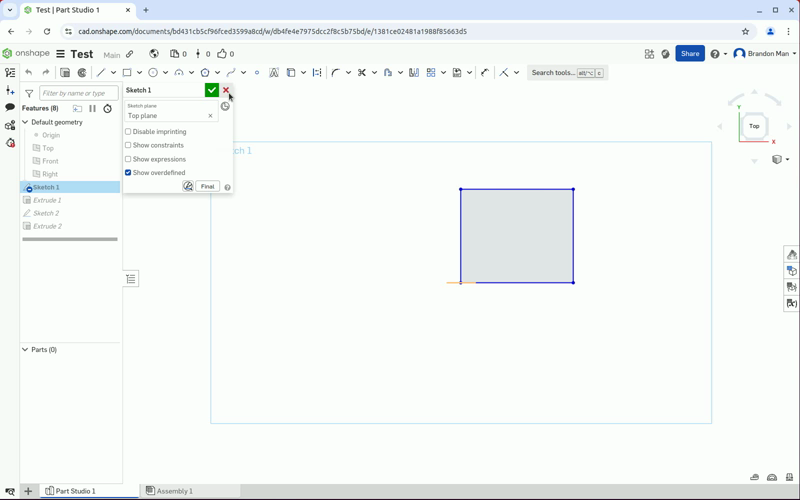
click(229, 92)
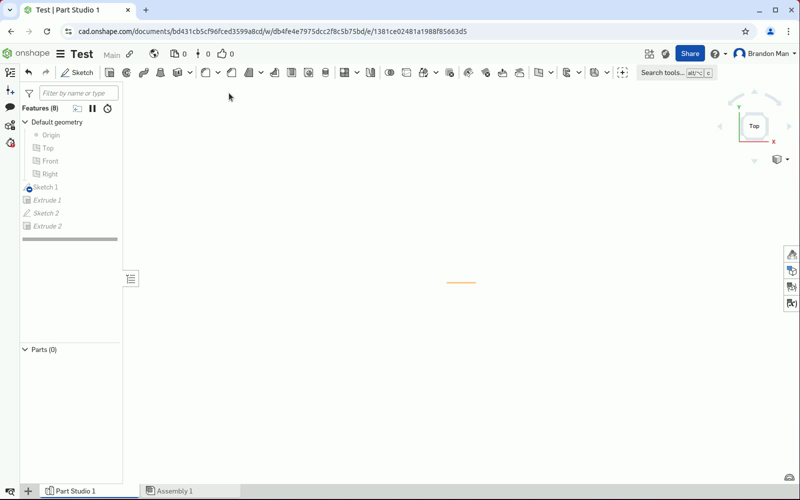
mouse_move(541, 75)
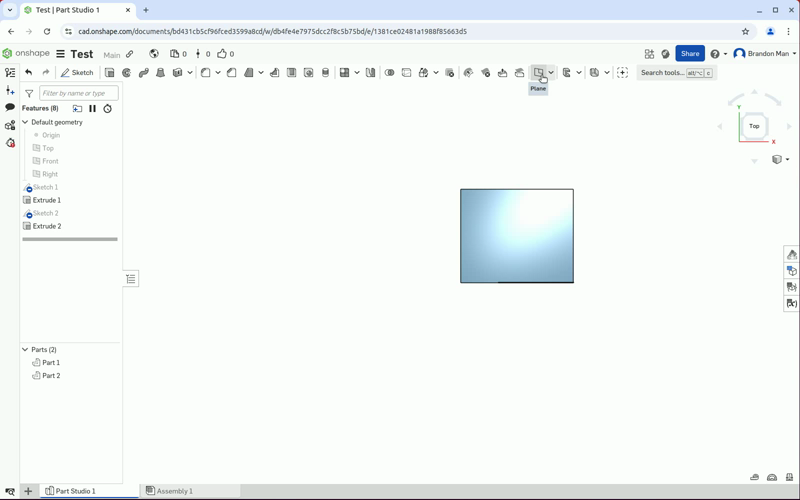
click(541, 75)
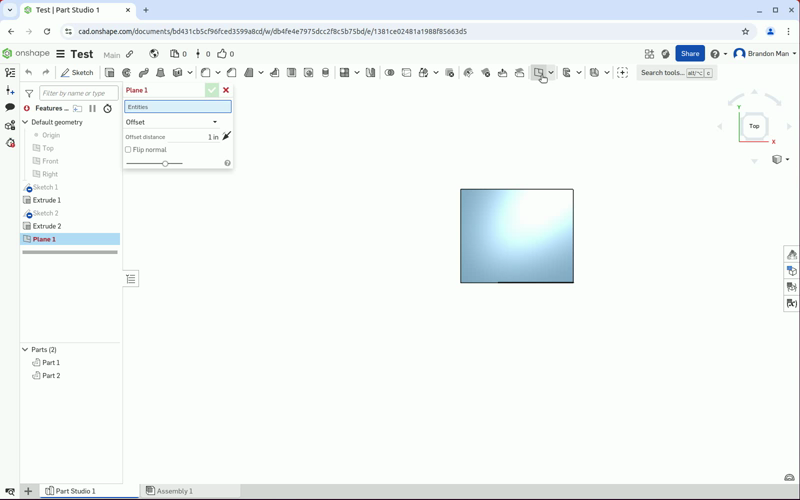
mouse_move(73, 150)
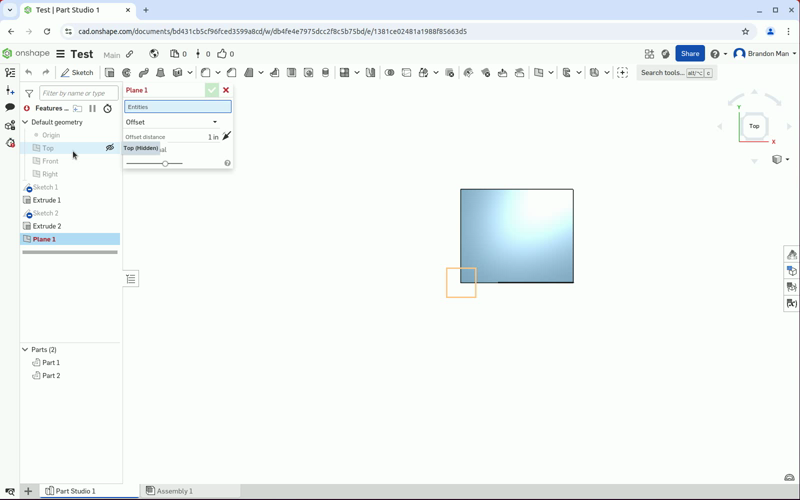
click(73, 150)
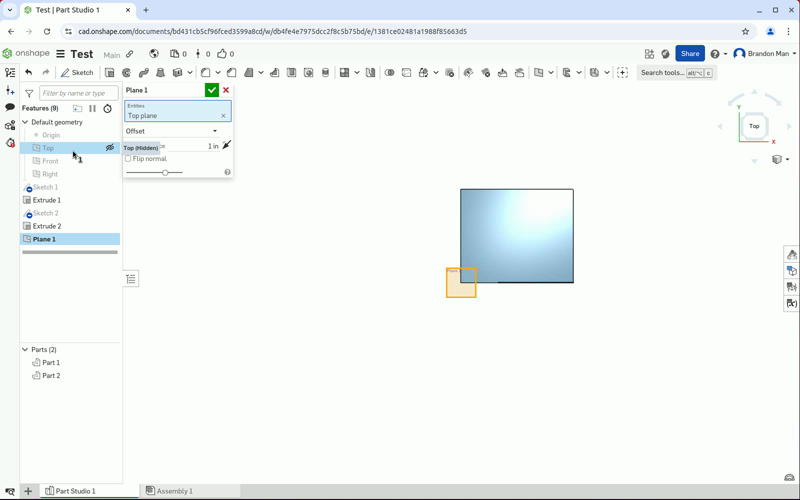
key(tab, 2)
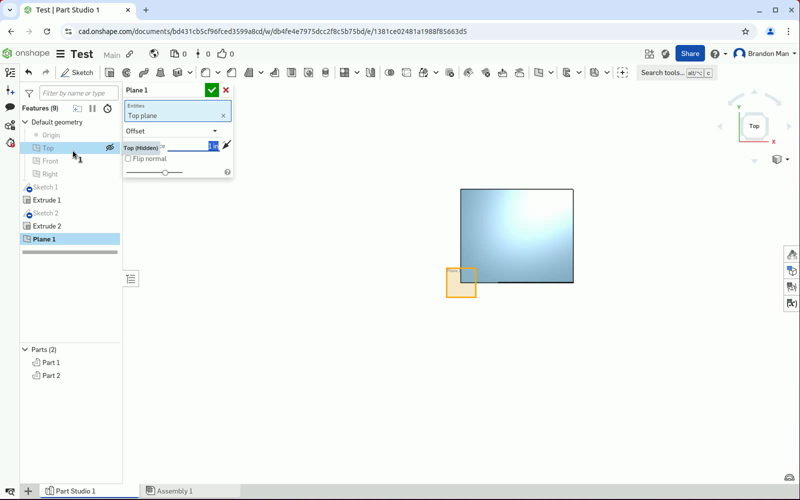
text(0.246)
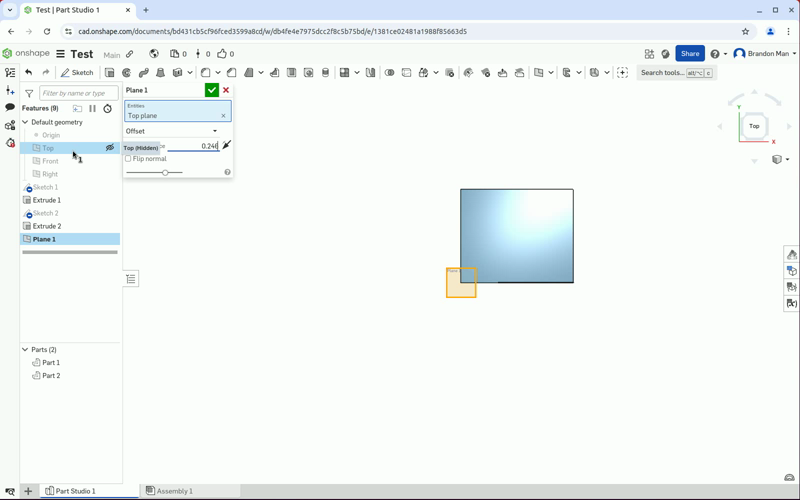
key(enter, 2)
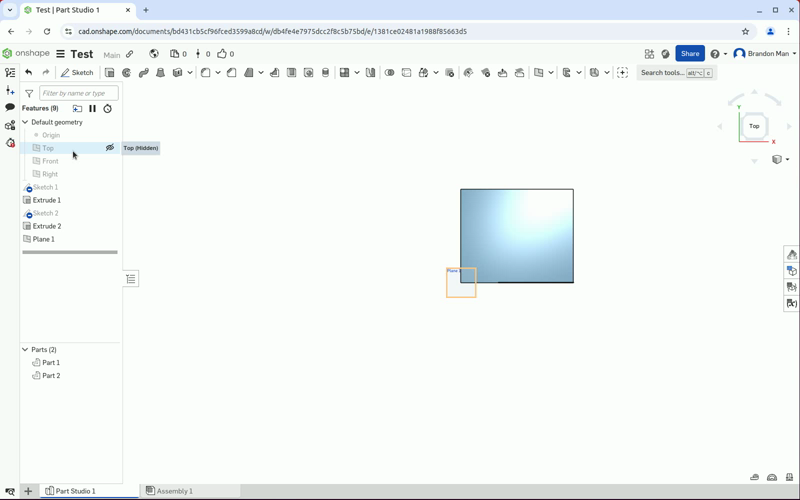
key(shift+s)
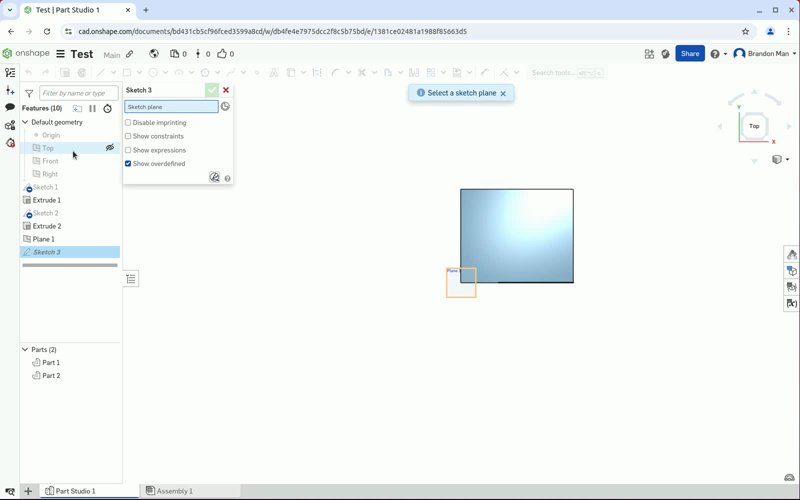
mouse_move(73, 241)
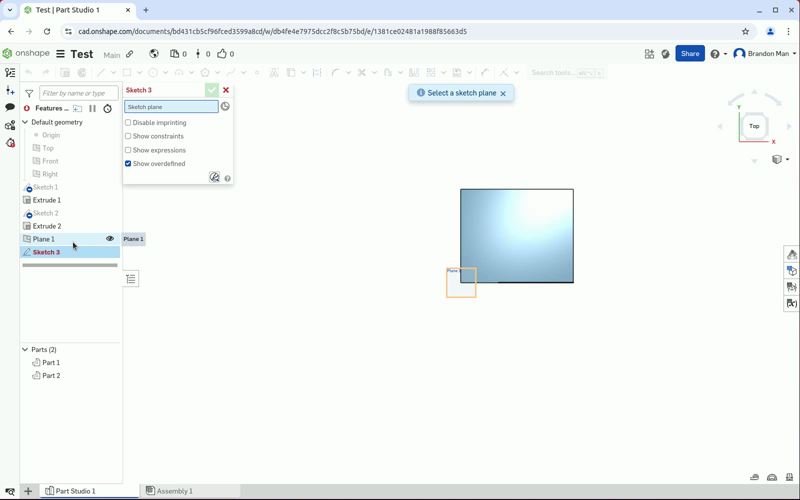
click(73, 241)
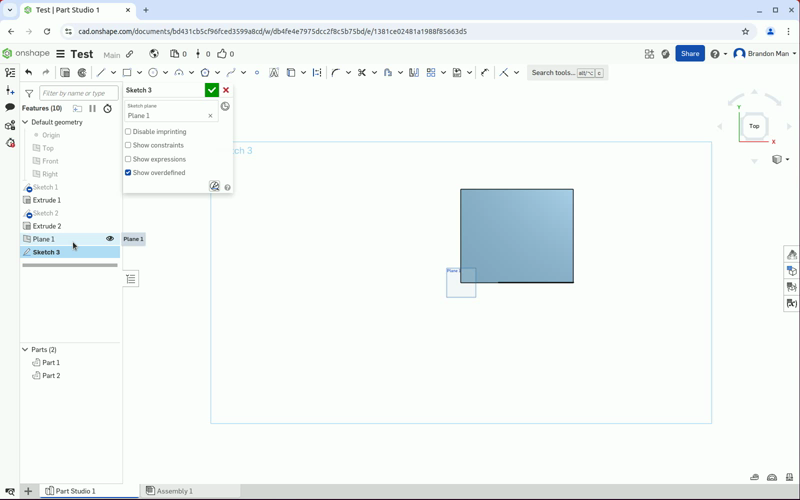
mouse_move(73, 352)
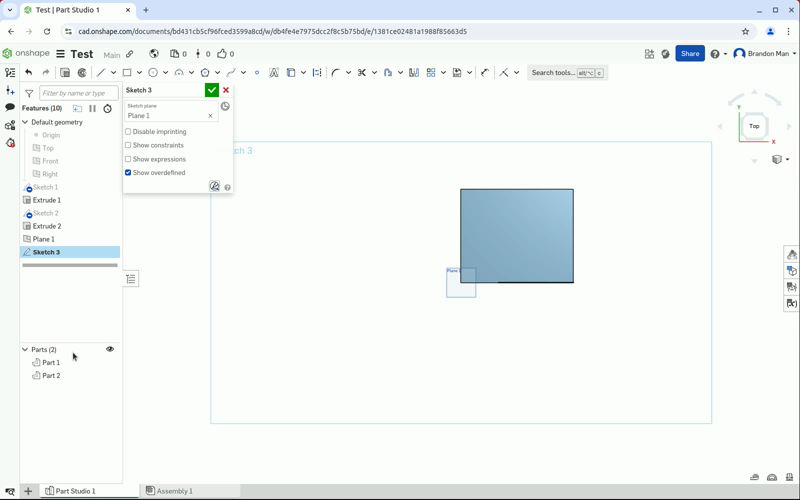
key(y)
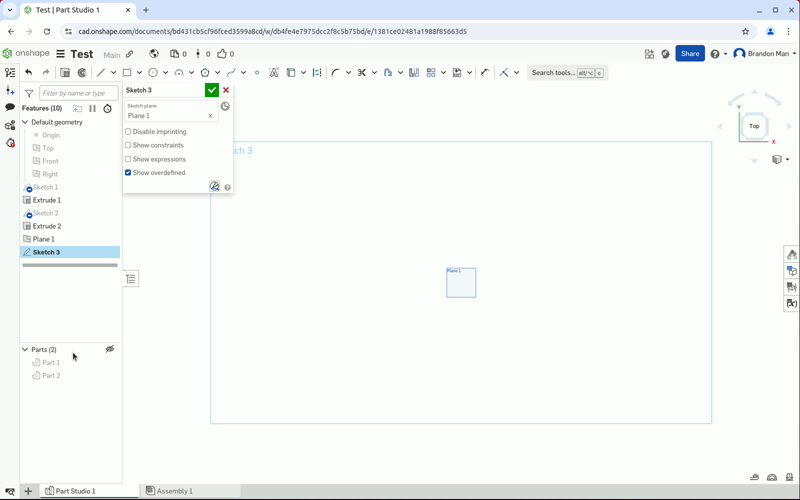
key(l)
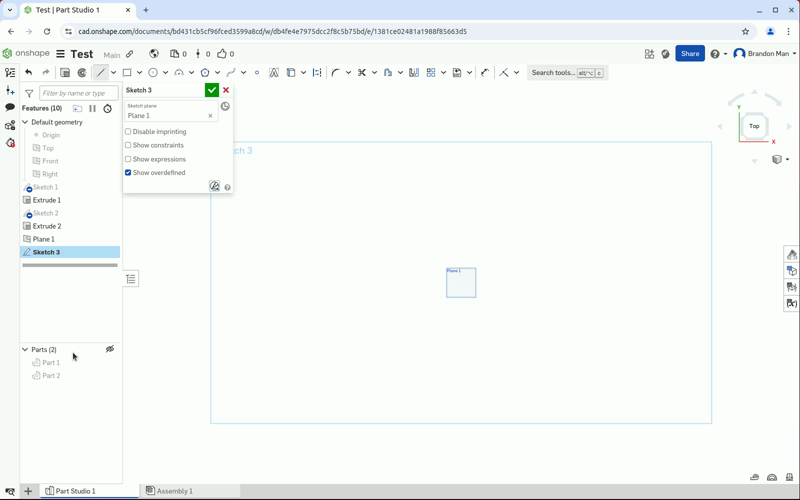
key_down(shift)
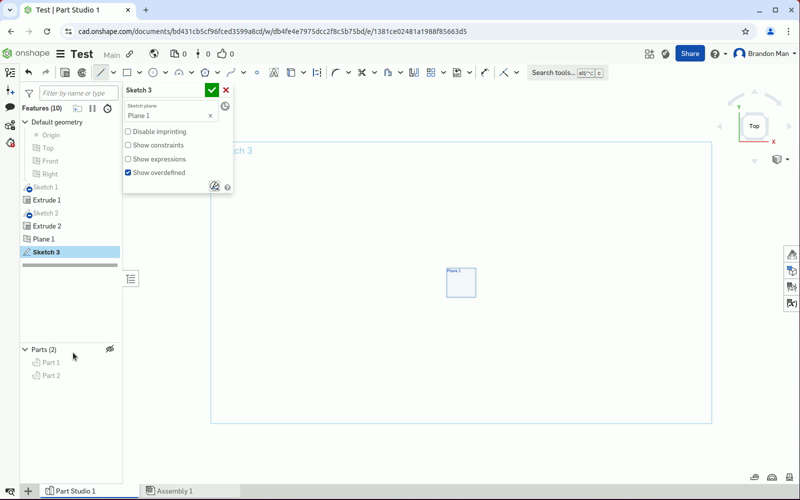
mouse_move(572, 281)
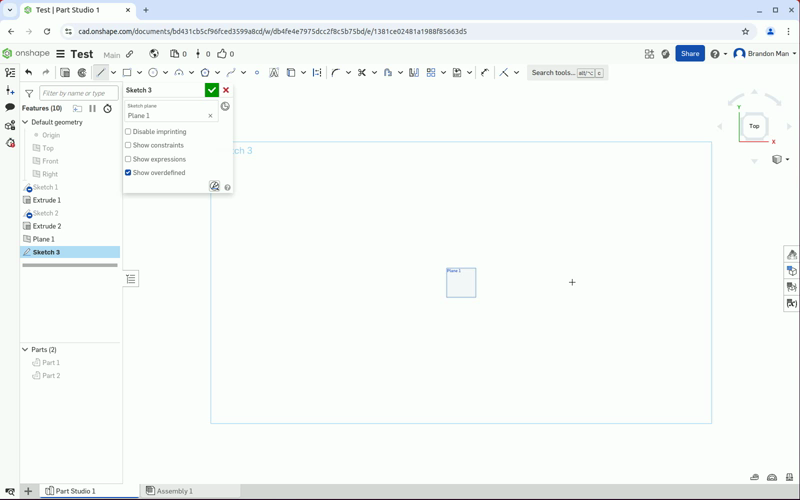
click(572, 281)
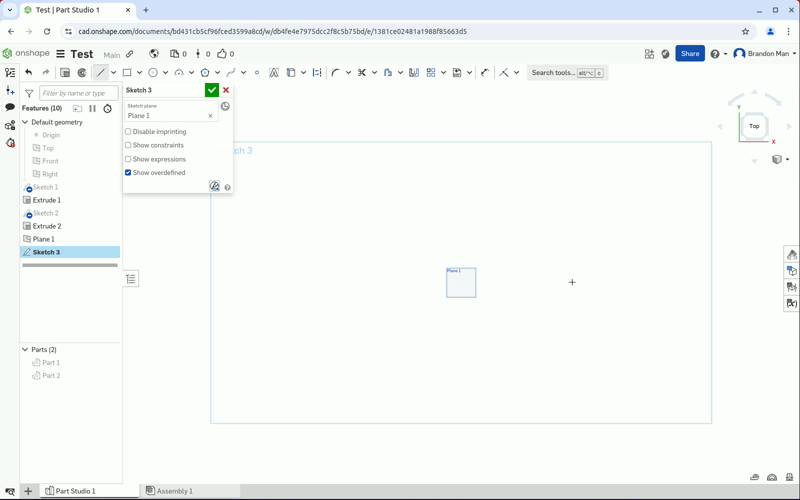
key_up(shift)
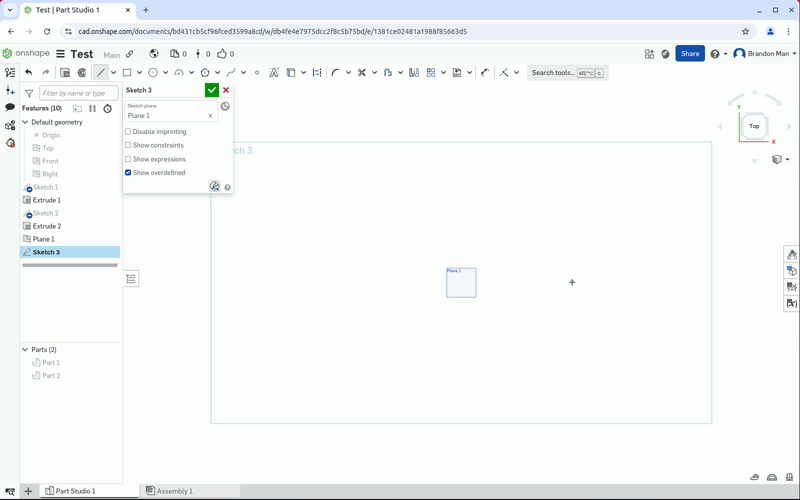
key_down(shift)
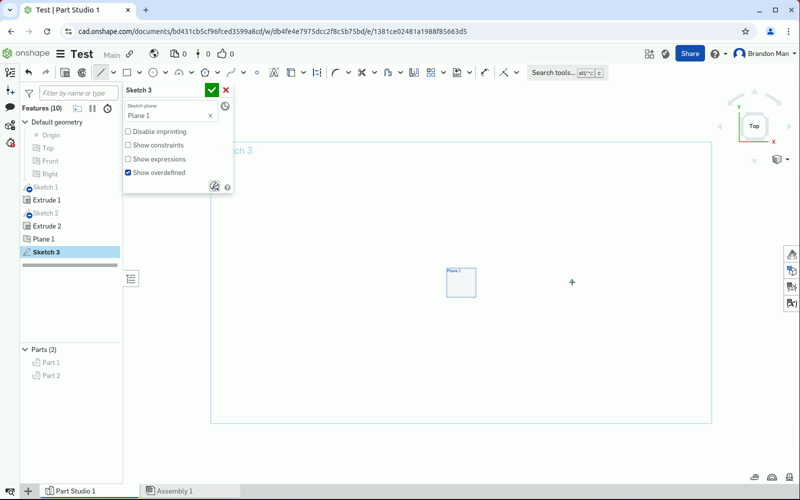
mouse_move(589, 281)
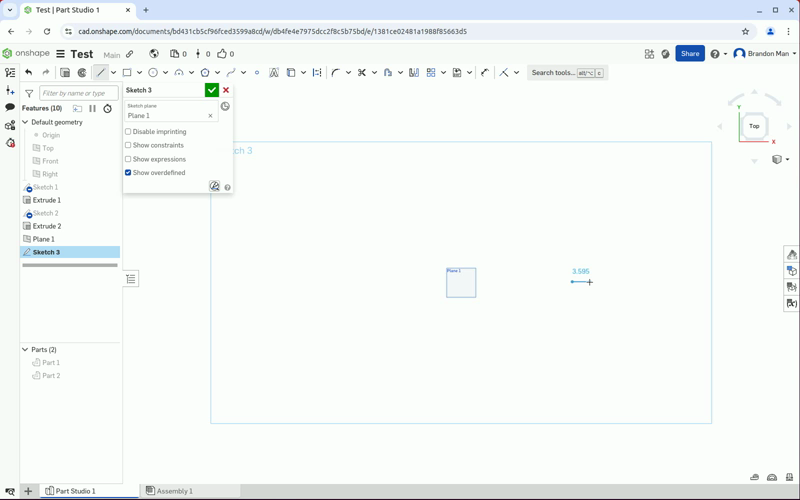
mouse_move(573, 281)
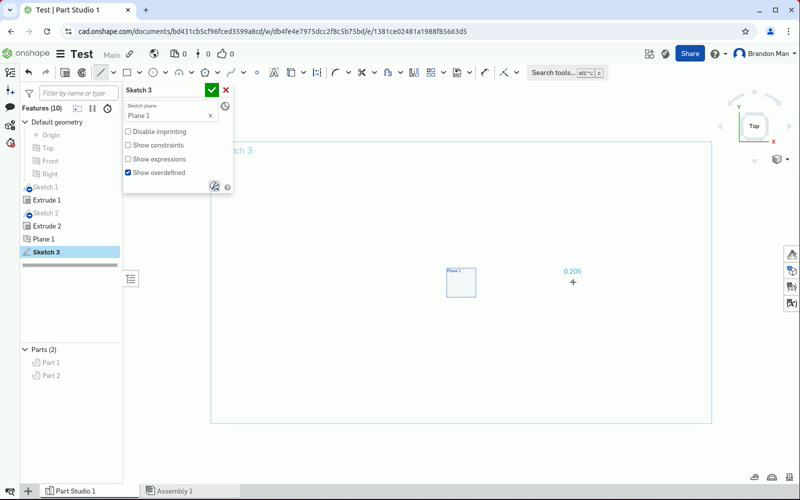
scroll(6)
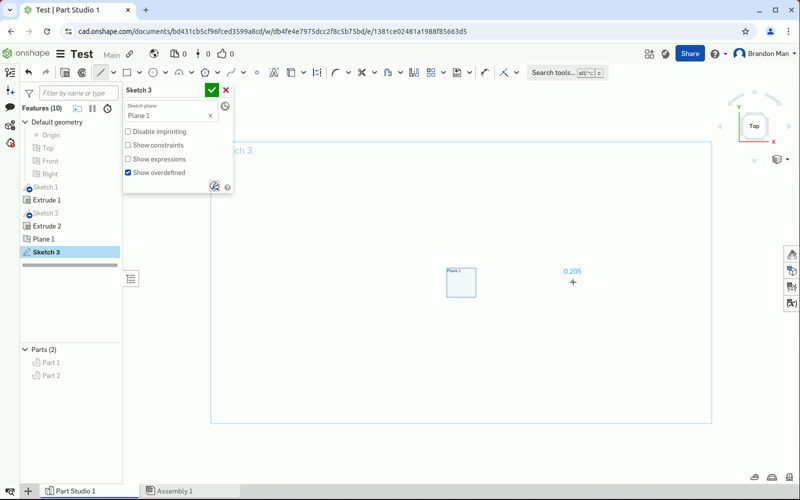
scroll(6)
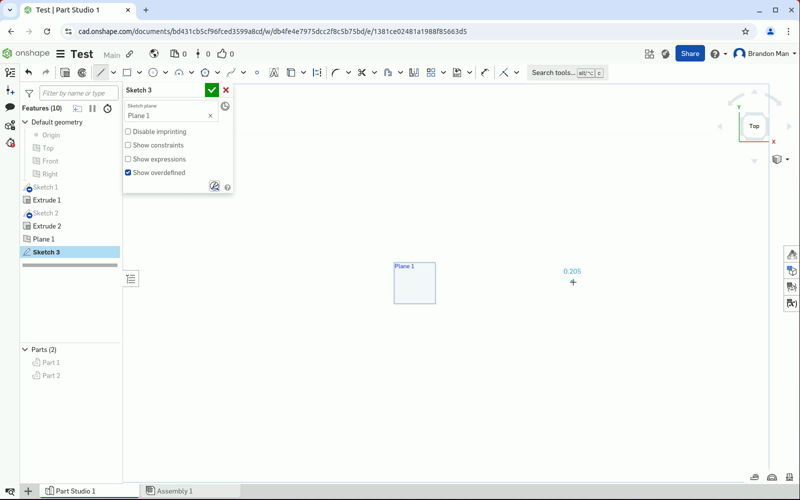
scroll(6)
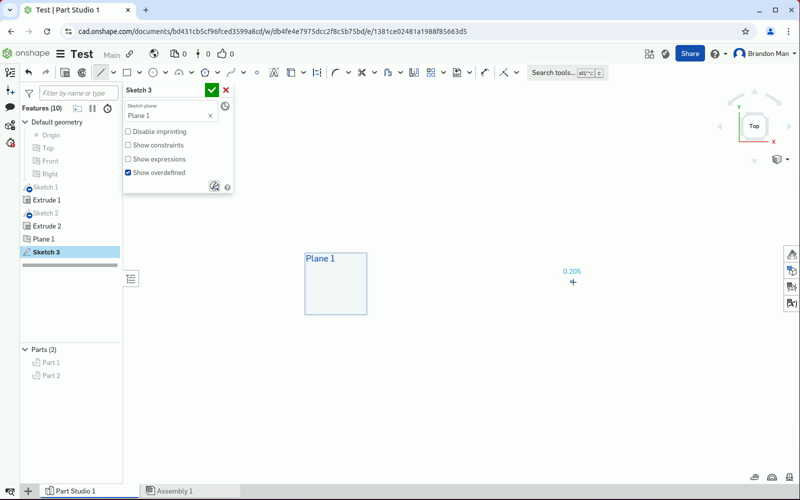
scroll(6)
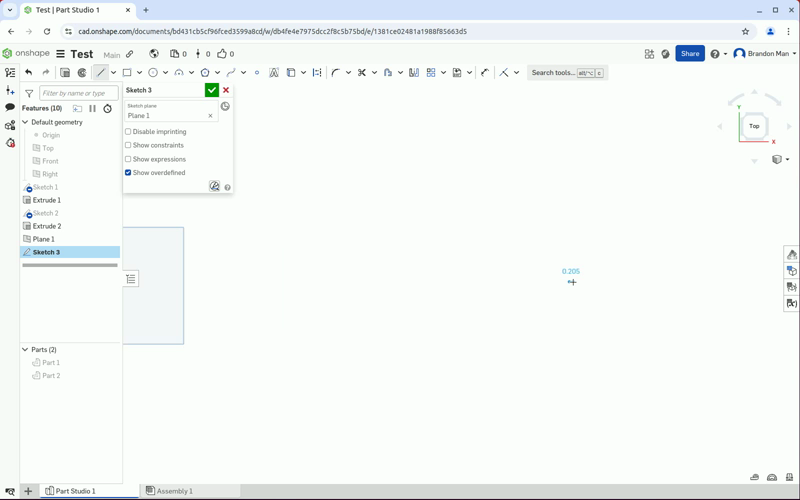
scroll(6)
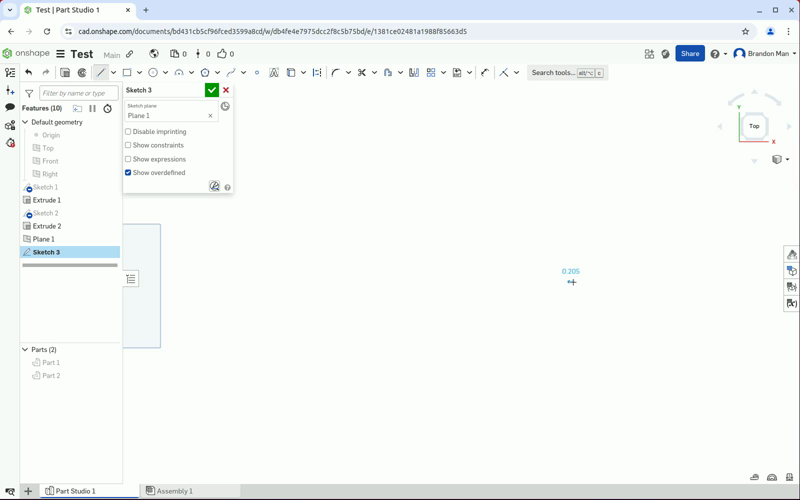
scroll(6)
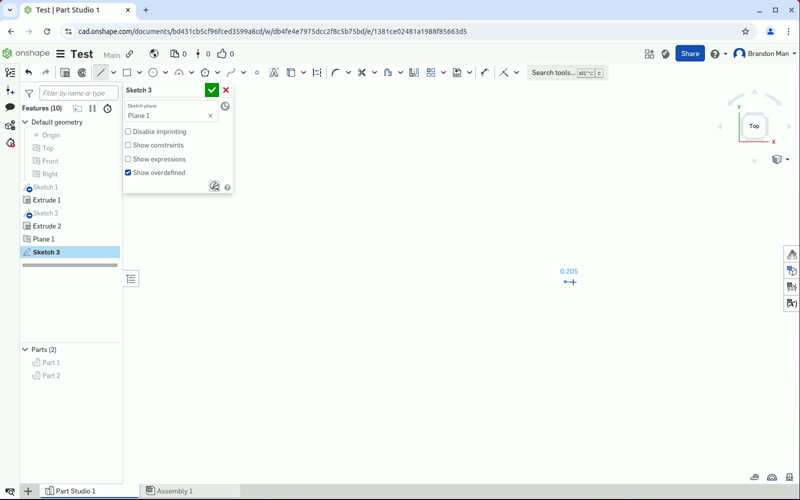
scroll(6)
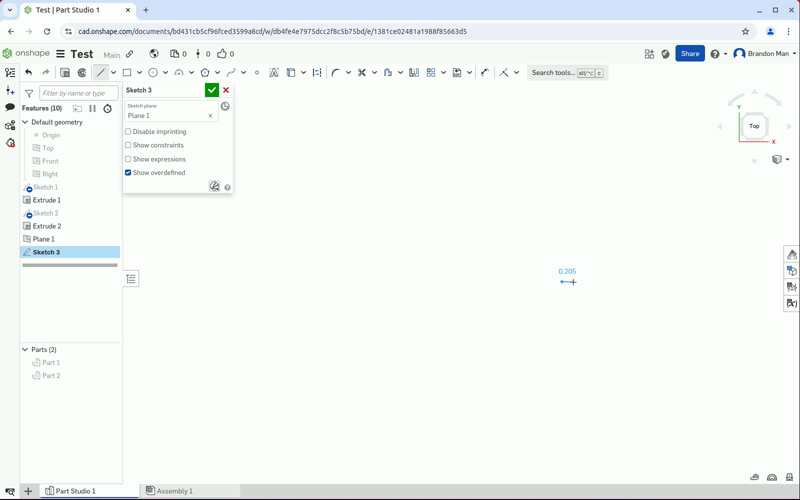
click(573, 281)
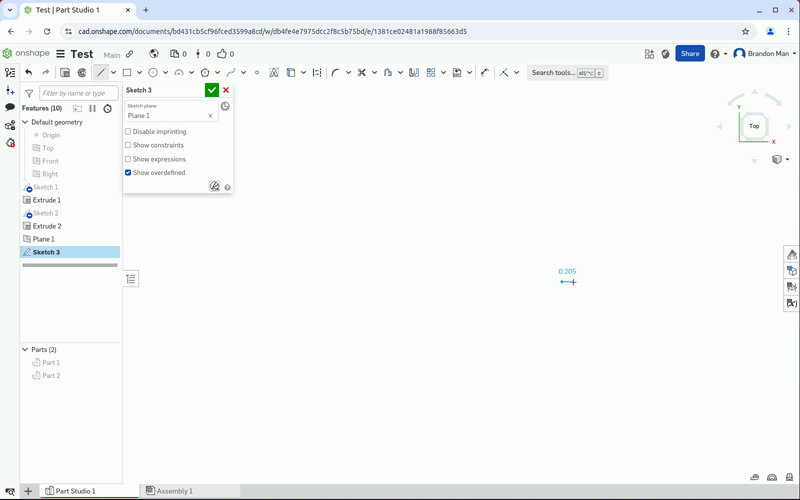
scroll(-6)
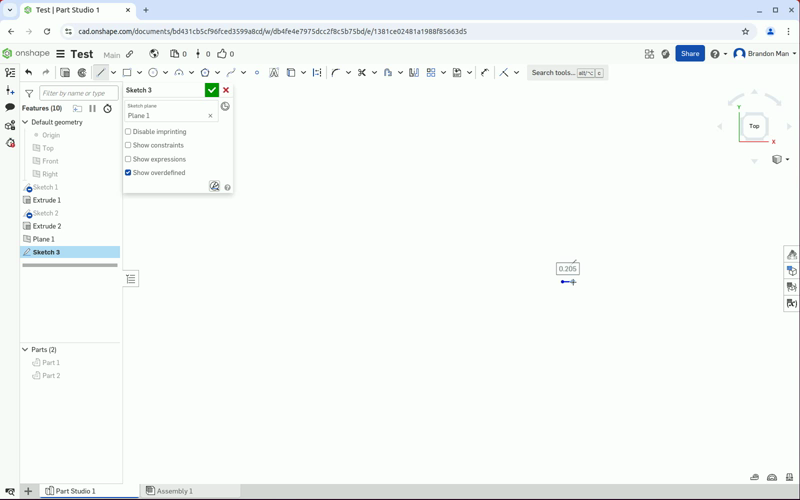
scroll(-6)
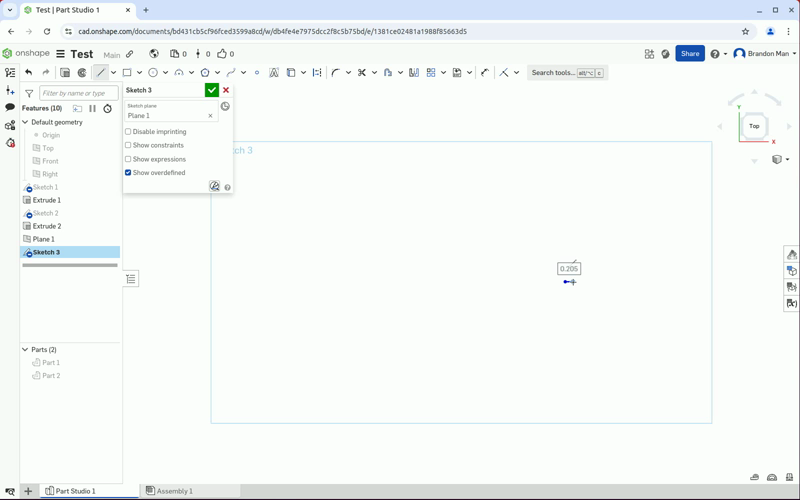
scroll(-6)
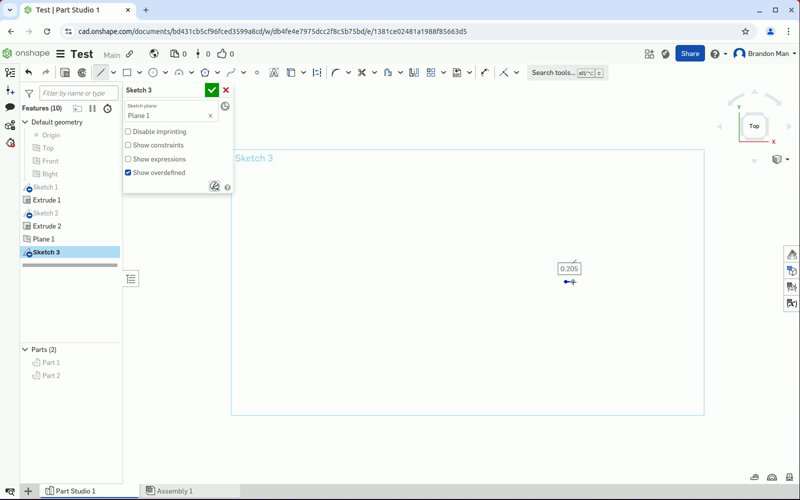
scroll(-6)
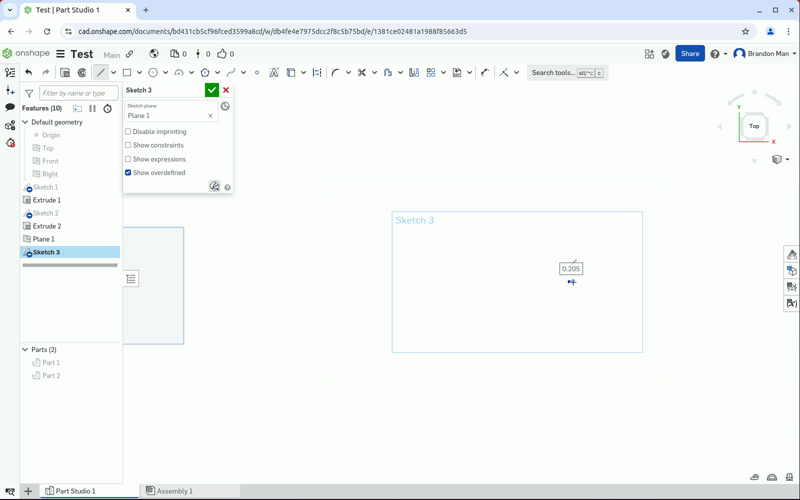
scroll(-6)
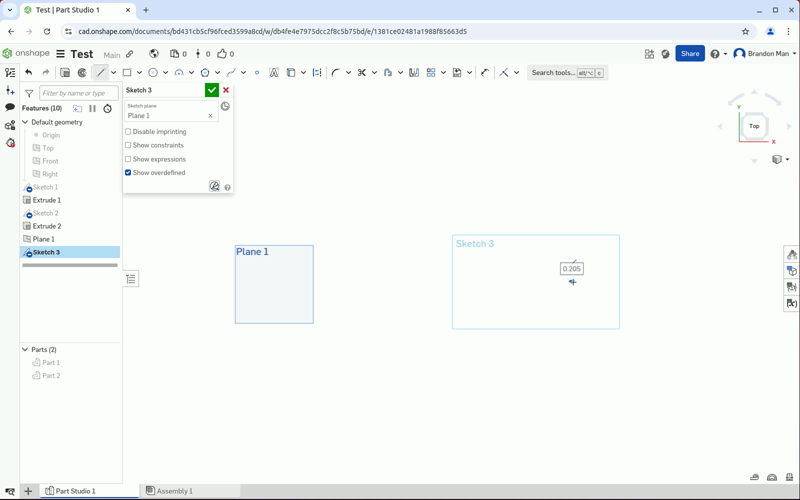
scroll(-6)
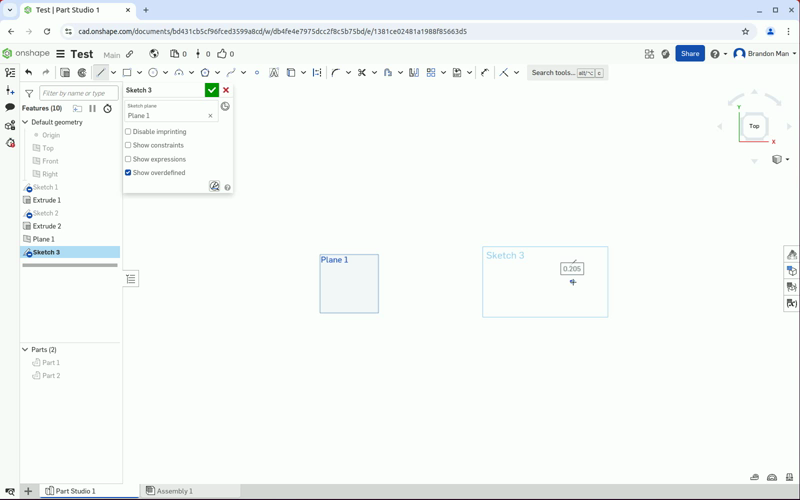
scroll(-6)
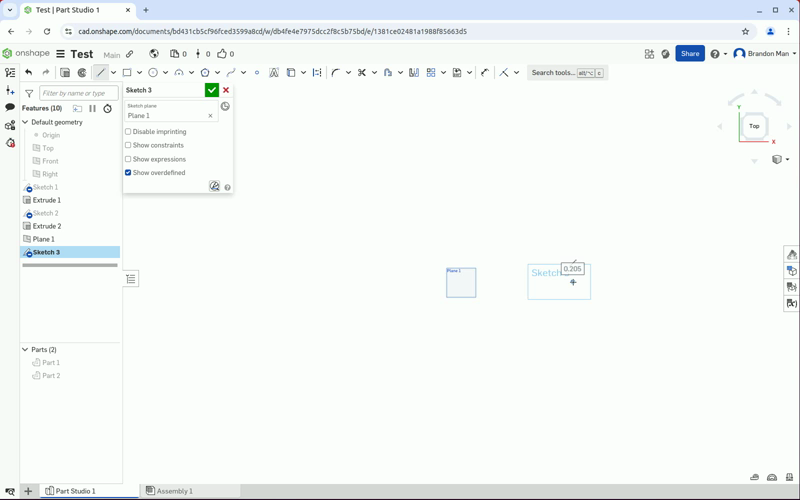
key_up(shift)
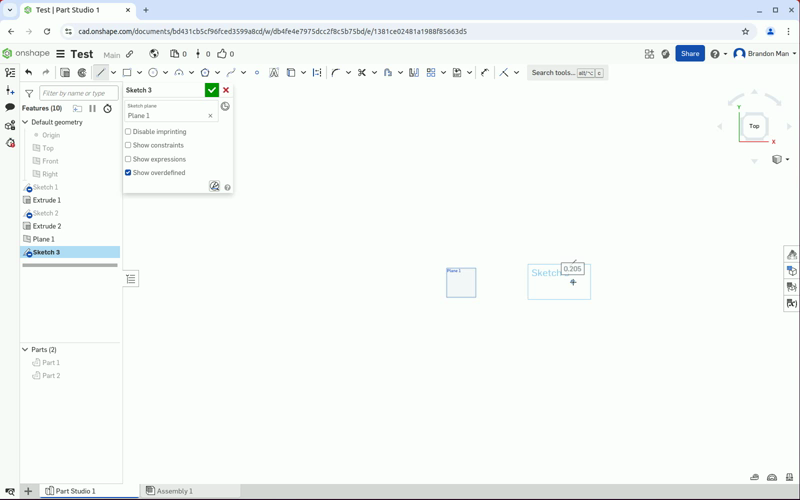
key_down(shift)
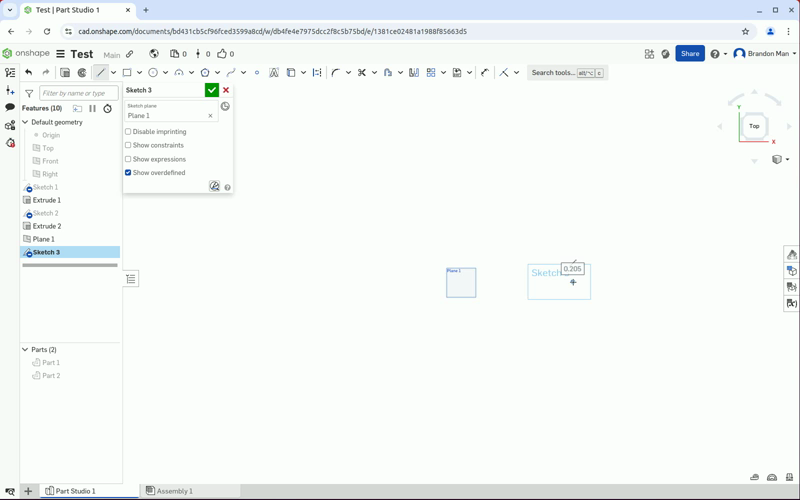
mouse_move(573, 189)
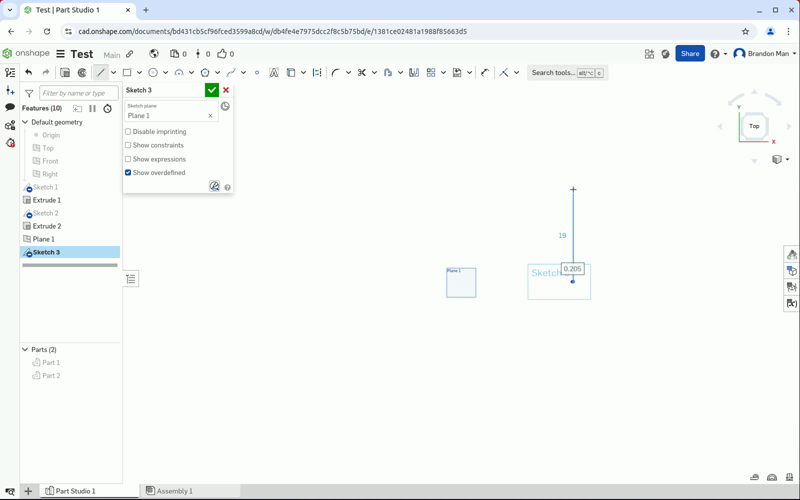
click(573, 189)
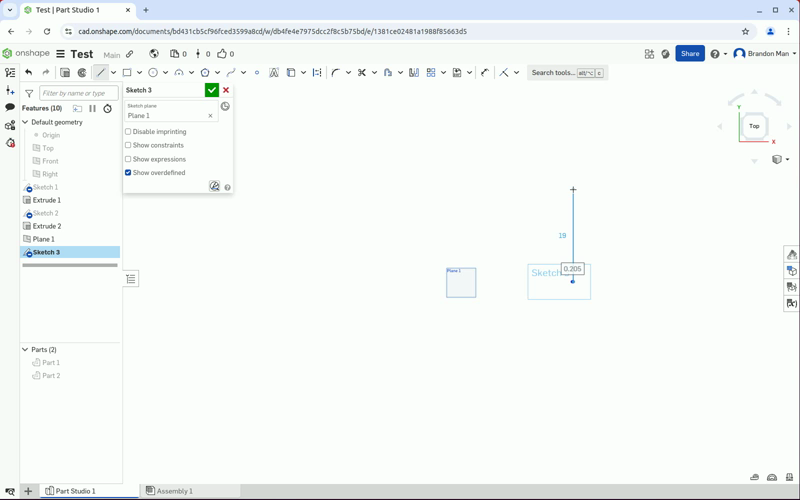
key_up(shift)
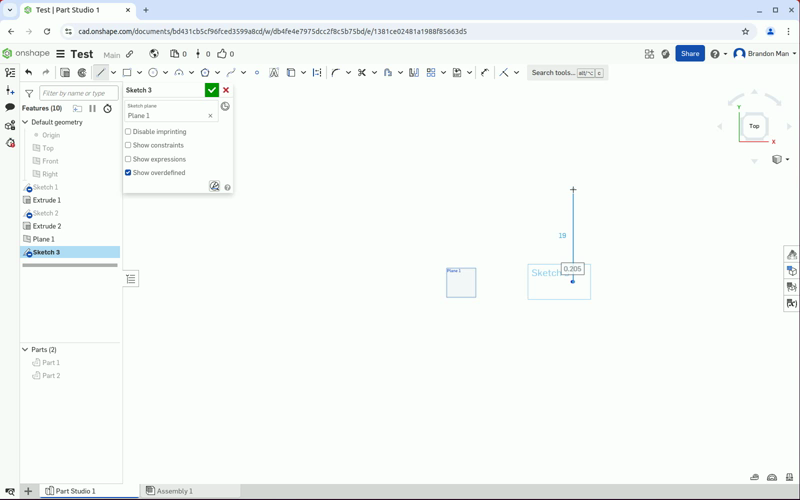
key_down(shift)
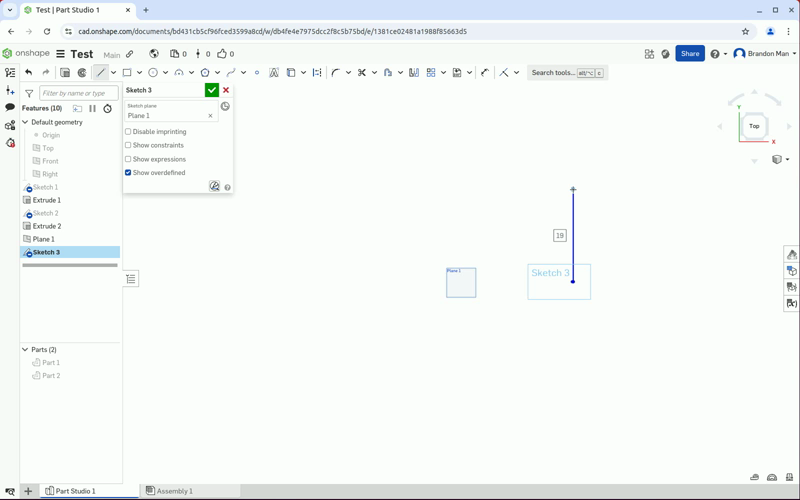
mouse_move(589, 189)
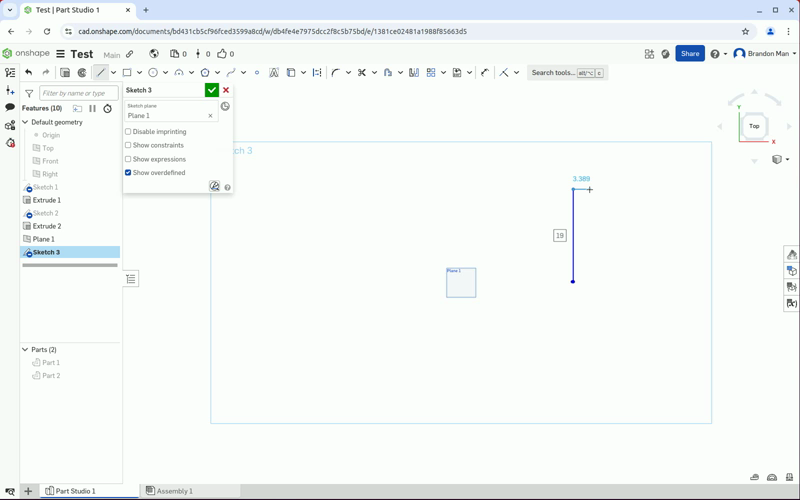
mouse_move(572, 189)
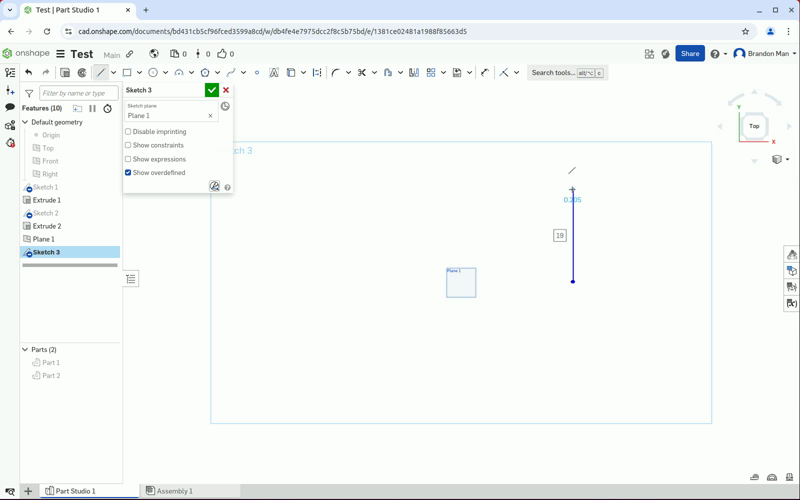
scroll(6)
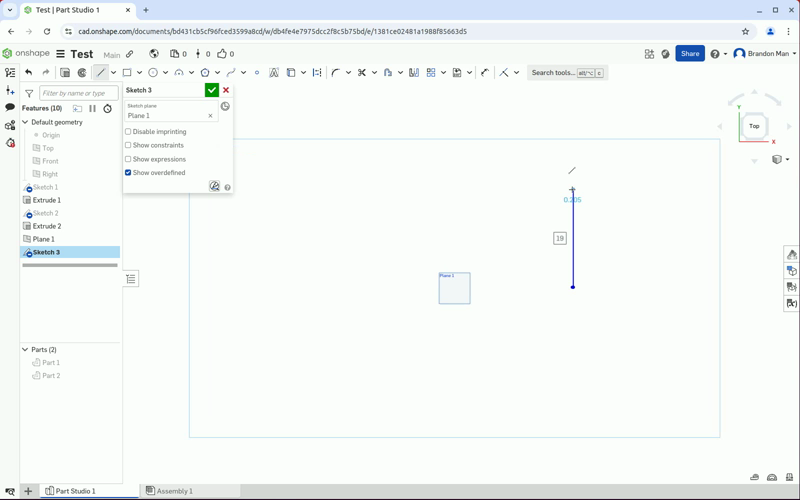
scroll(6)
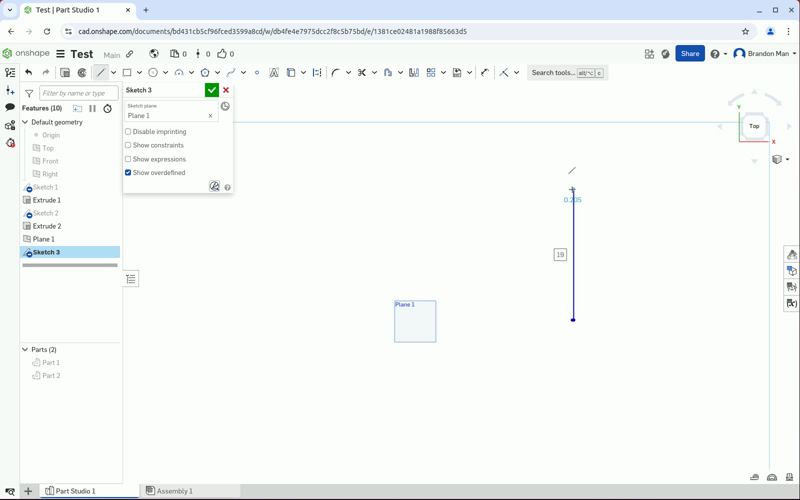
scroll(6)
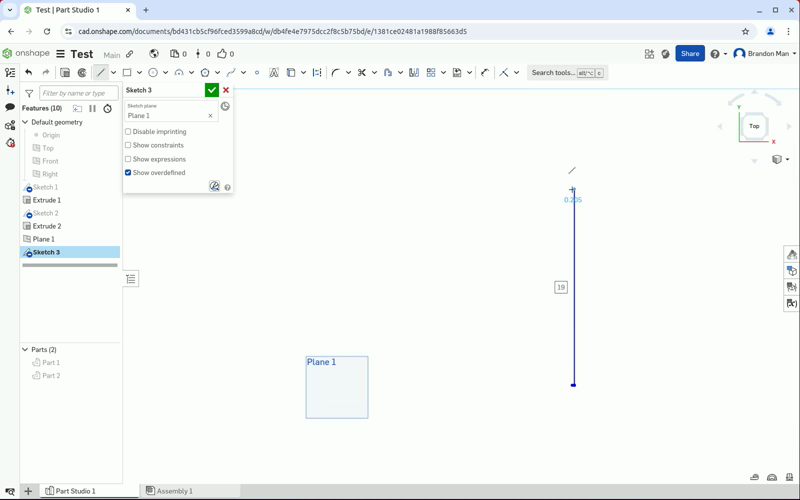
scroll(6)
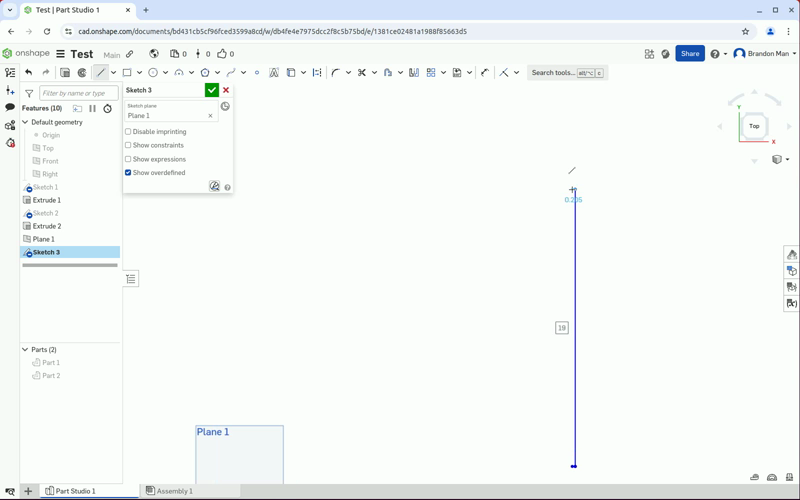
scroll(6)
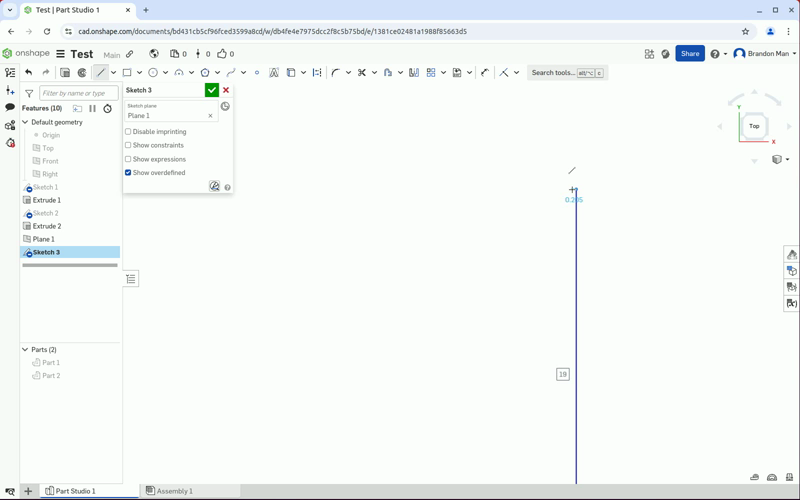
scroll(6)
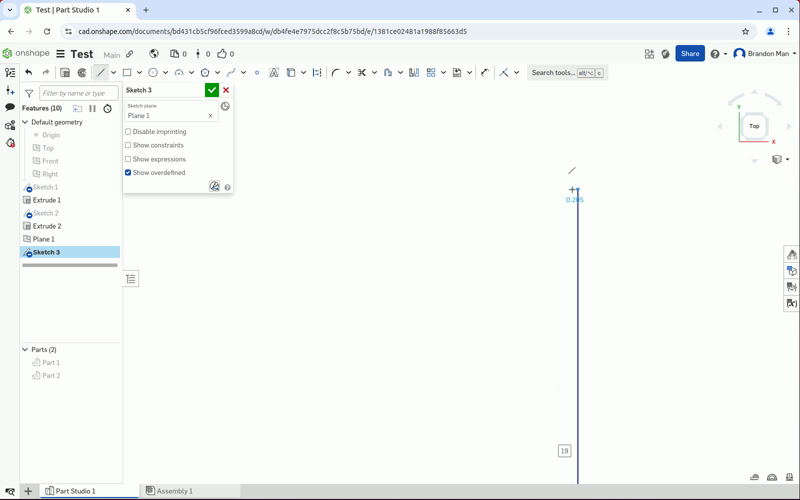
scroll(6)
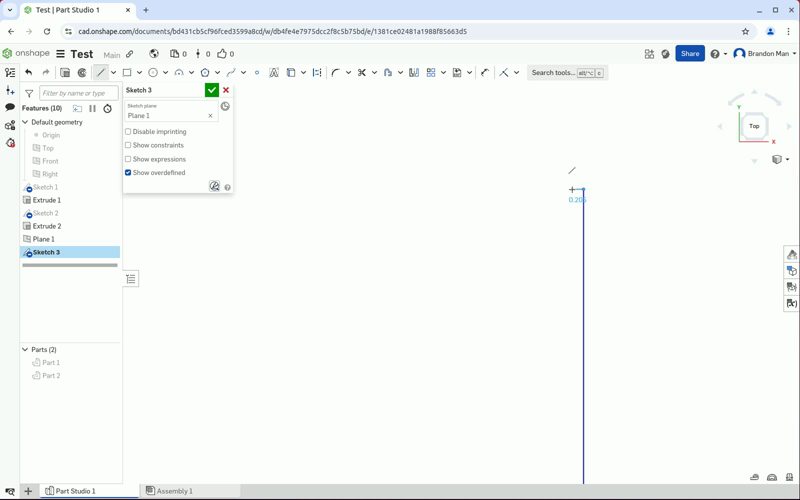
click(572, 189)
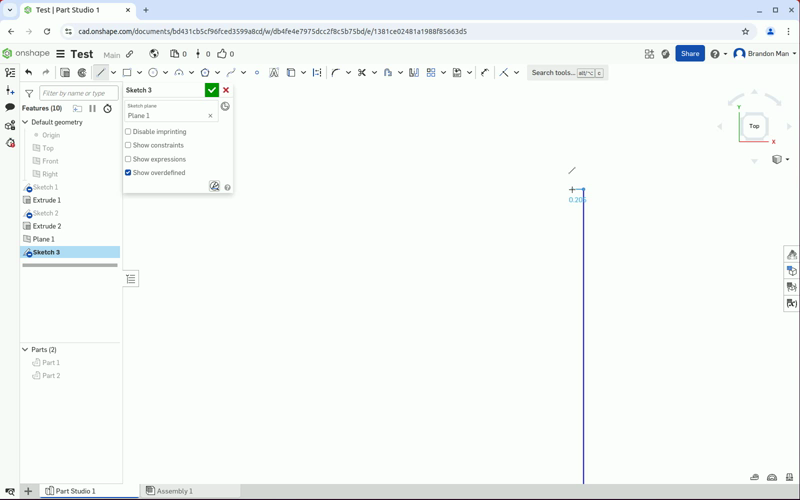
scroll(-6)
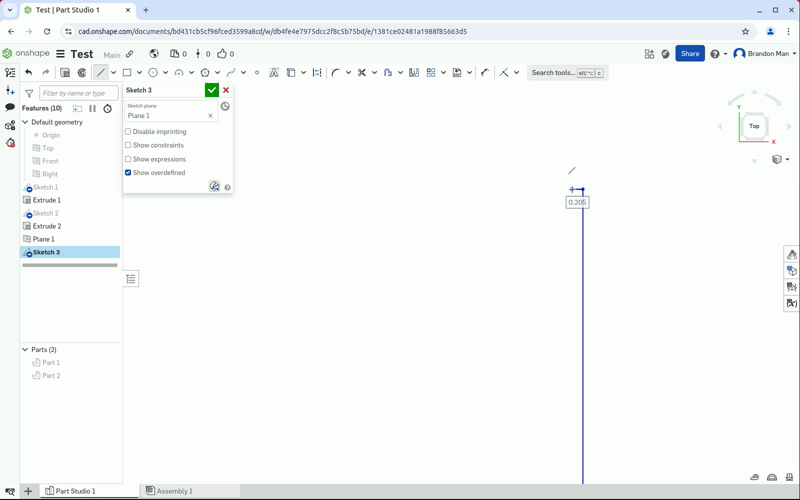
scroll(-6)
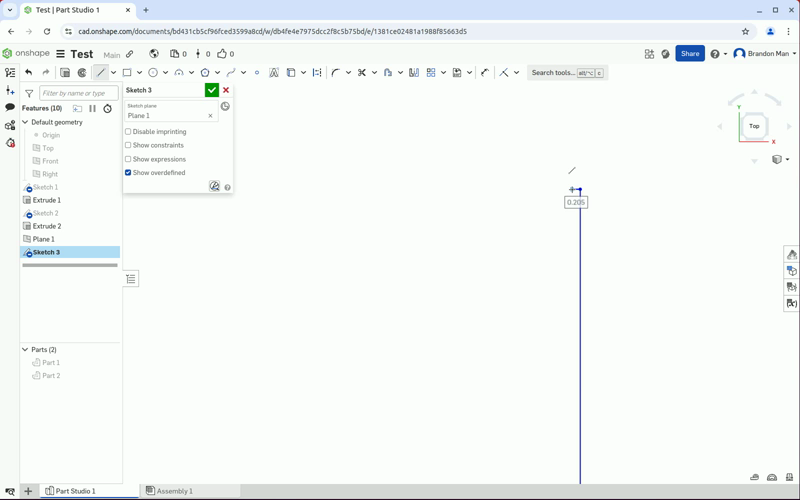
scroll(-6)
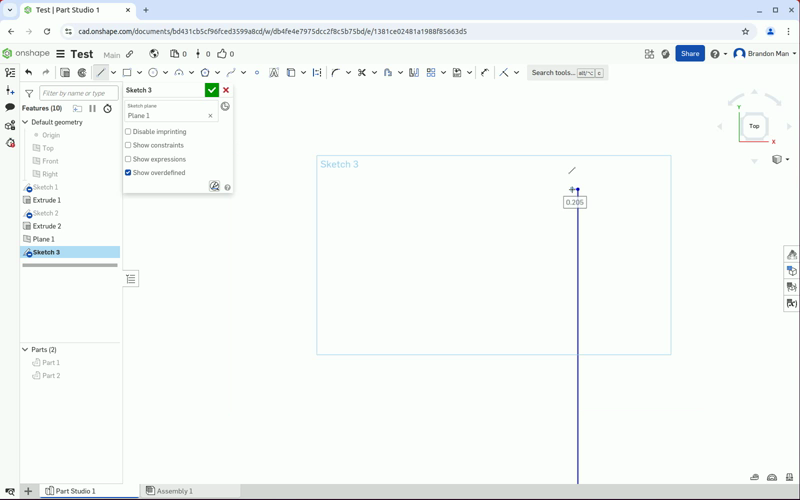
scroll(-6)
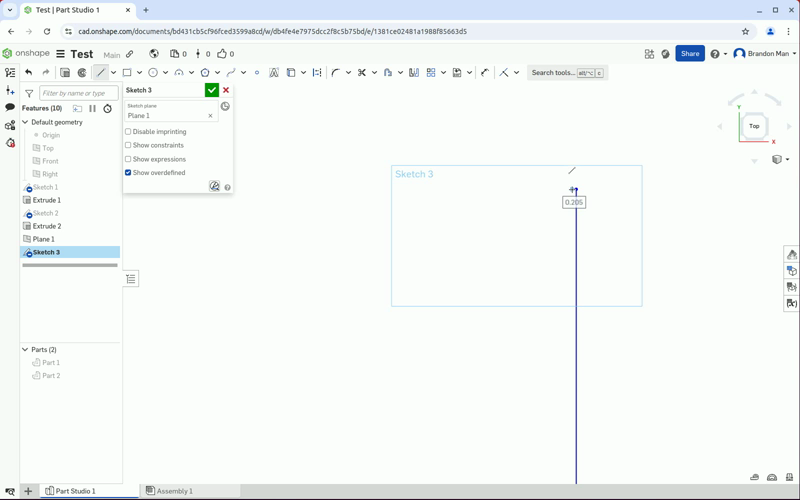
scroll(-6)
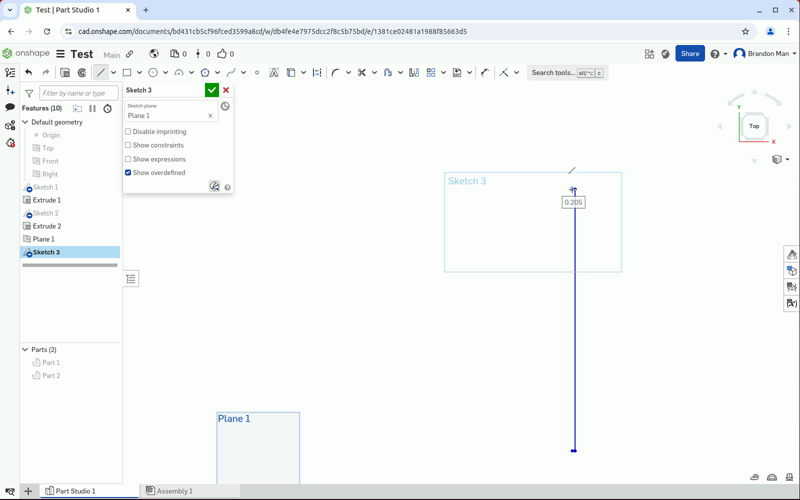
scroll(-6)
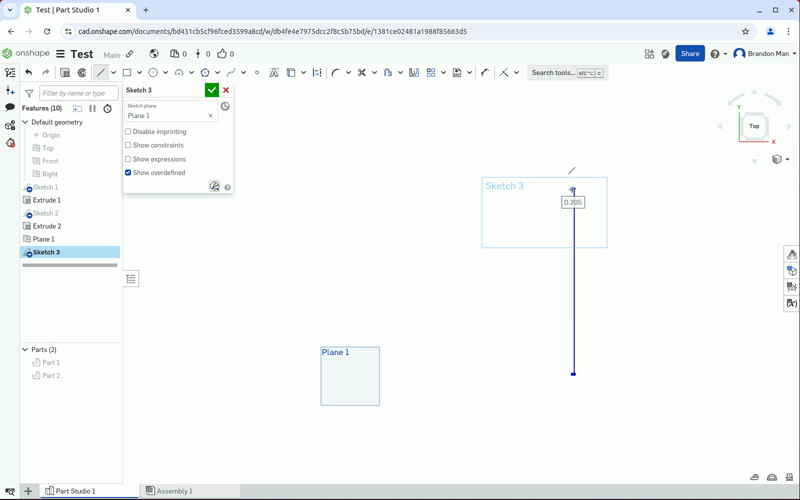
scroll(-6)
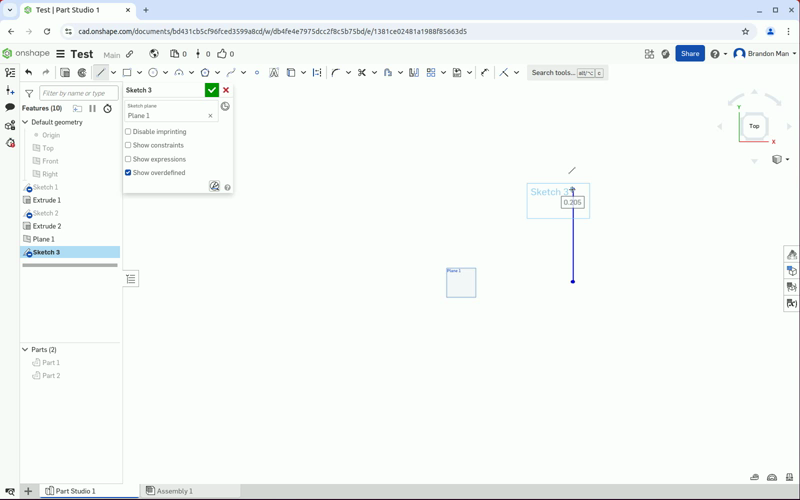
key_up(shift)
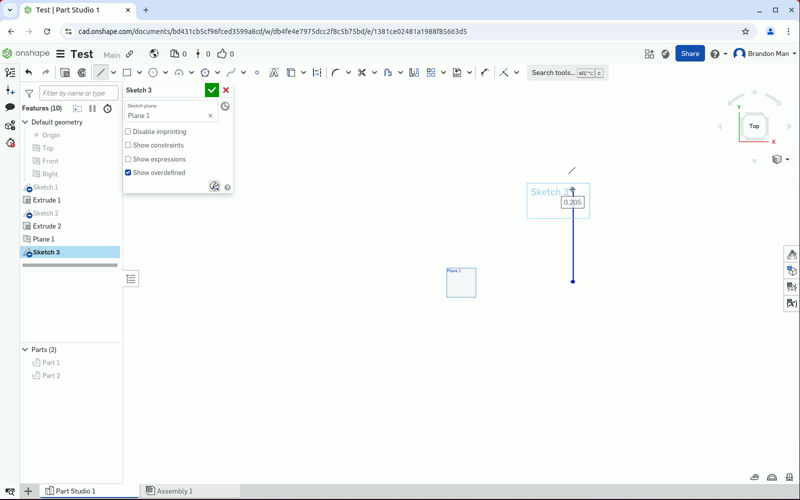
key_down(shift)
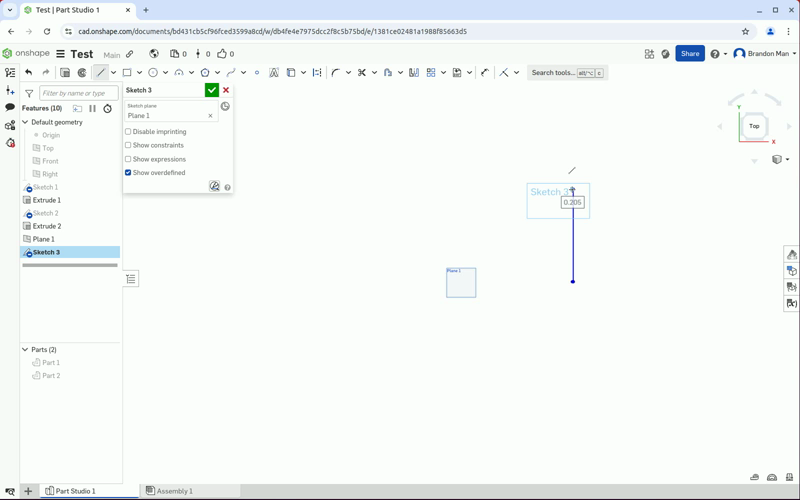
mouse_move(572, 281)
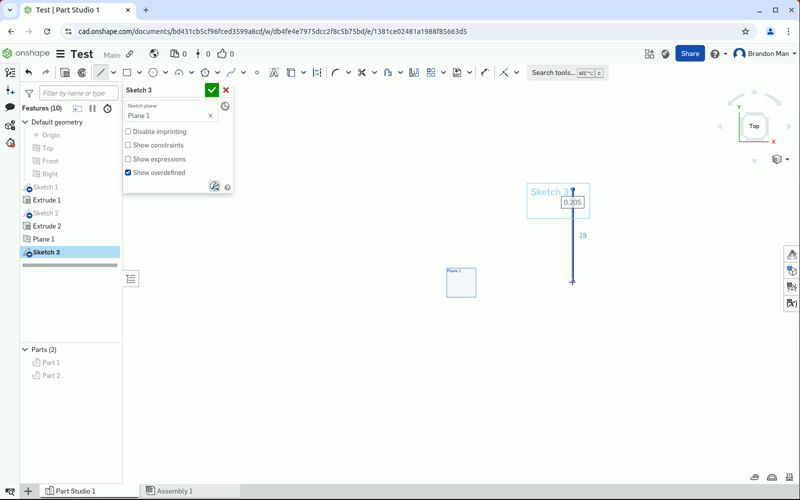
scroll(6)
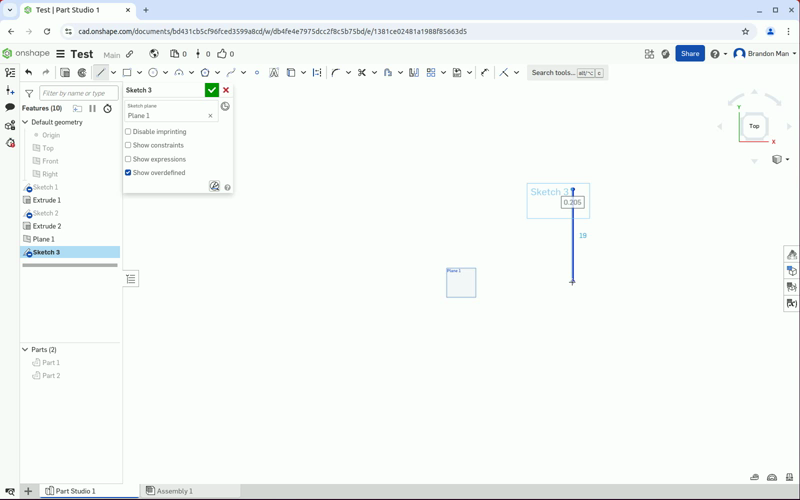
scroll(6)
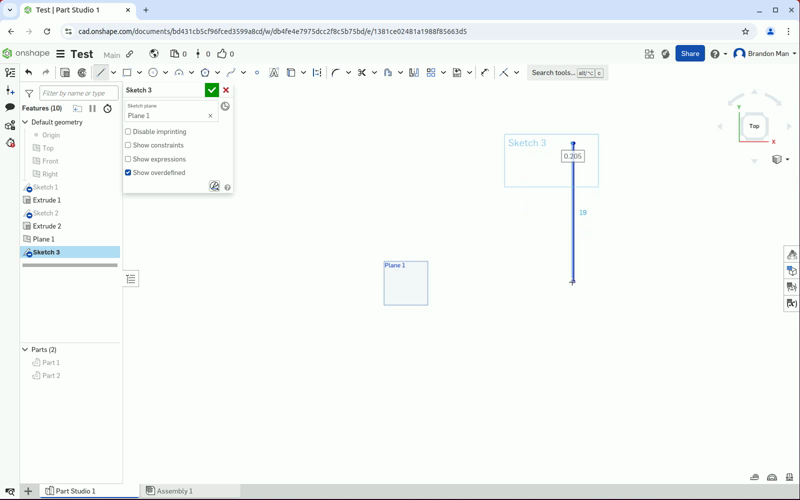
scroll(6)
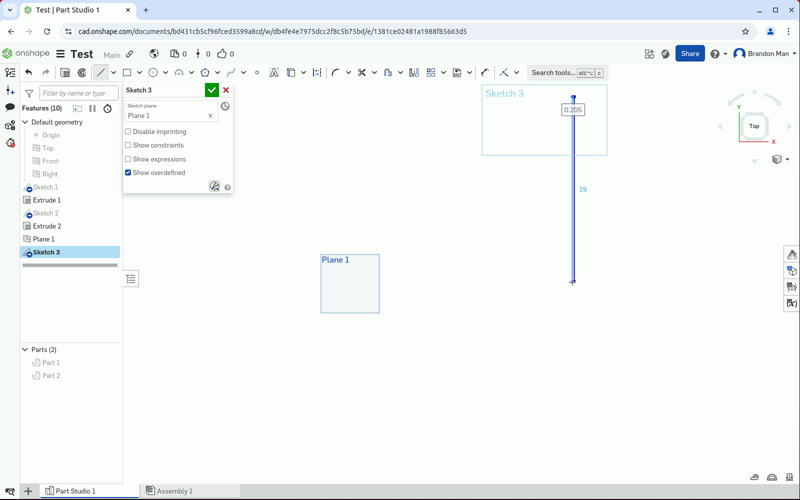
scroll(6)
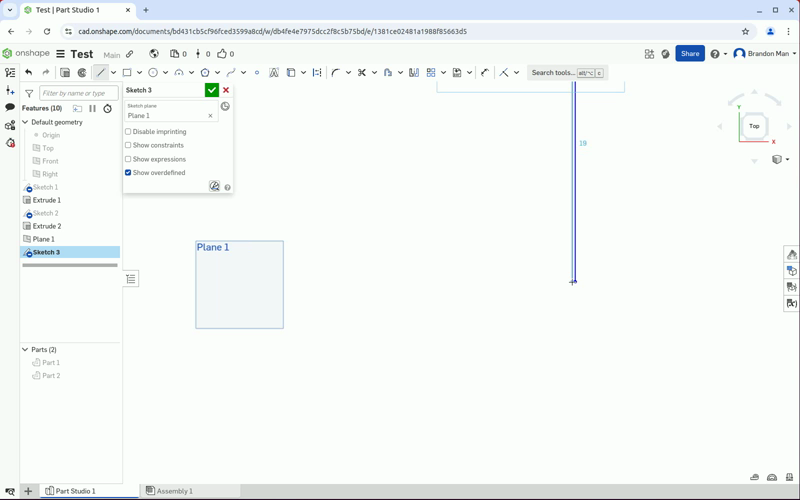
scroll(6)
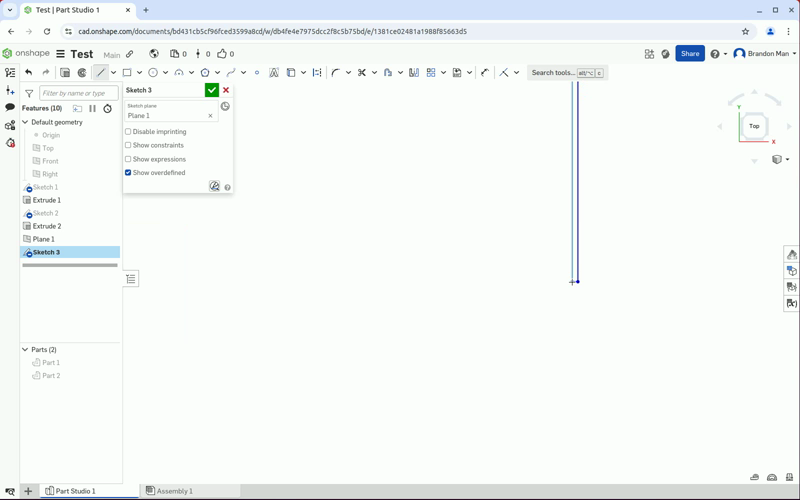
scroll(6)
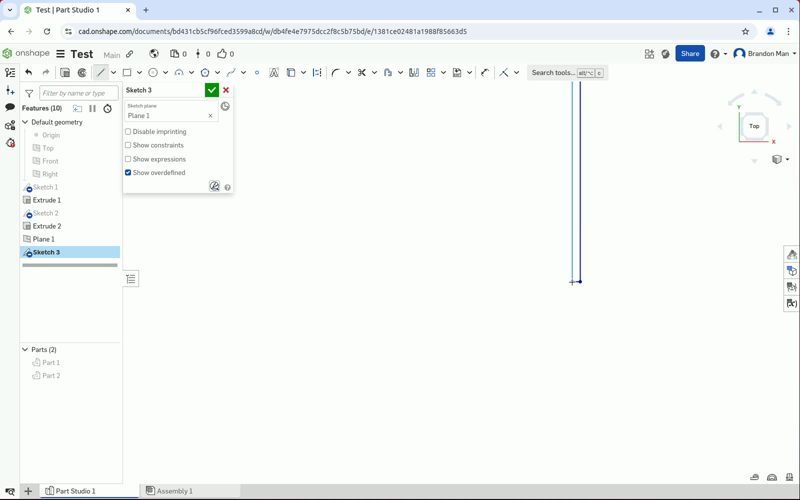
scroll(6)
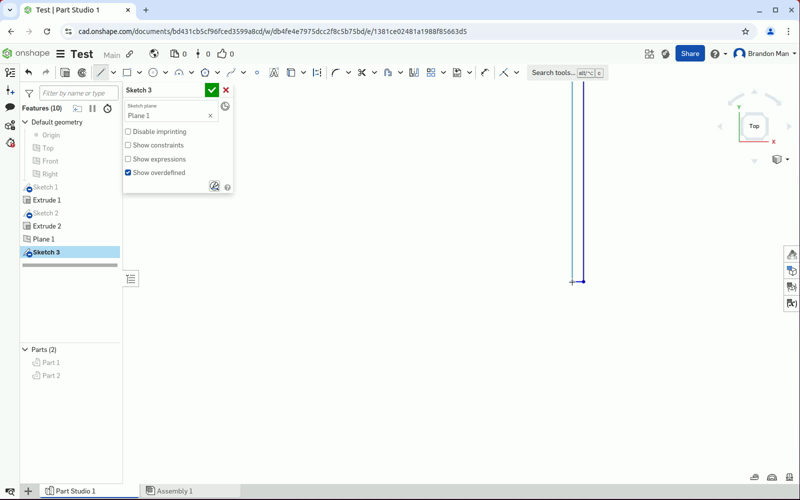
key_up(shift)
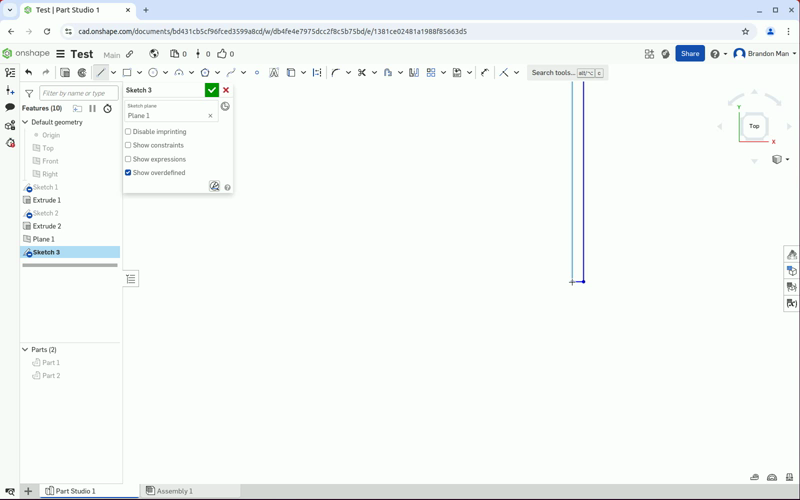
click(572, 281)
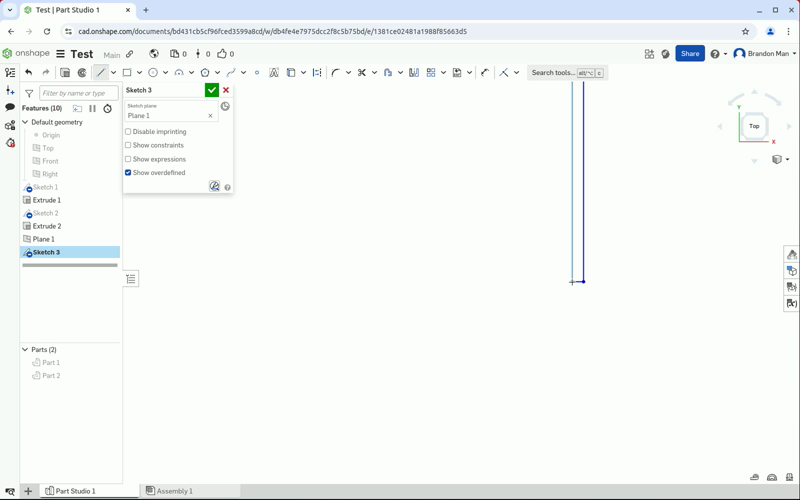
scroll(-6)
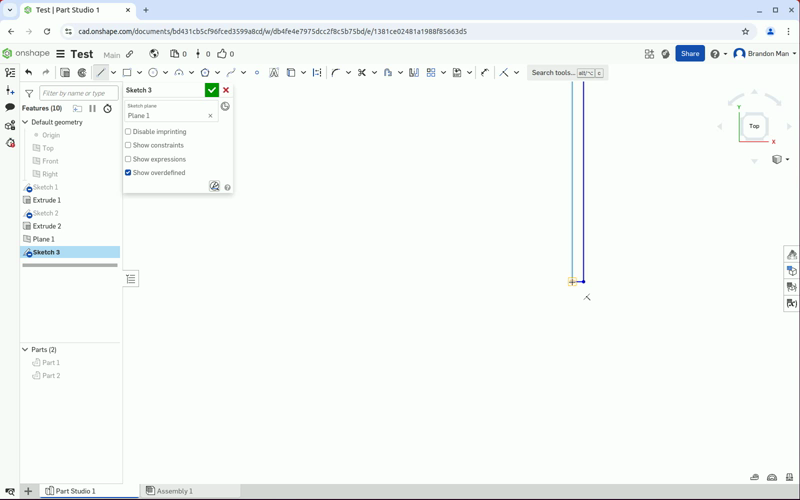
scroll(-6)
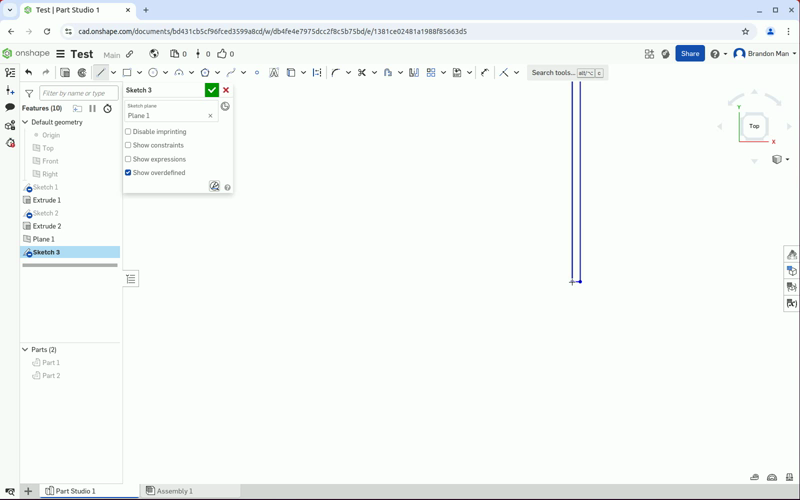
scroll(-6)
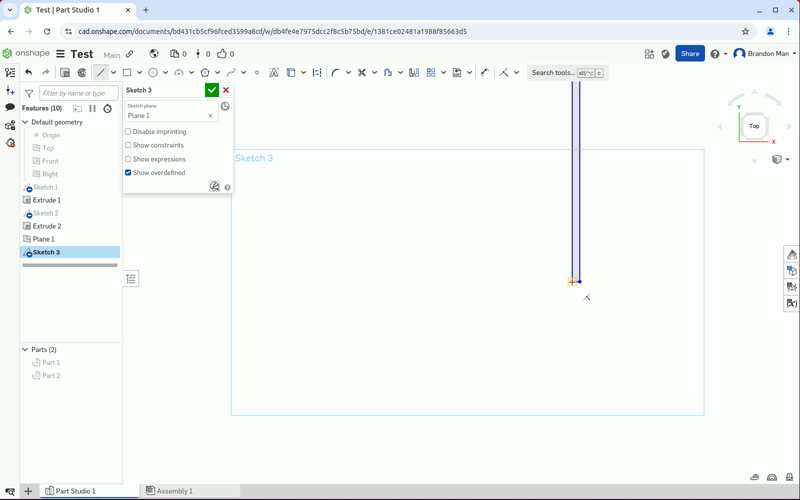
scroll(-6)
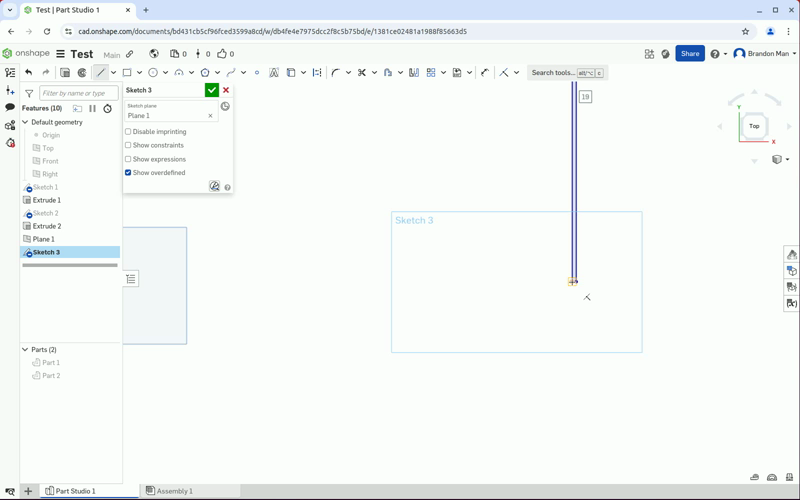
scroll(-6)
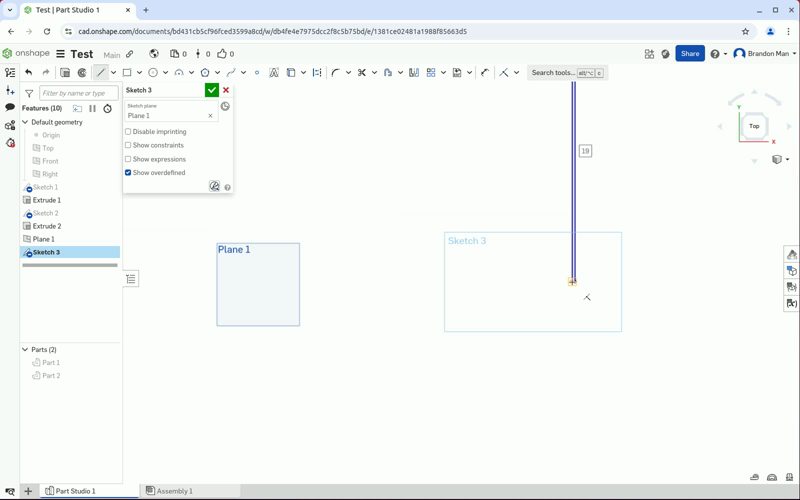
scroll(-6)
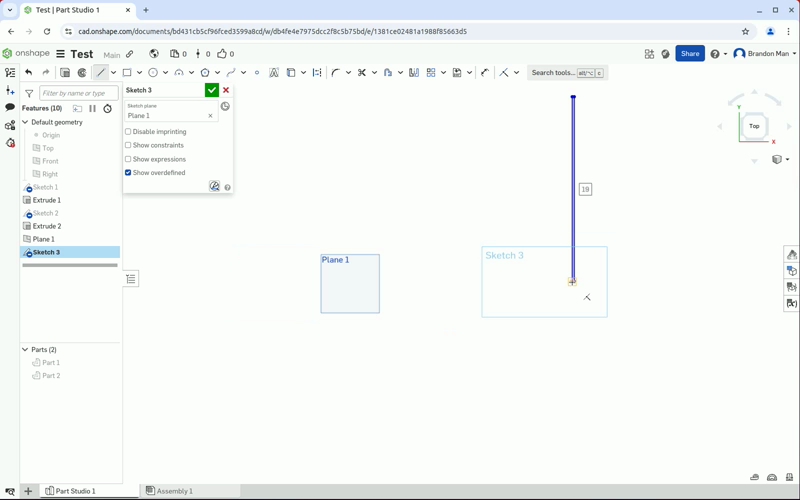
scroll(-6)
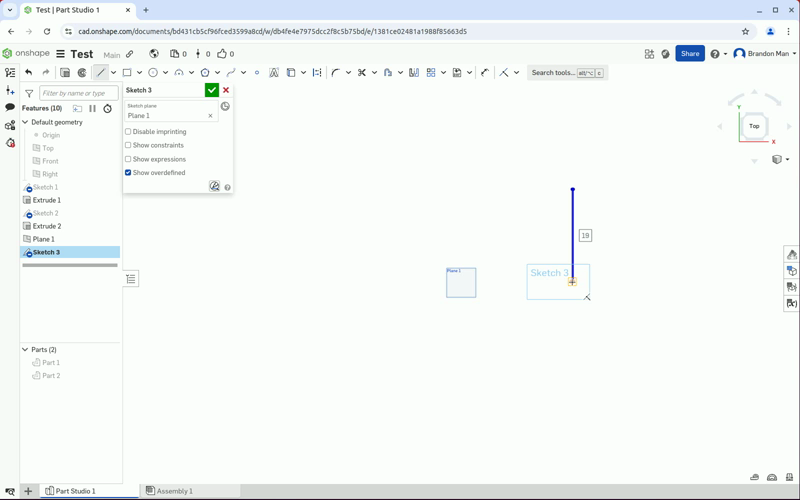
key(esc)
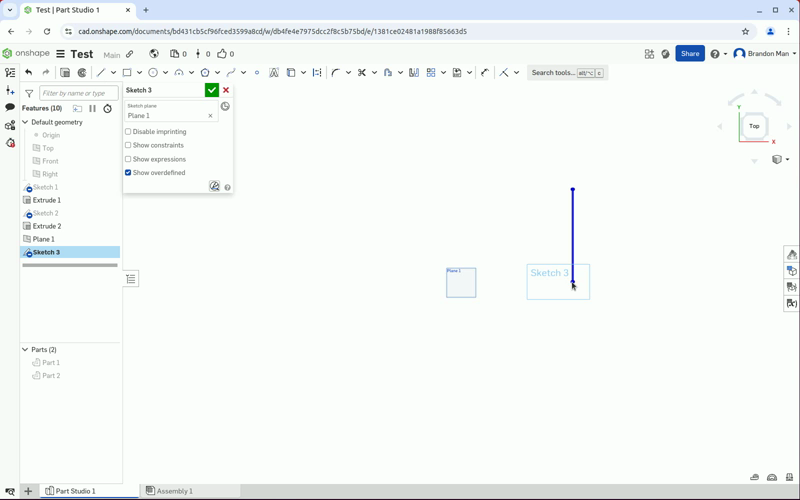
mouse_move(572, 193)
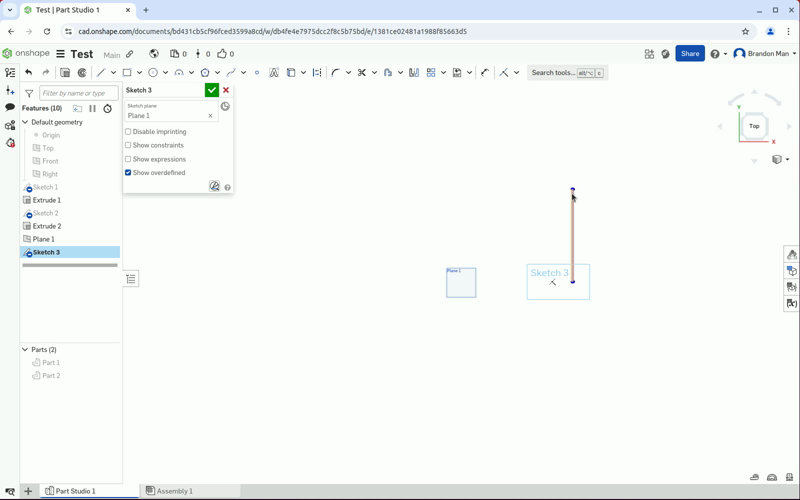
scroll(6)
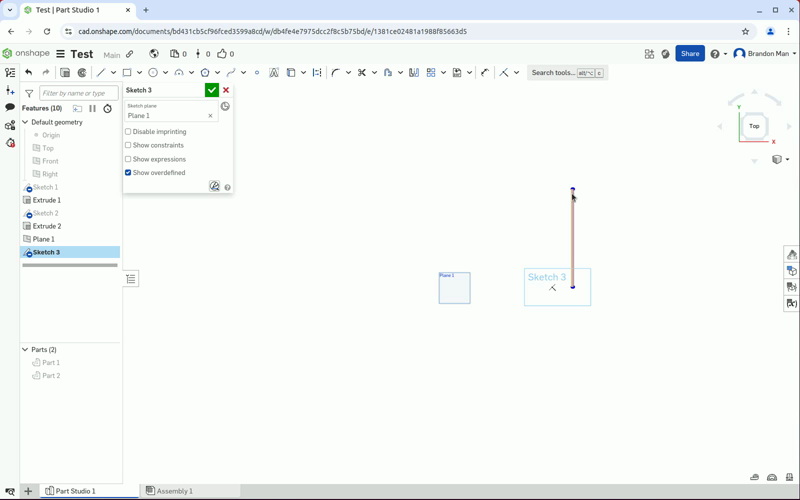
scroll(6)
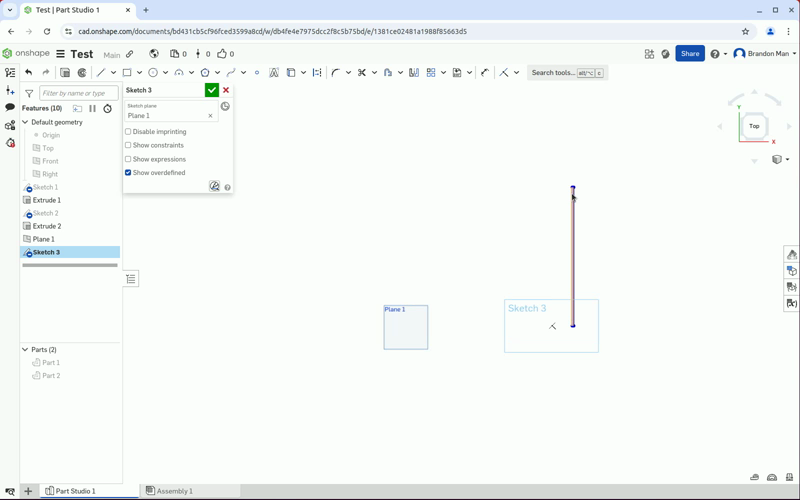
scroll(6)
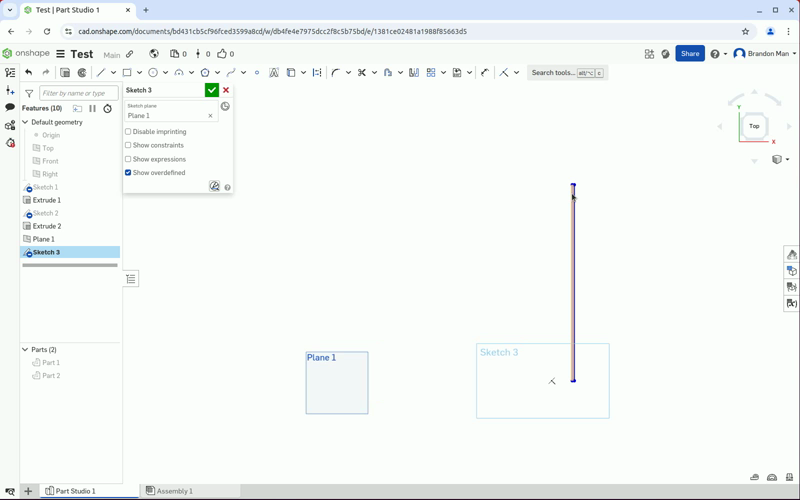
scroll(6)
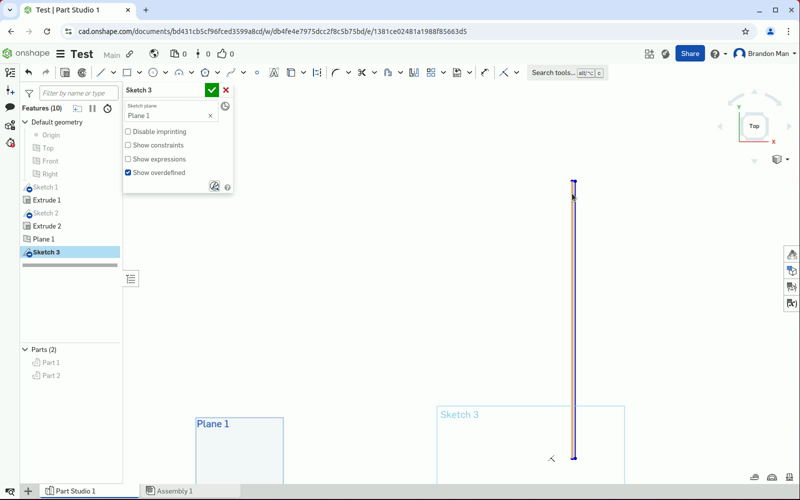
scroll(6)
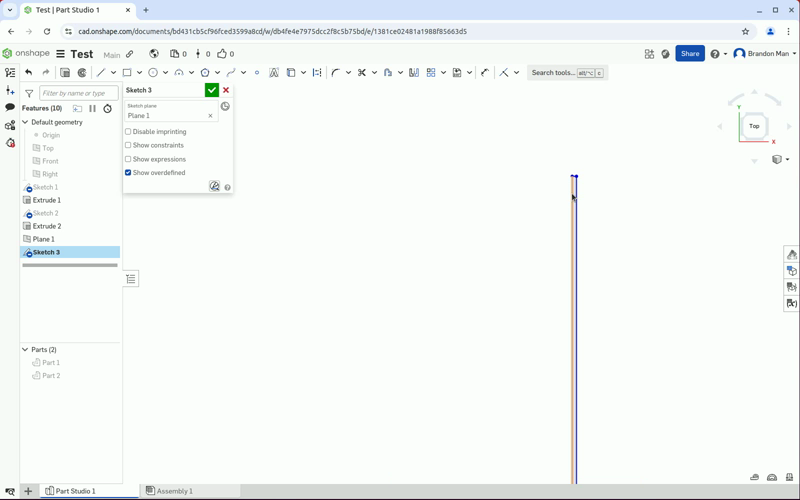
scroll(6)
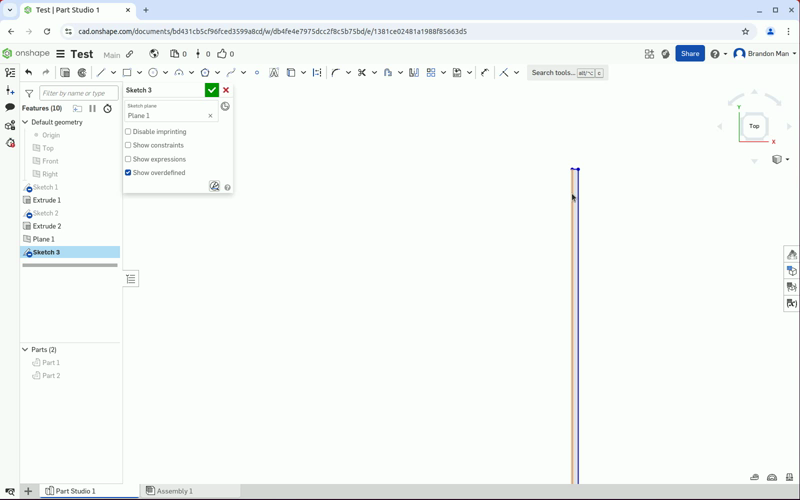
scroll(6)
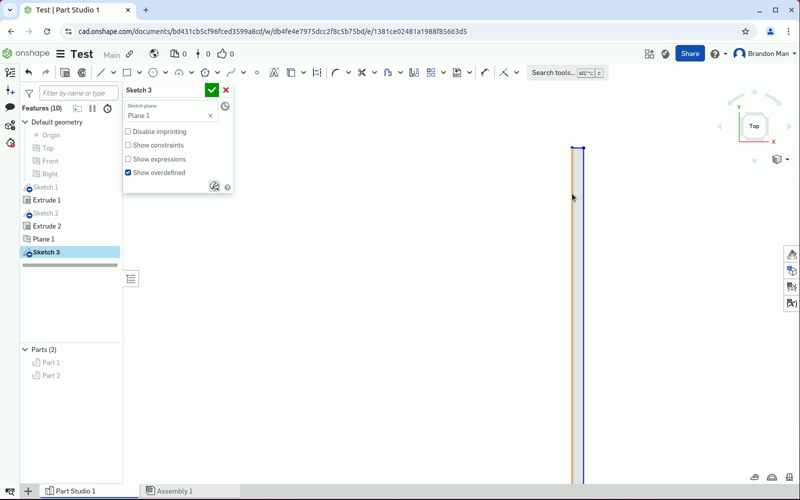
click(572, 193)
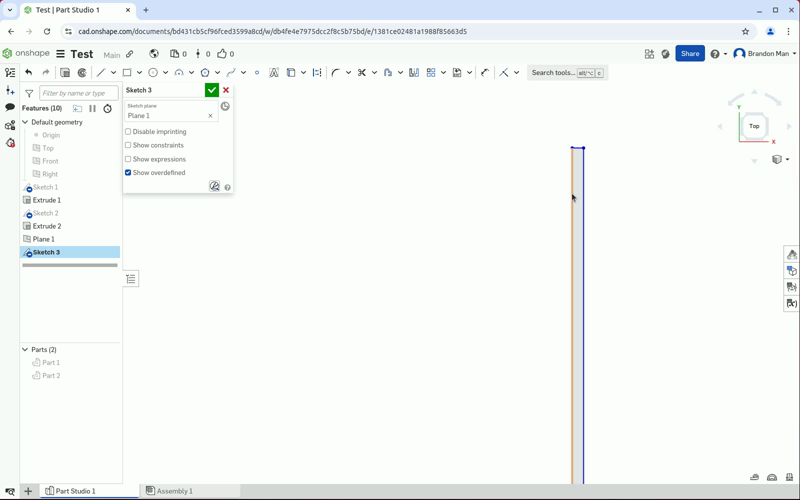
scroll(-6)
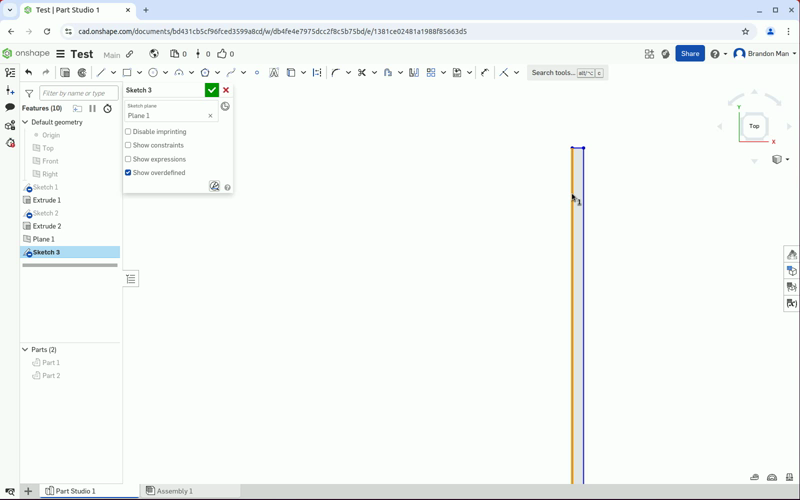
scroll(-6)
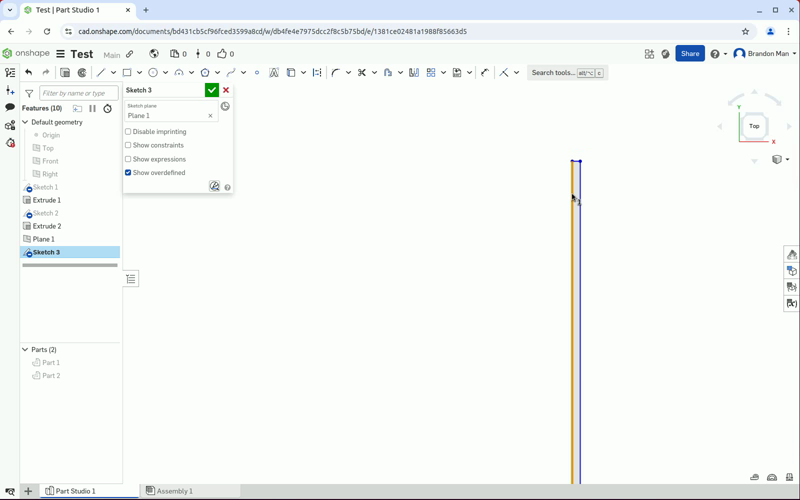
scroll(-6)
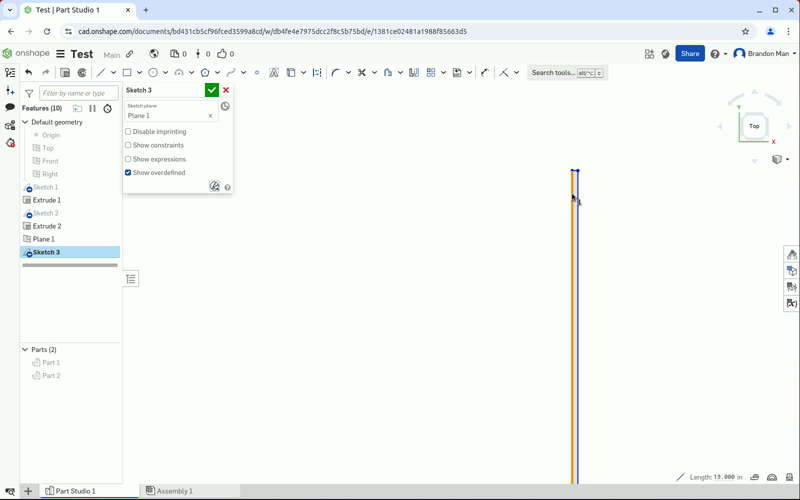
scroll(-6)
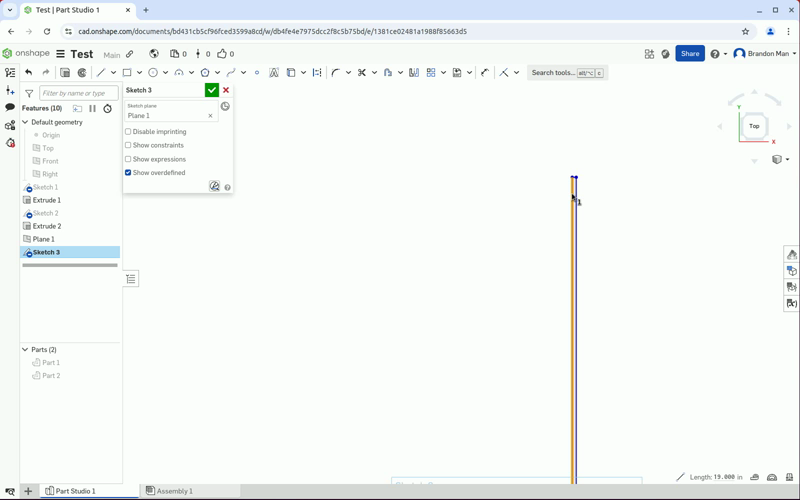
scroll(-6)
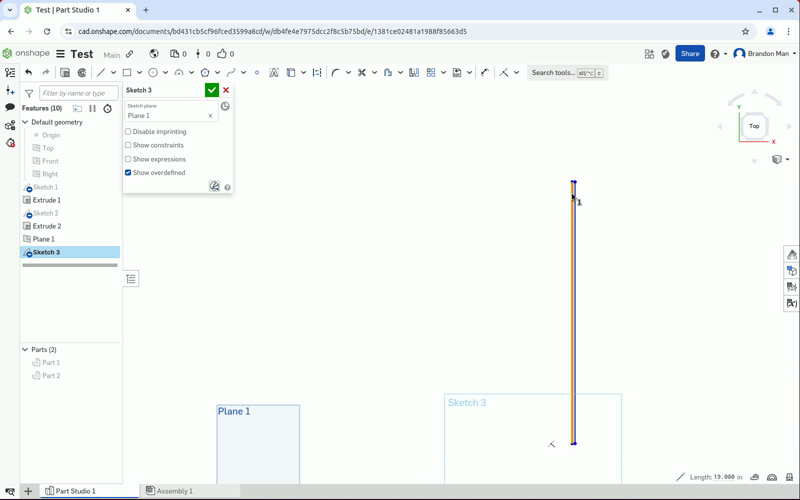
scroll(-6)
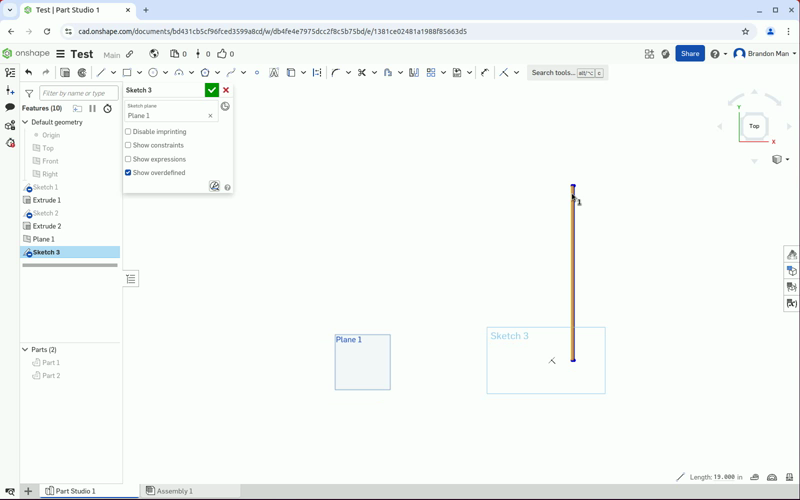
scroll(-6)
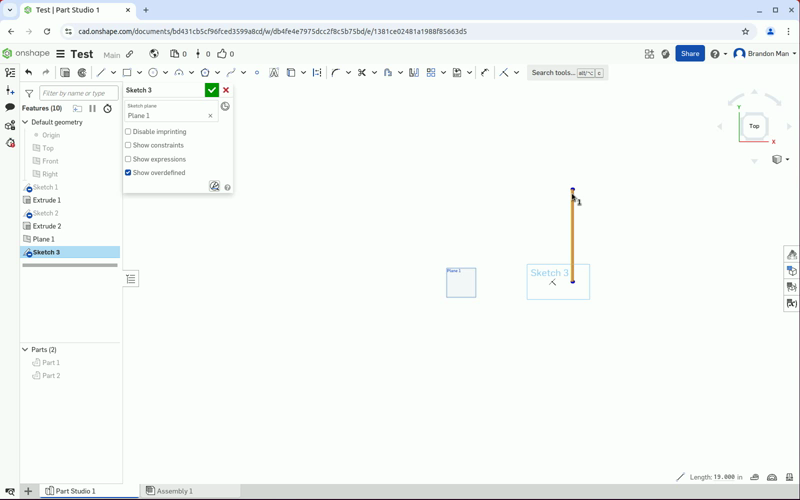
mouse_move(73, 352)
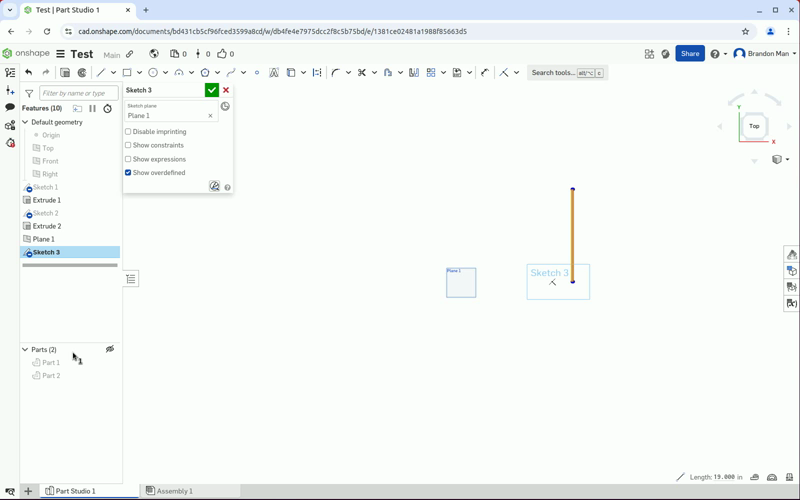
key(shift+y)
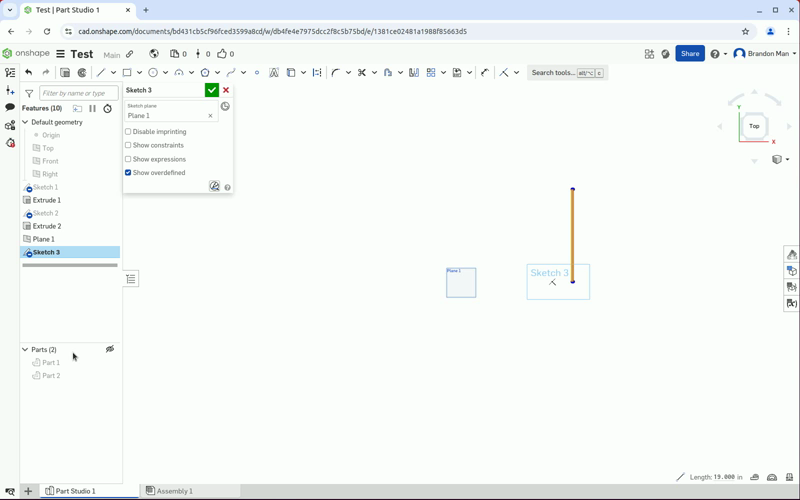
key(shift+e)
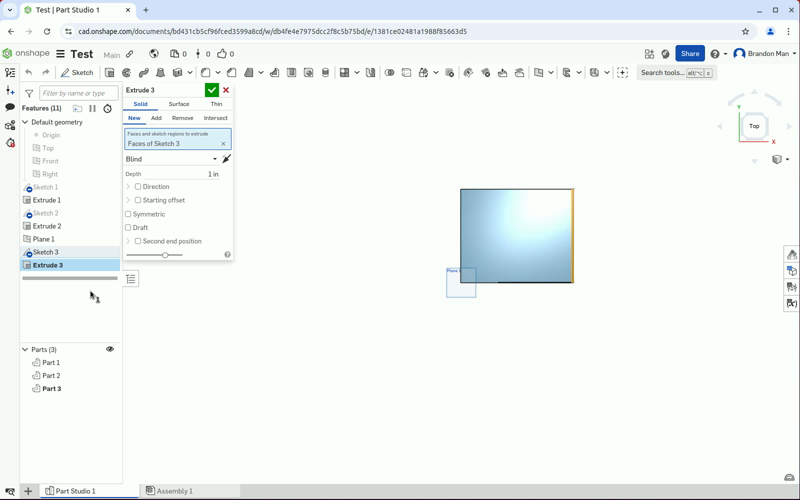
mouse_move(143, 106)
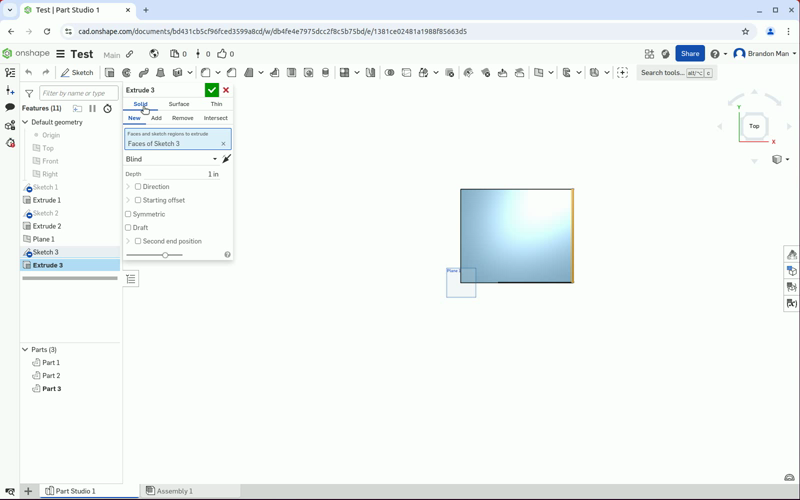
click(143, 106)
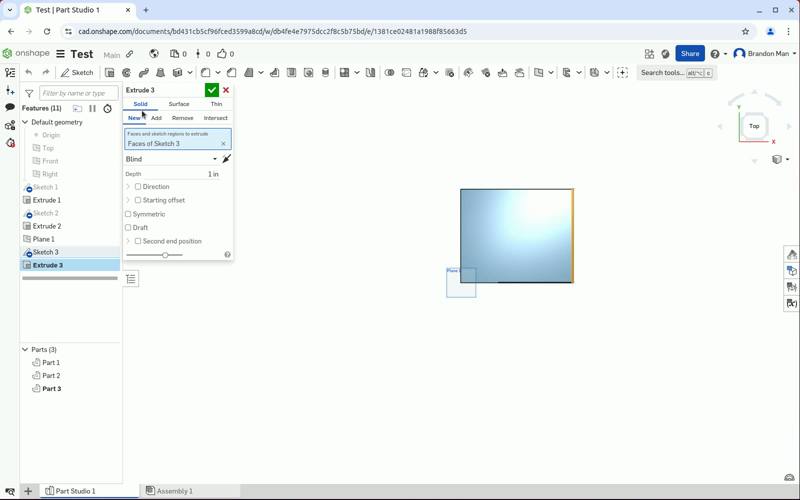
mouse_move(137, 120)
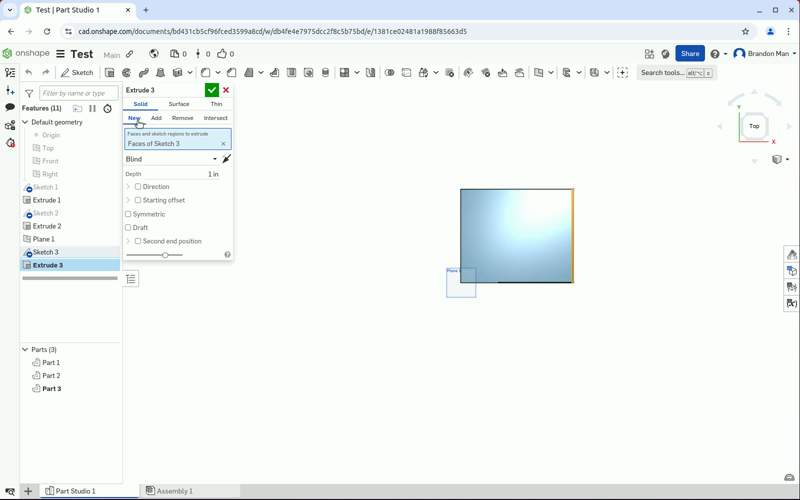
click(137, 120)
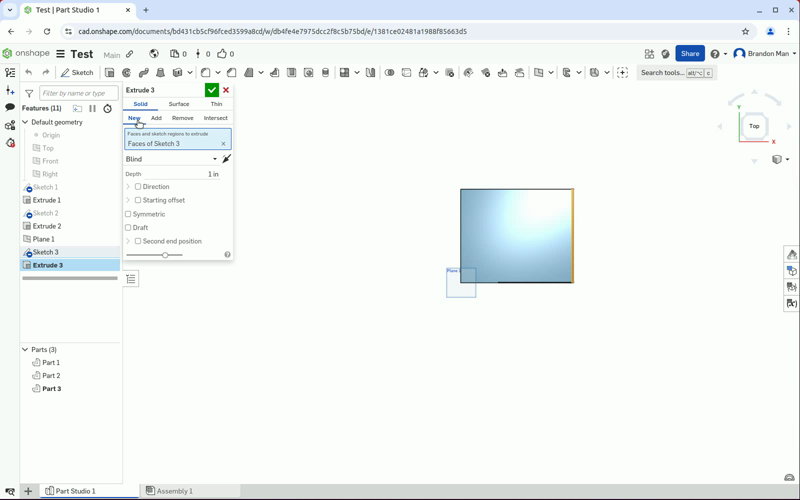
key(tab, 4)
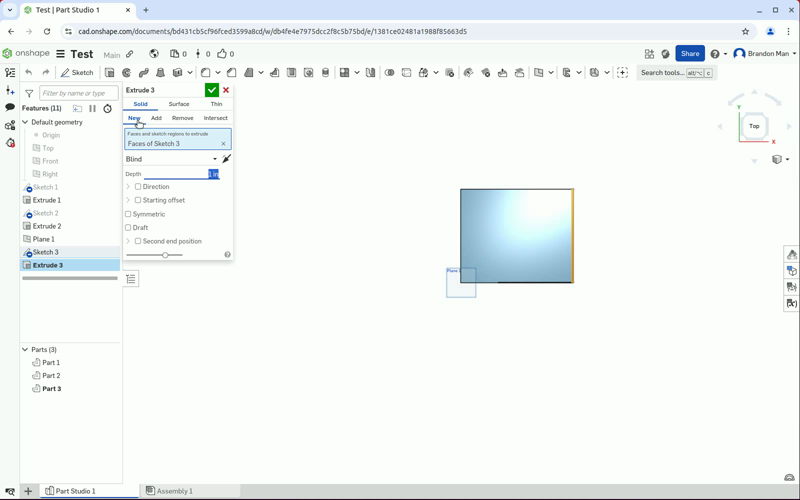
text(3.37)
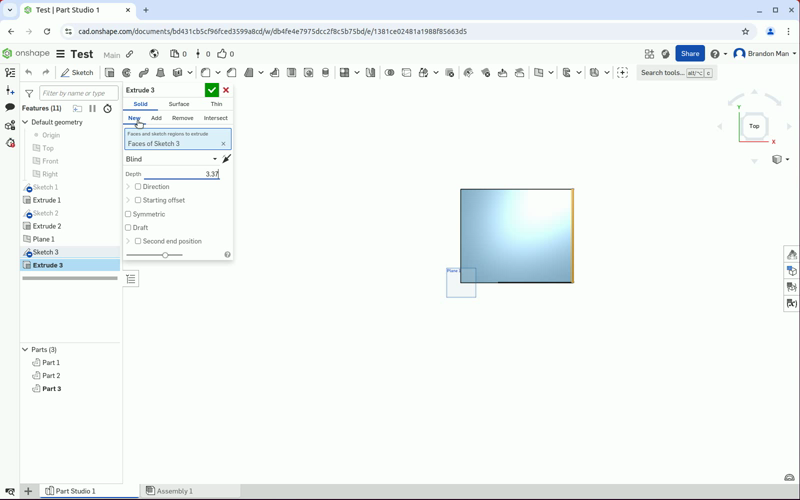
key(enter)
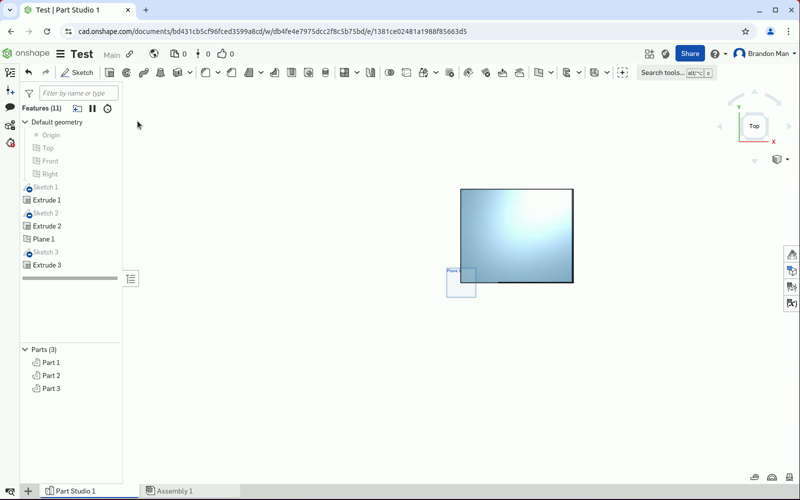
key(shift+h)
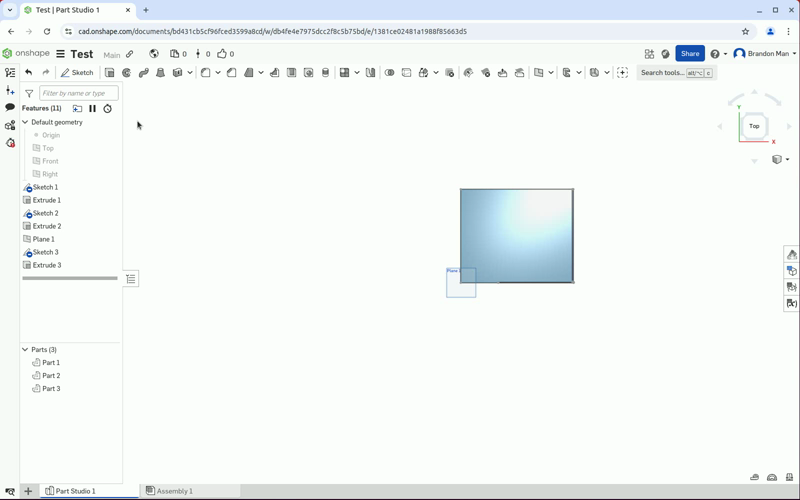
key(shift+h)
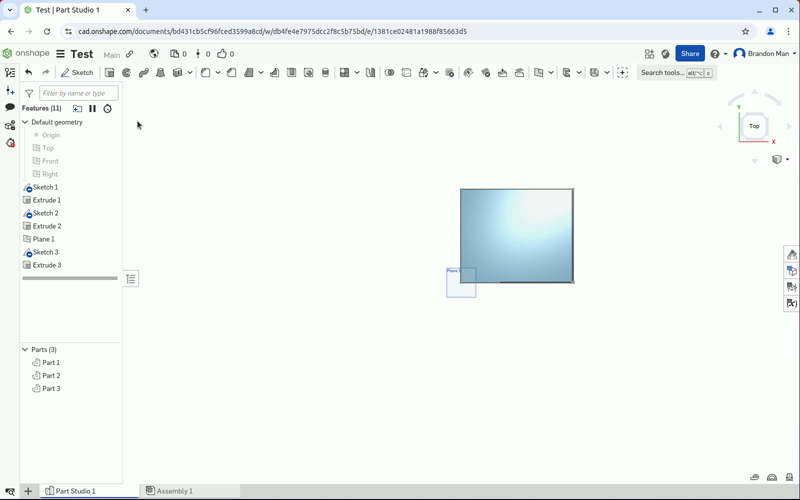
key(shift+7)
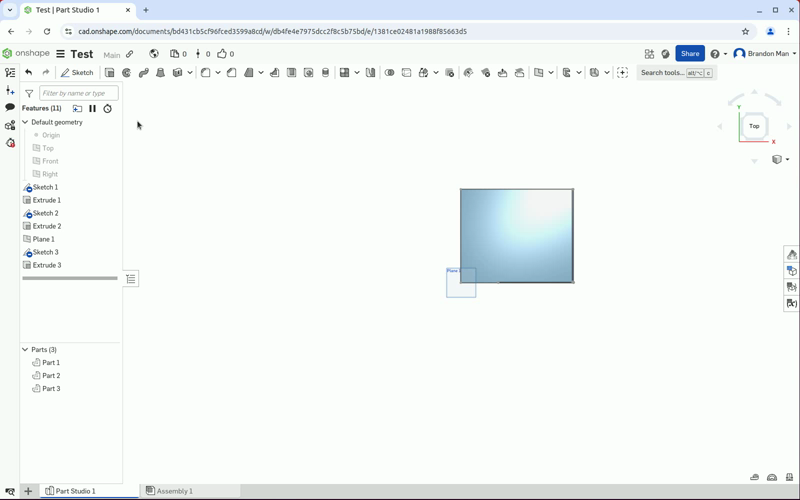
key(up, 3)
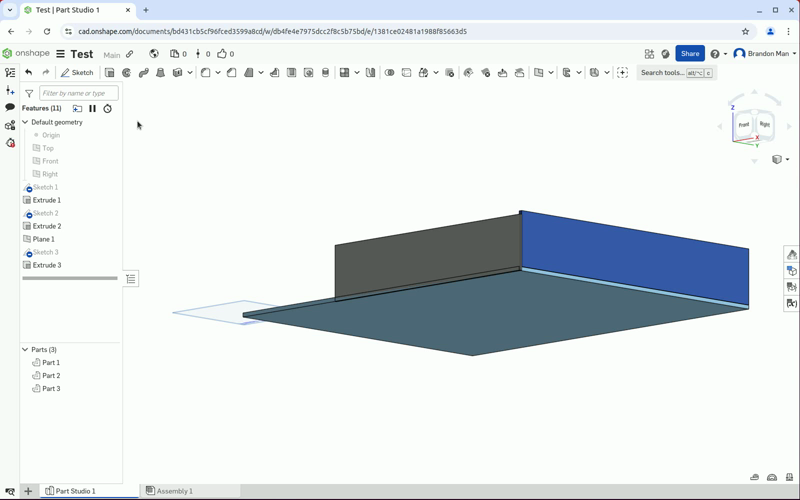
key(left, 3)
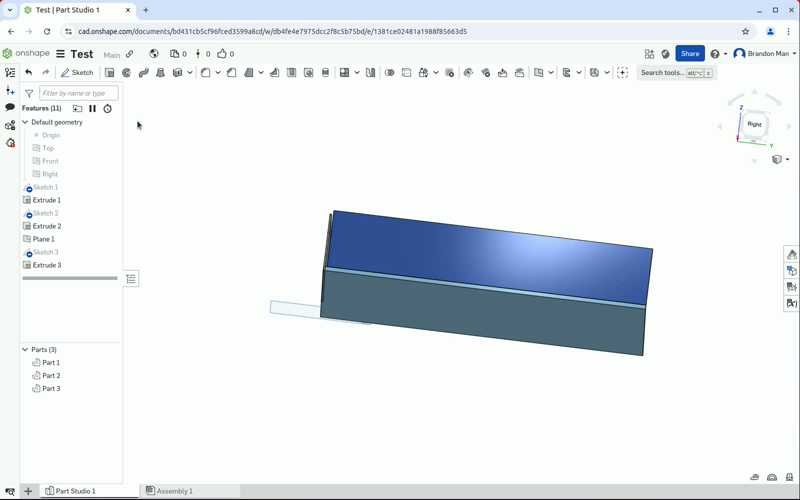
key(right, 3)
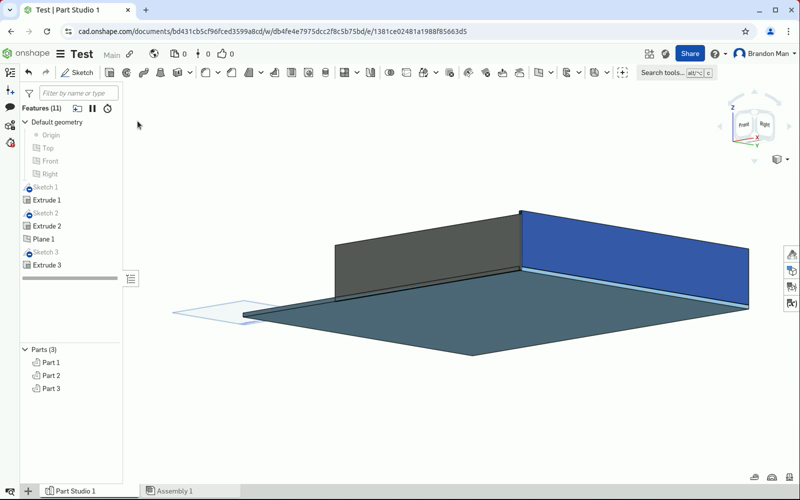
key(down, 3)
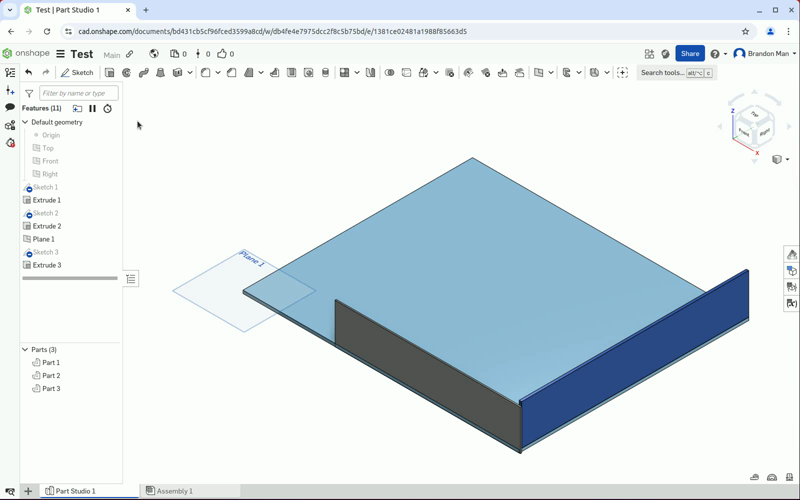
mouse_move(73, 189)
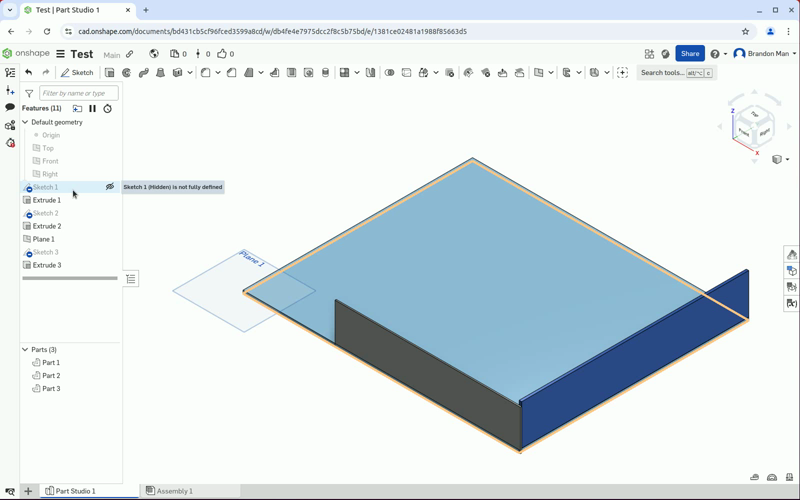
click(73, 189)